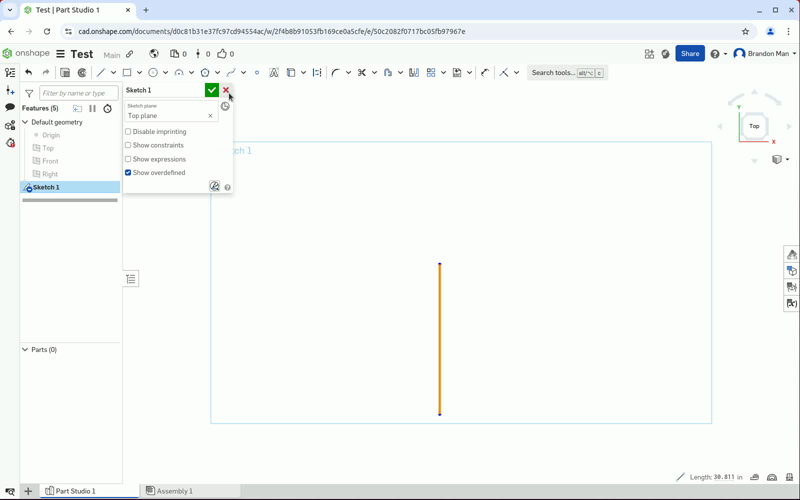
key(shift+h)
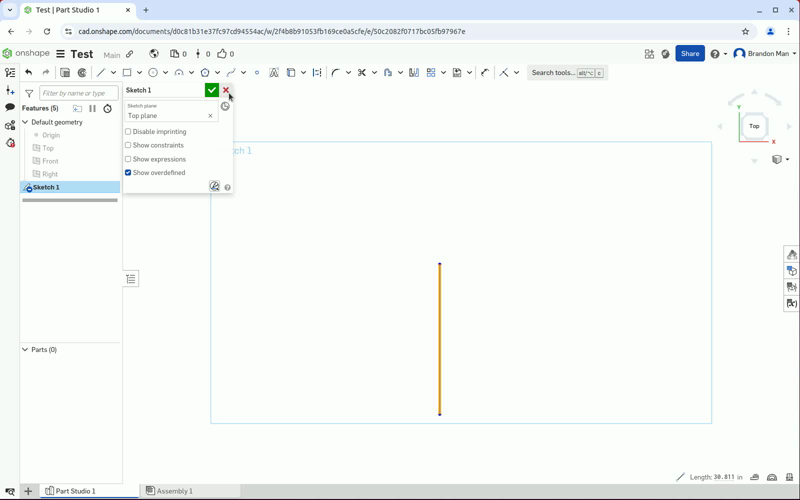
key(shift+s)
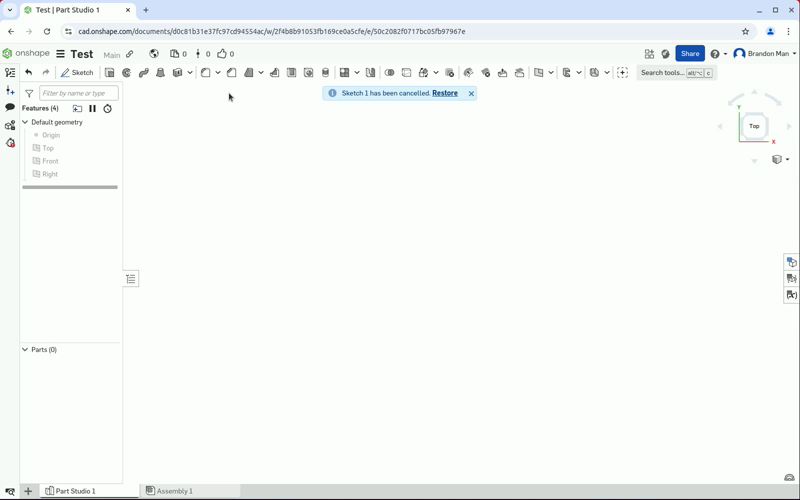
mouse_move(73, 150)
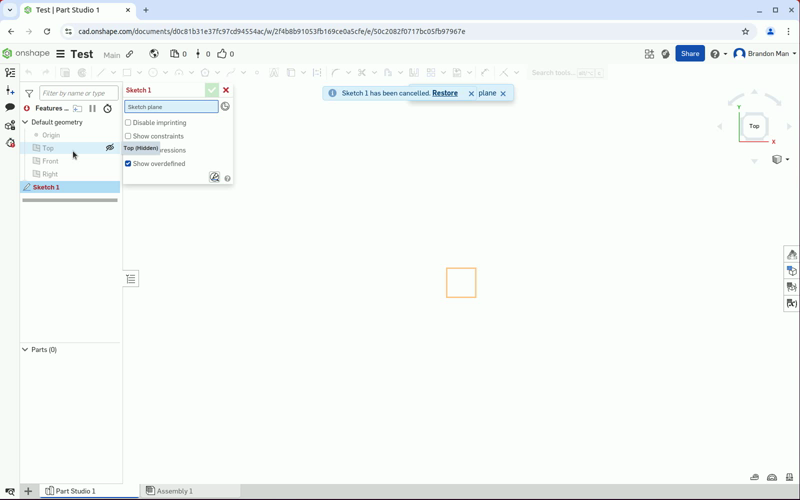
click(73, 150)
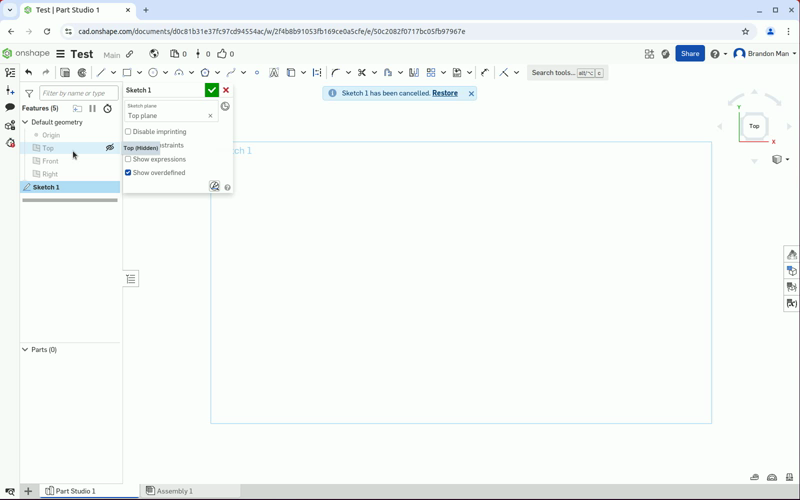
mouse_move(73, 352)
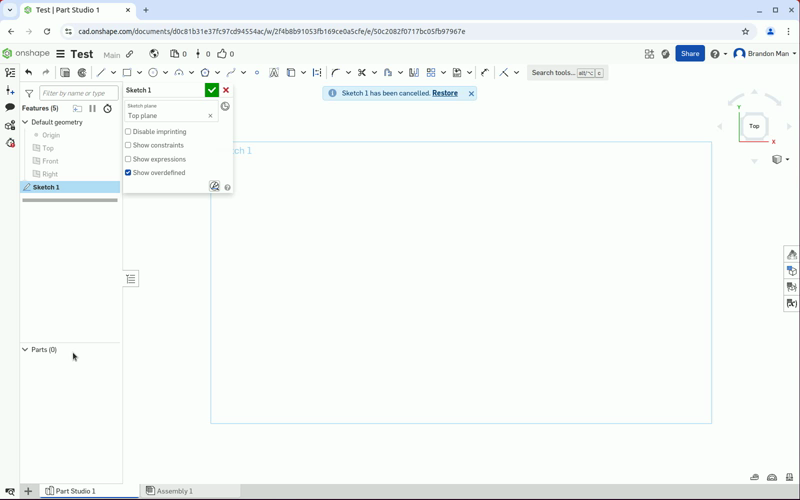
key(y)
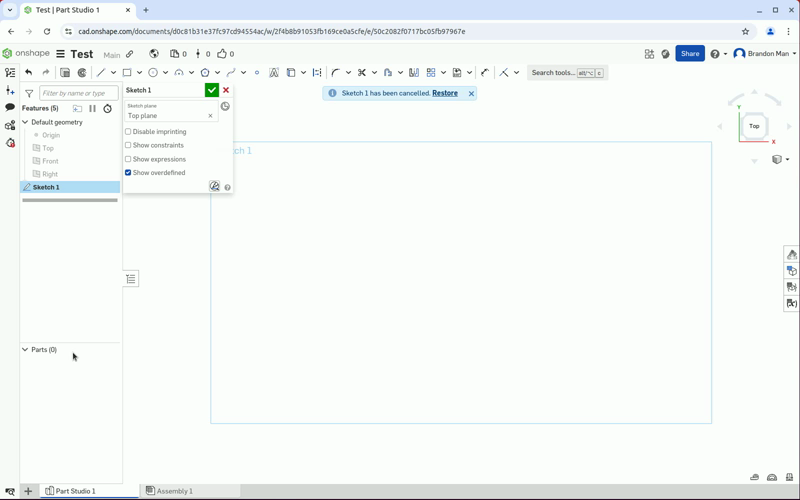
key(l)
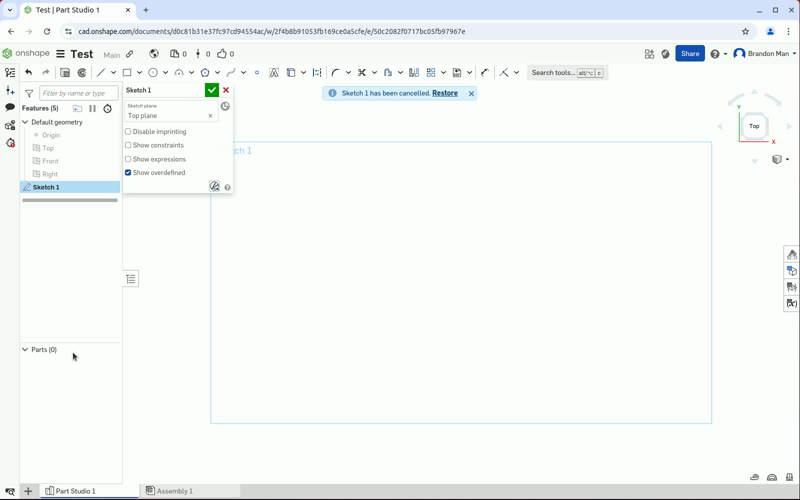
key_down(shift)
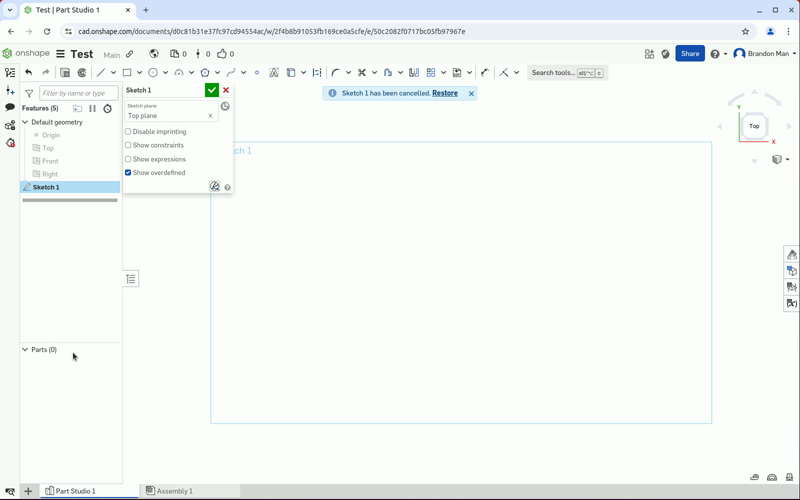
mouse_move(460, 282)
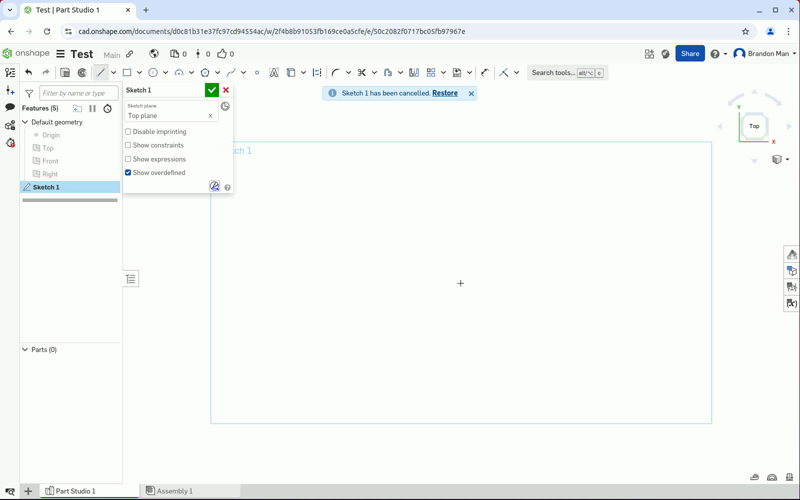
click(460, 282)
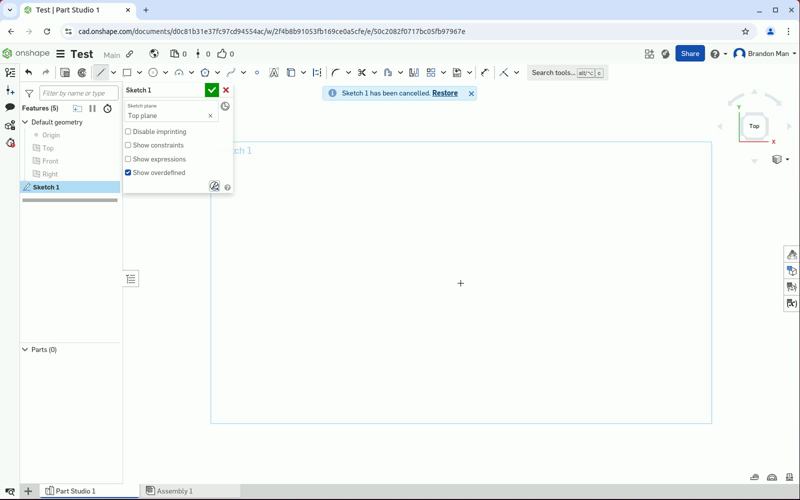
key_up(shift)
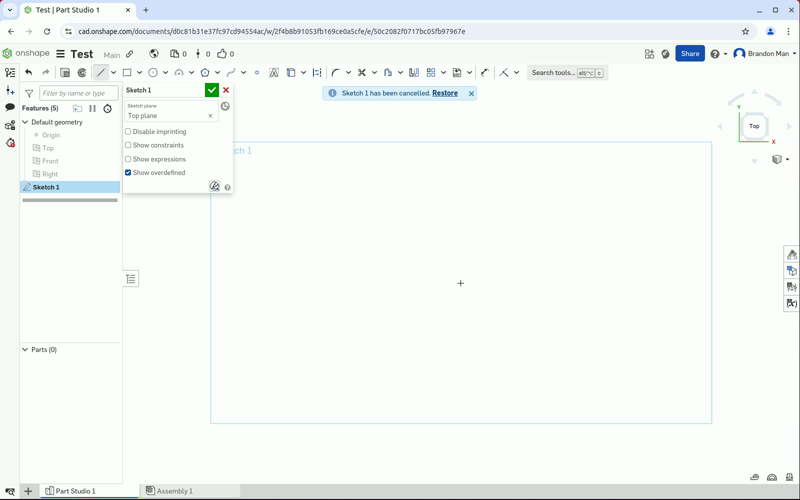
key_down(shift)
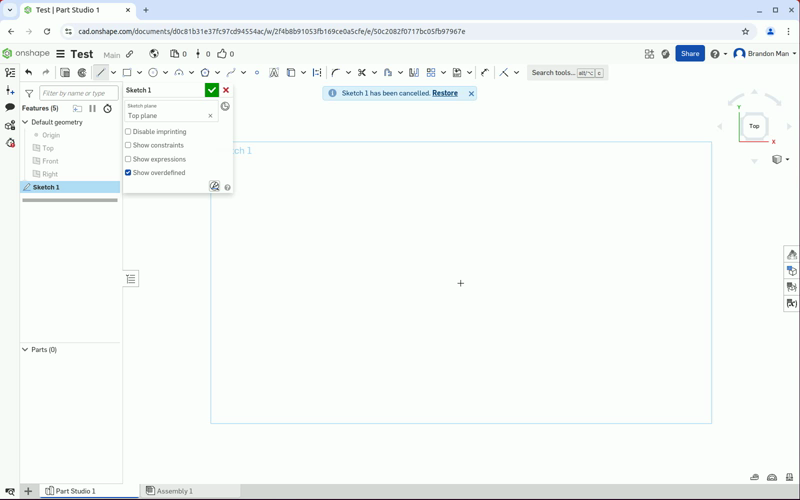
mouse_move(573, 282)
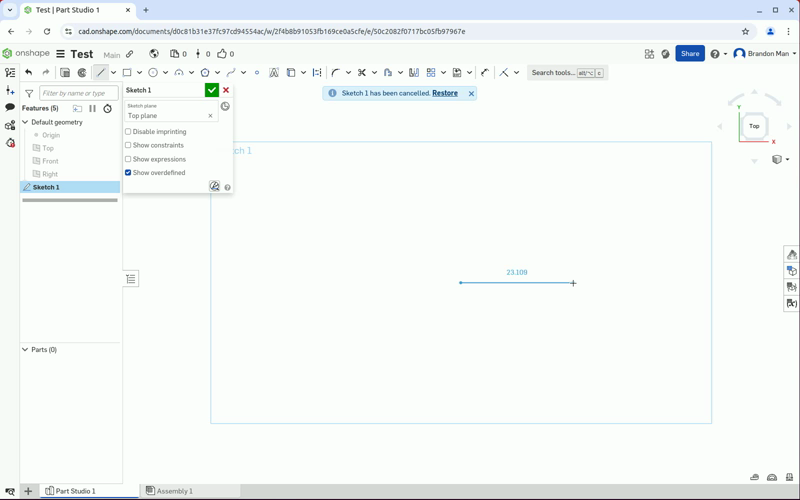
click(573, 282)
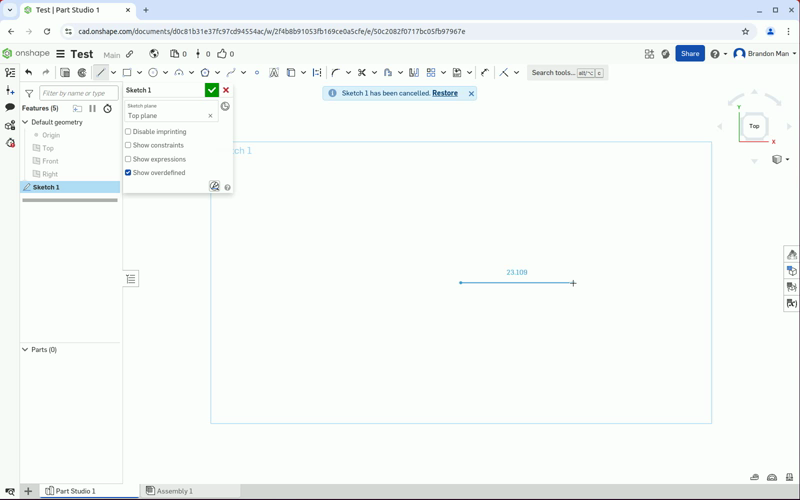
key_up(shift)
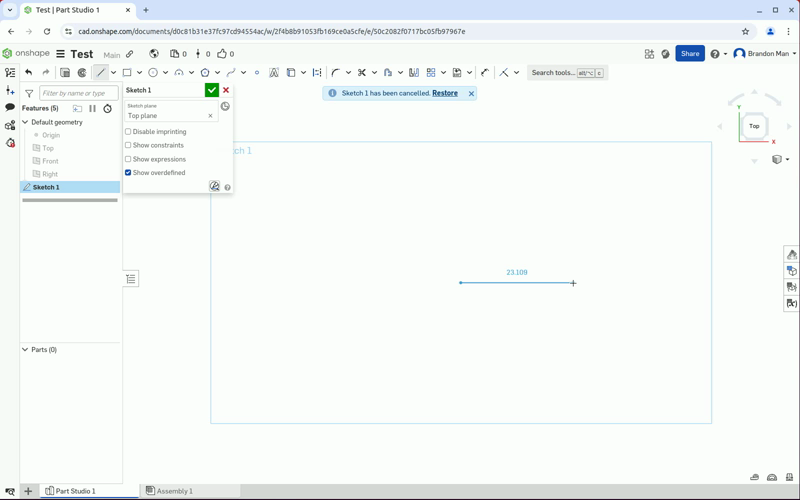
key_down(shift)
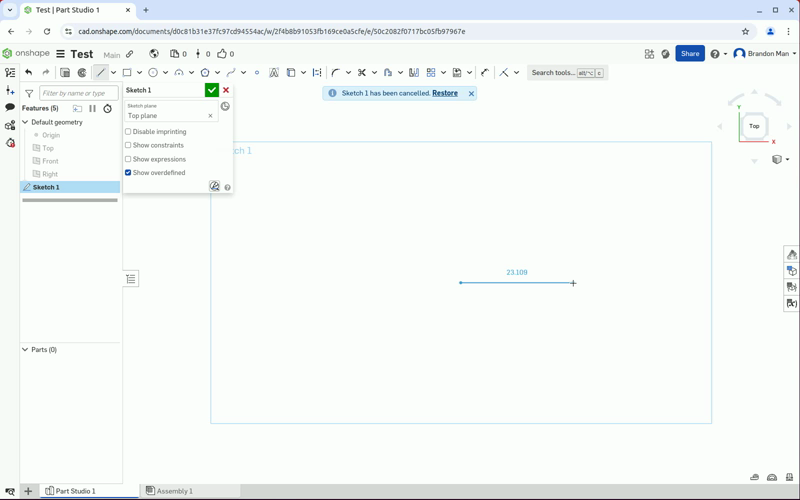
mouse_move(589, 282)
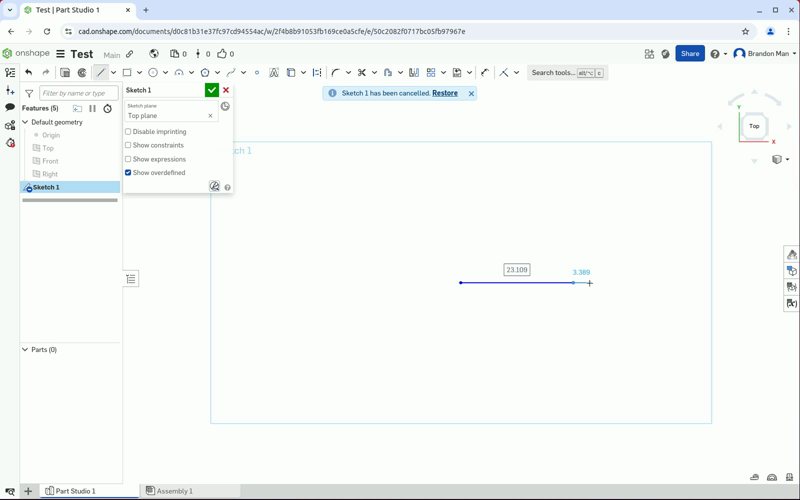
mouse_move(573, 246)
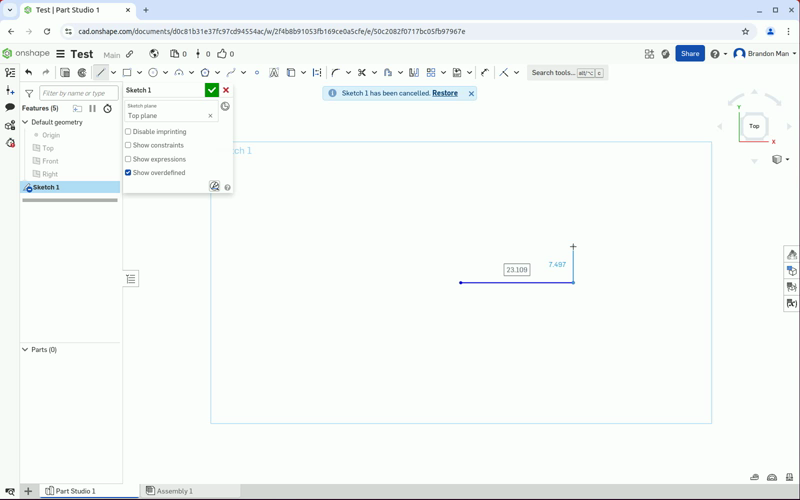
click(573, 246)
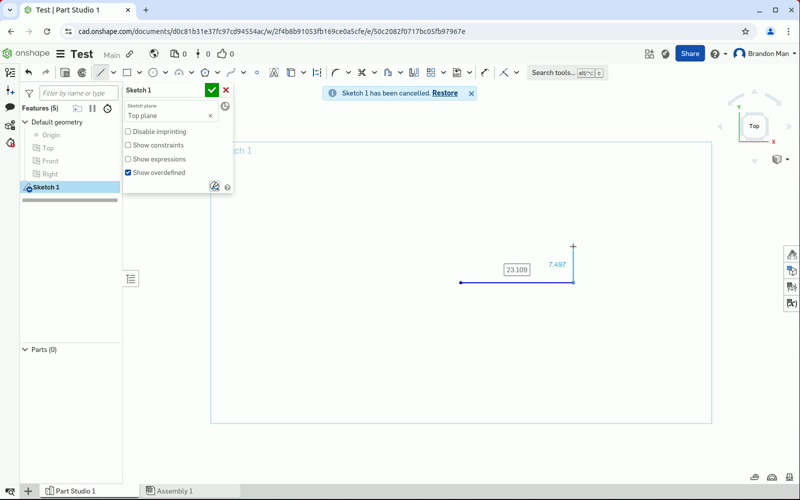
key_up(shift)
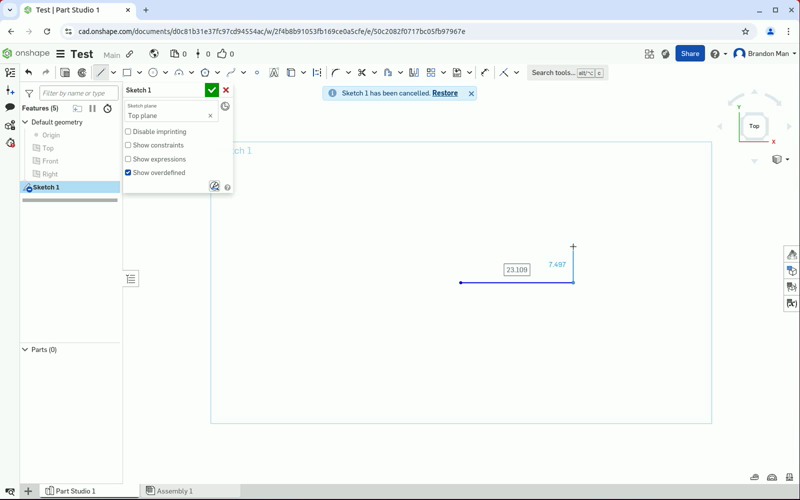
key_down(shift)
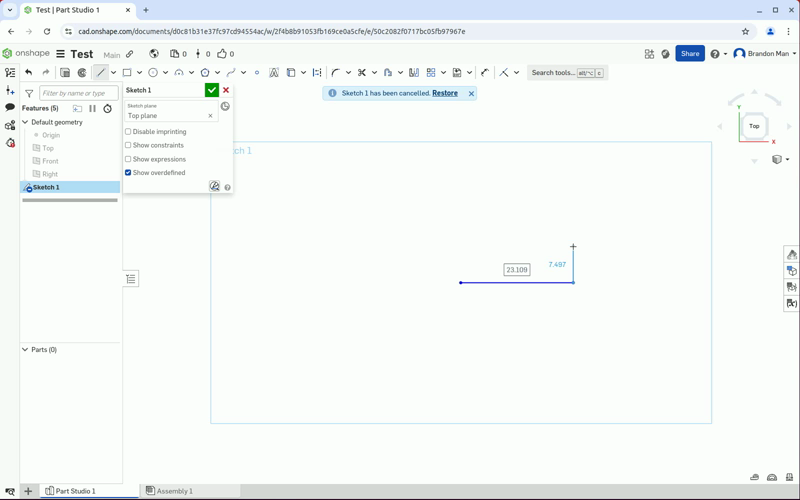
mouse_move(460, 246)
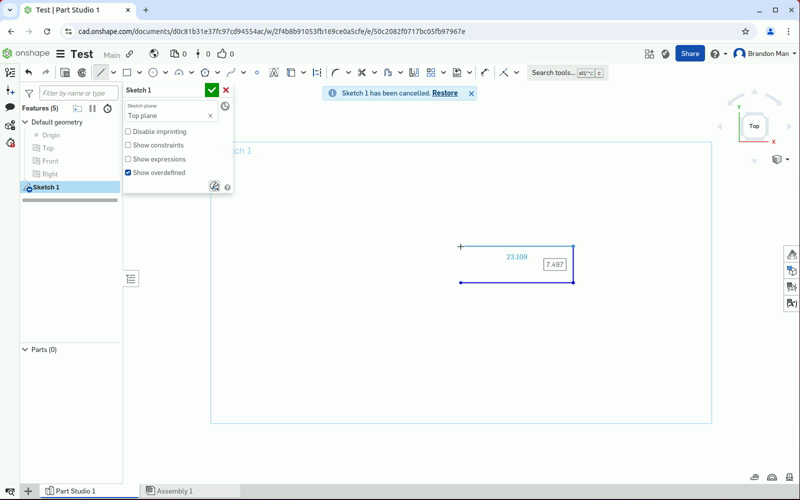
click(460, 246)
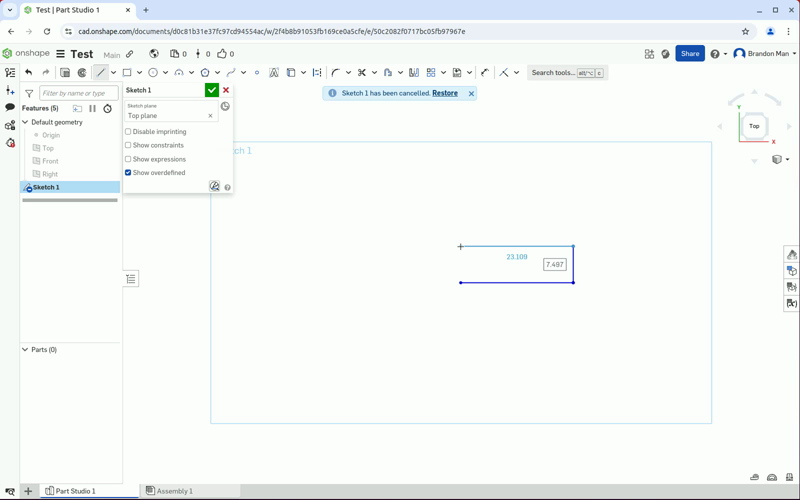
key_up(shift)
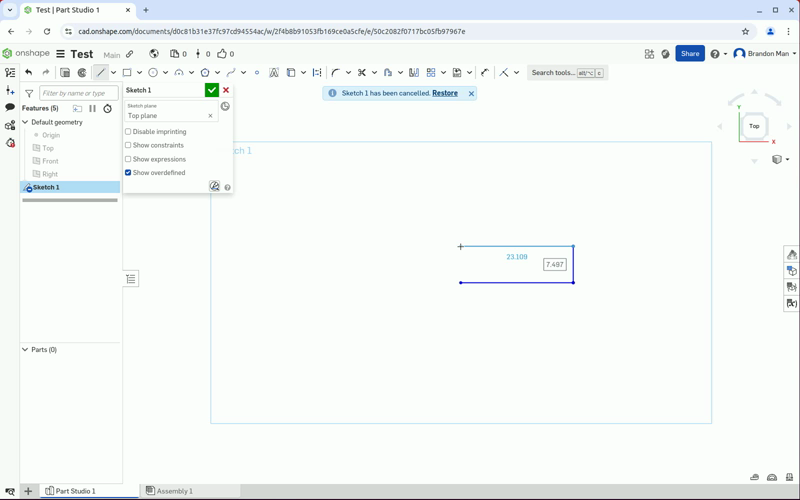
mouse_move(490, 246)
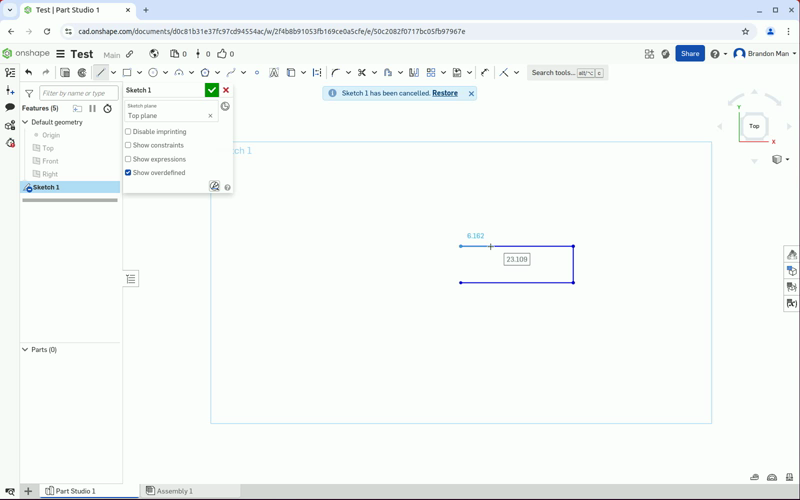
key_down(shift)
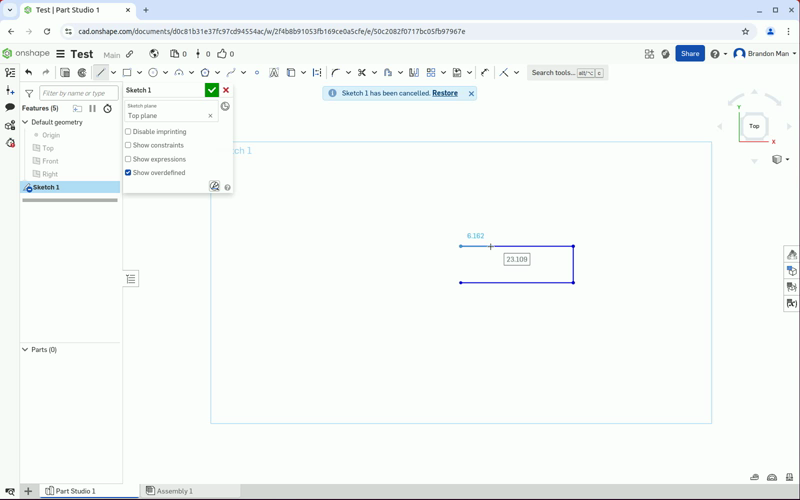
mouse_move(460, 282)
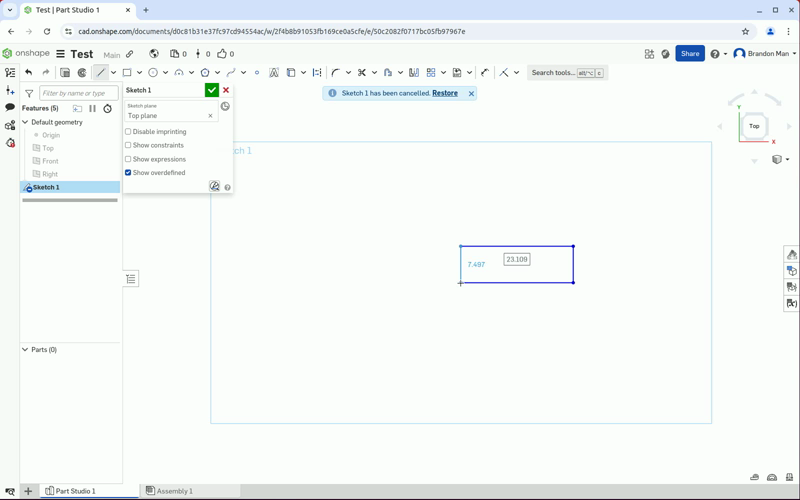
key_up(shift)
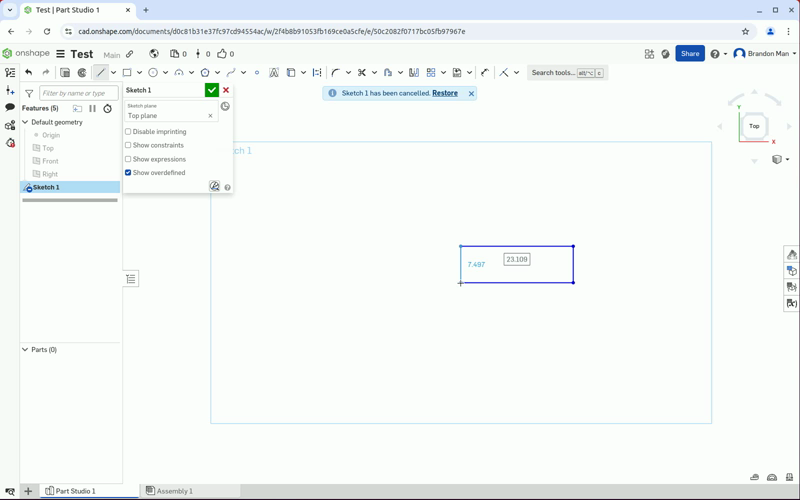
click(460, 282)
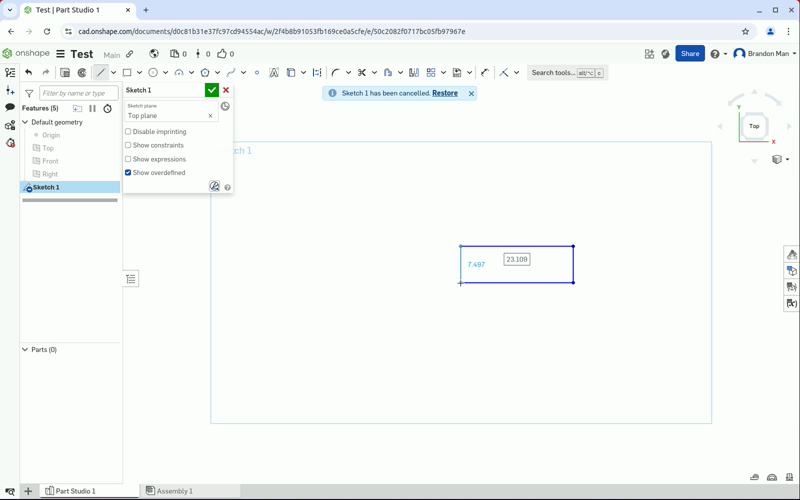
key(esc)
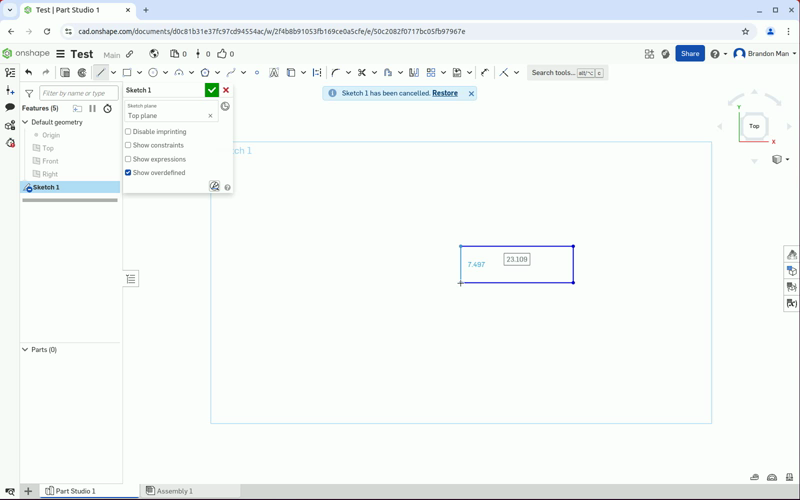
key(c)
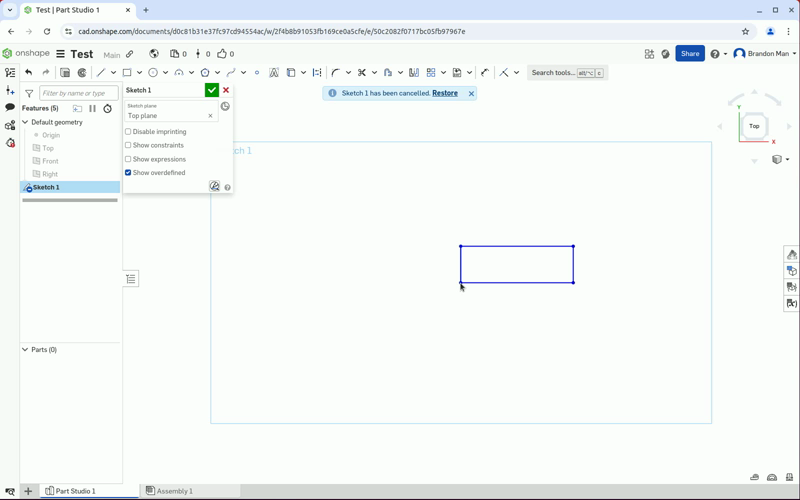
key_down(shift)
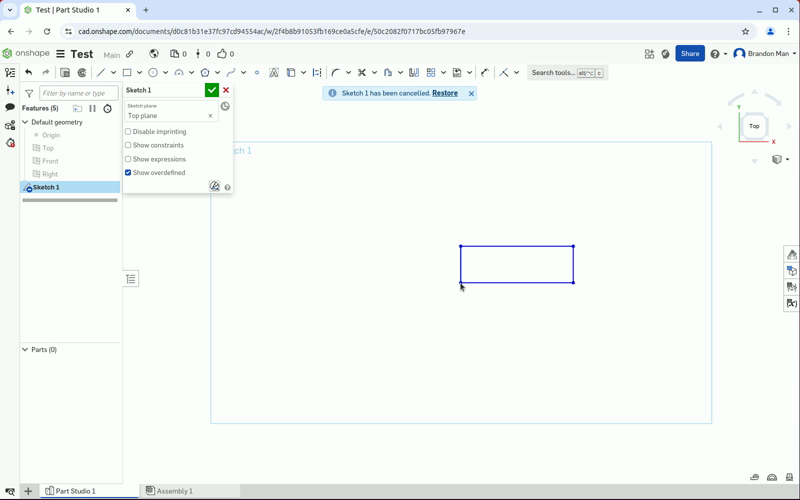
mouse_move(471, 273)
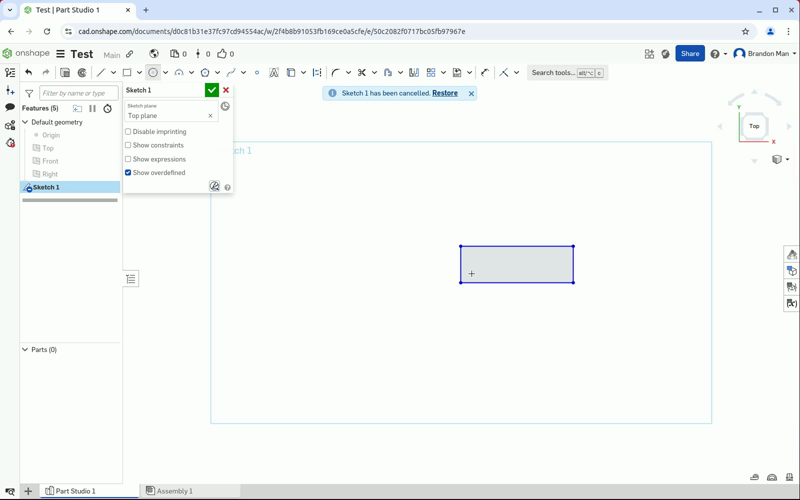
click(471, 273)
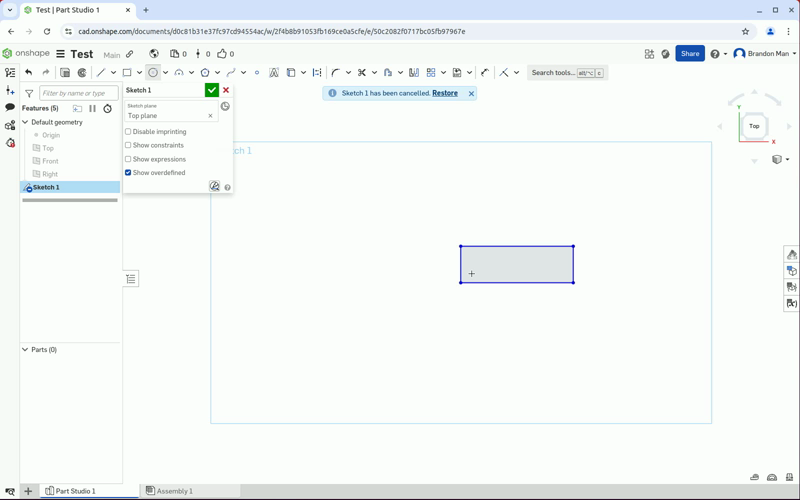
key_up(shift)
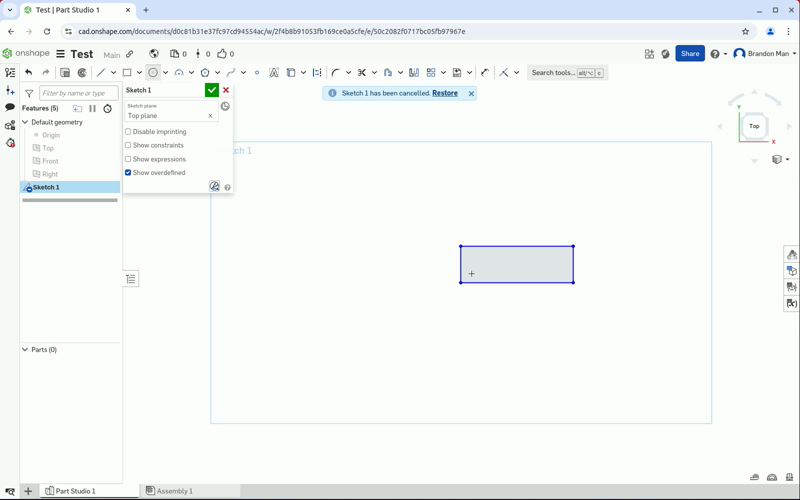
mouse_move(474, 273)
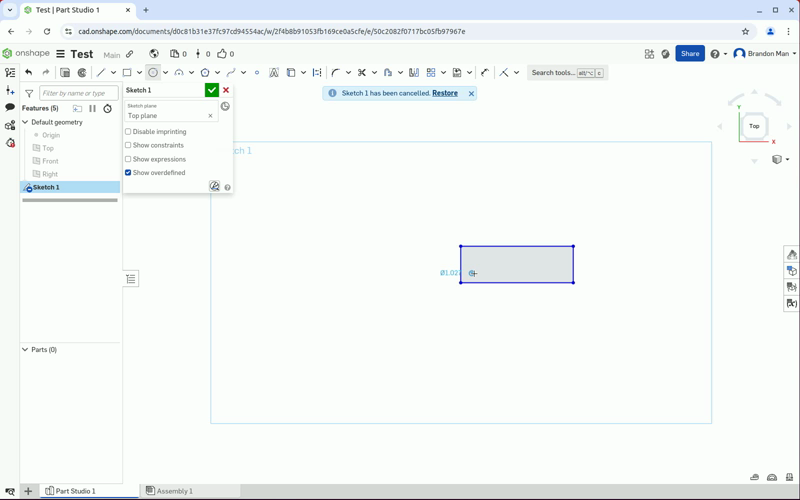
scroll(6)
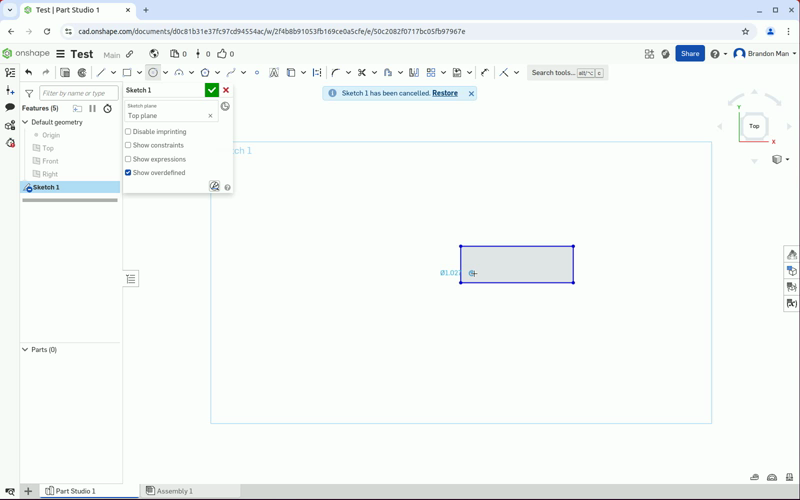
scroll(6)
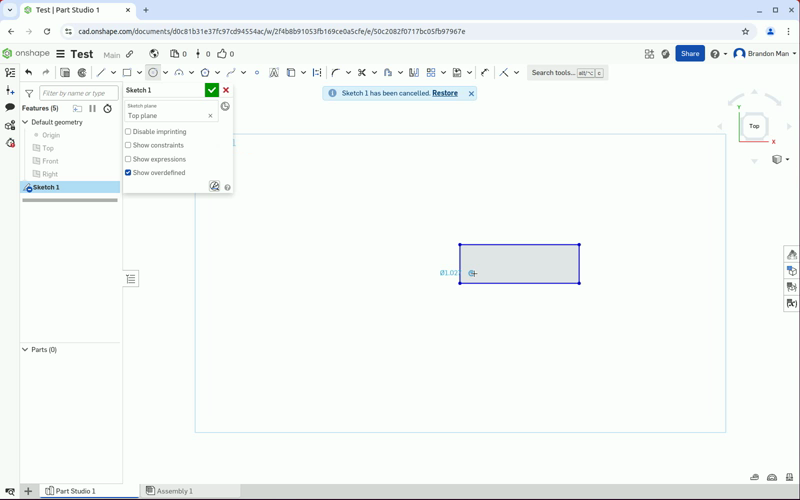
scroll(6)
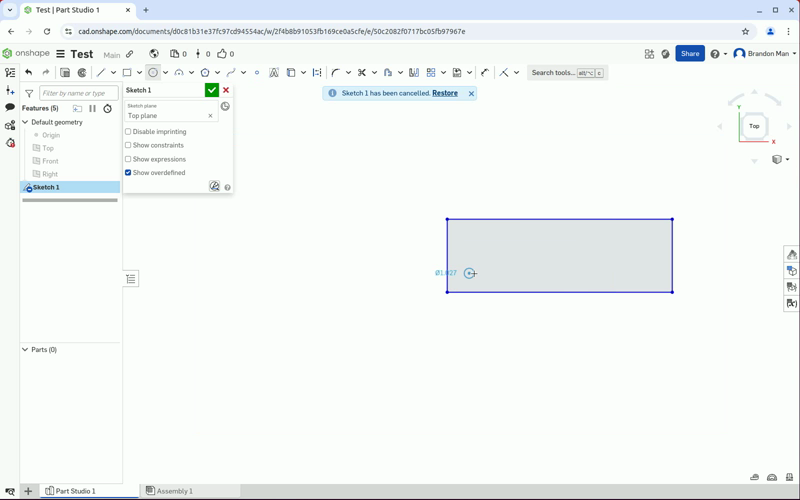
scroll(6)
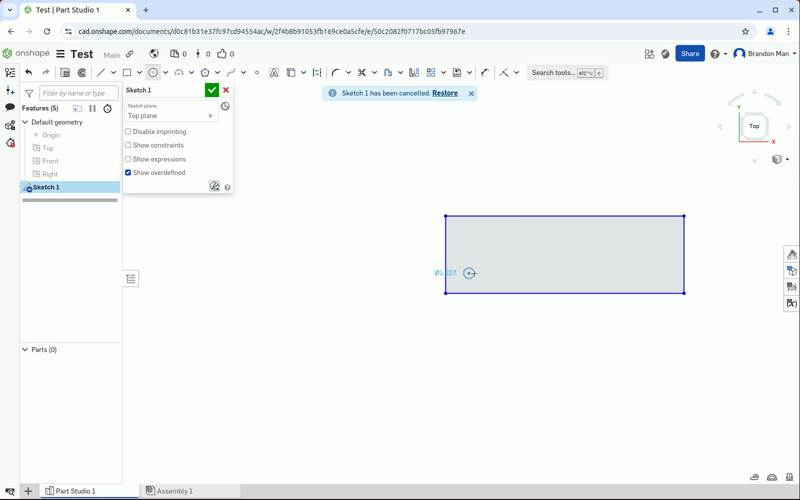
scroll(6)
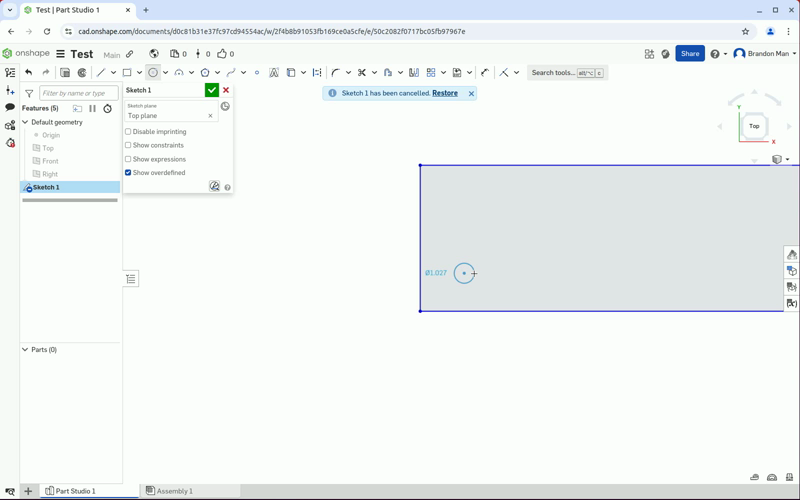
scroll(6)
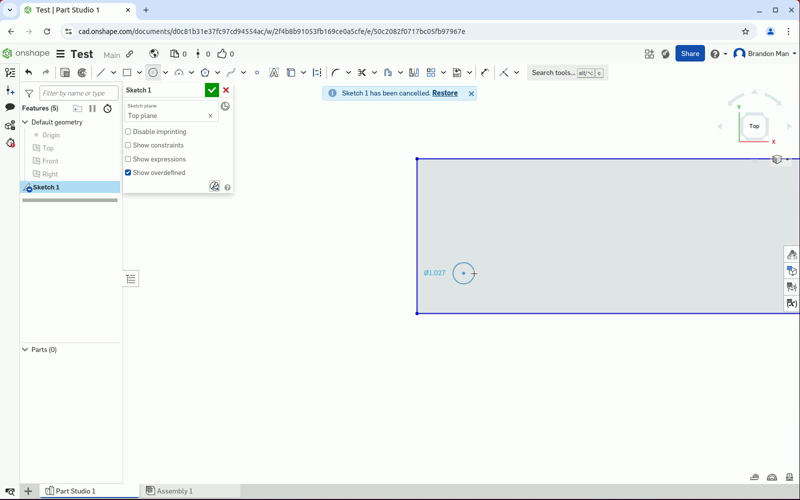
scroll(6)
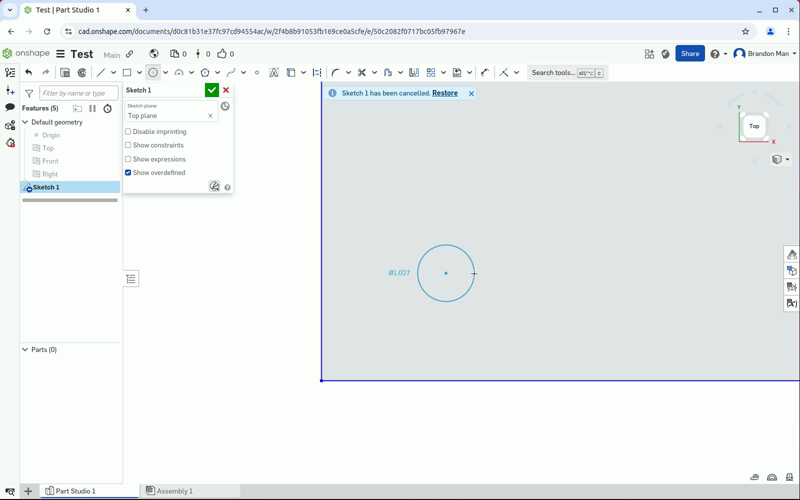
click(474, 273)
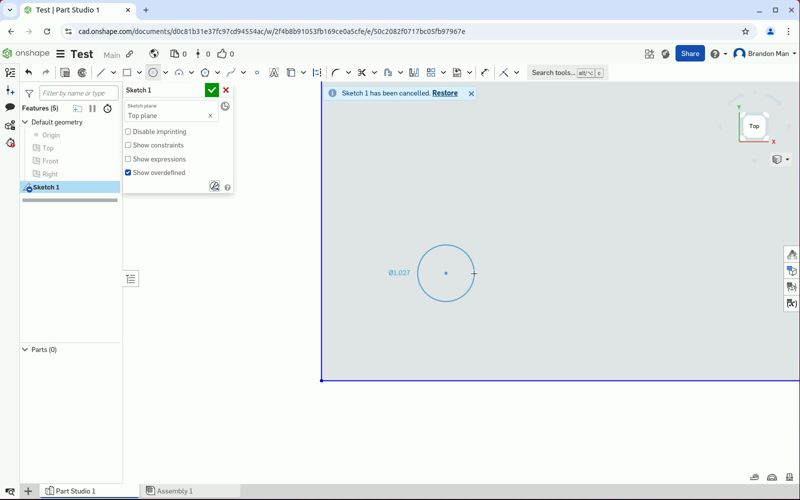
scroll(-6)
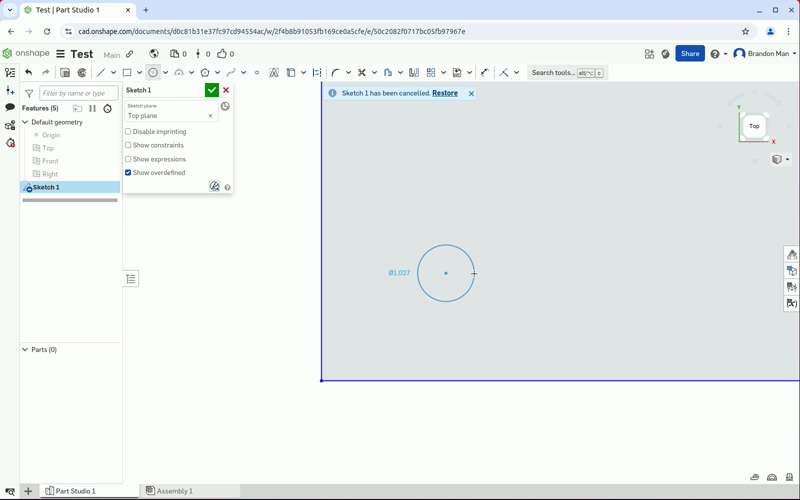
scroll(-6)
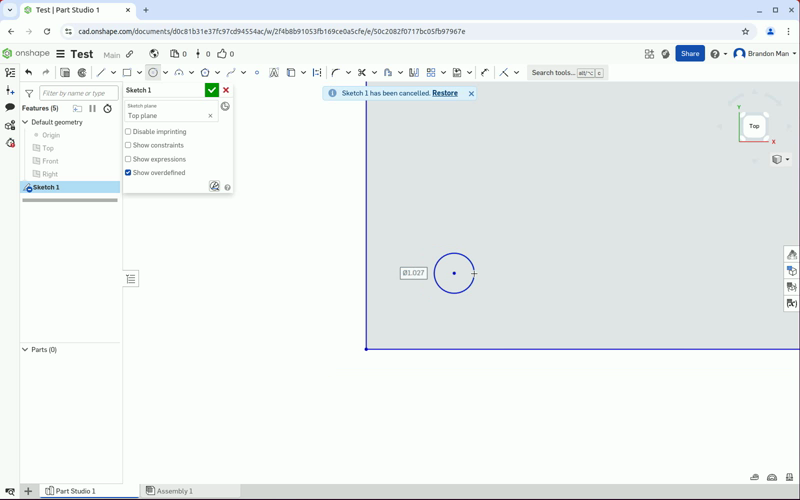
scroll(-6)
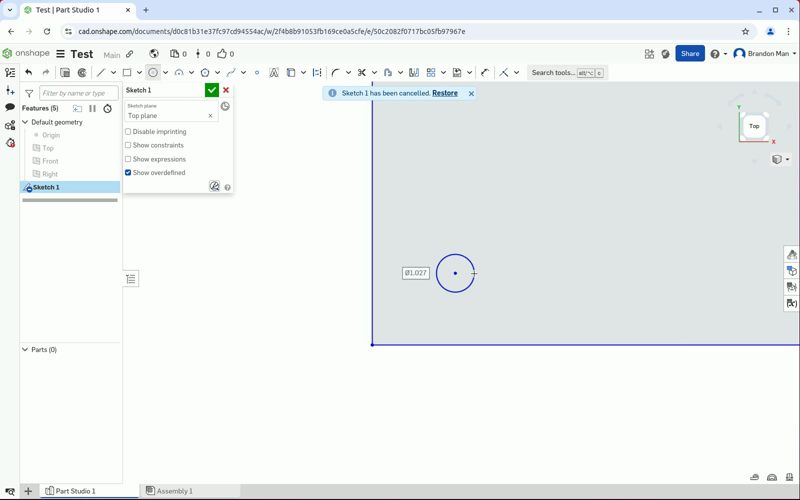
scroll(-6)
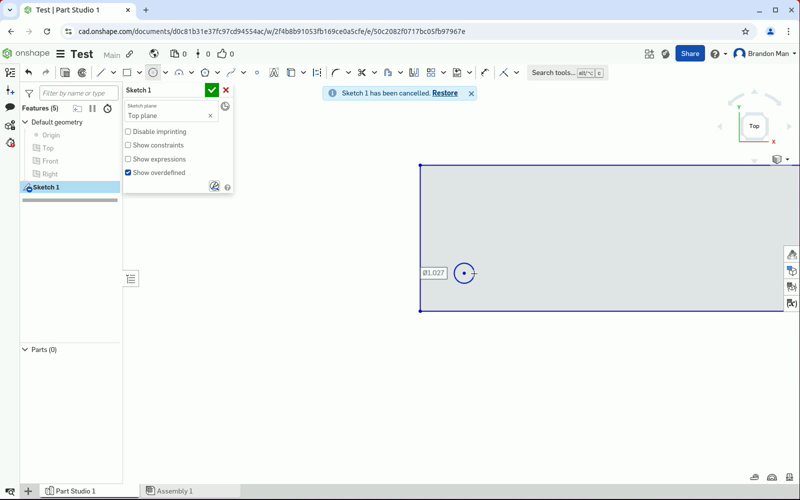
scroll(-6)
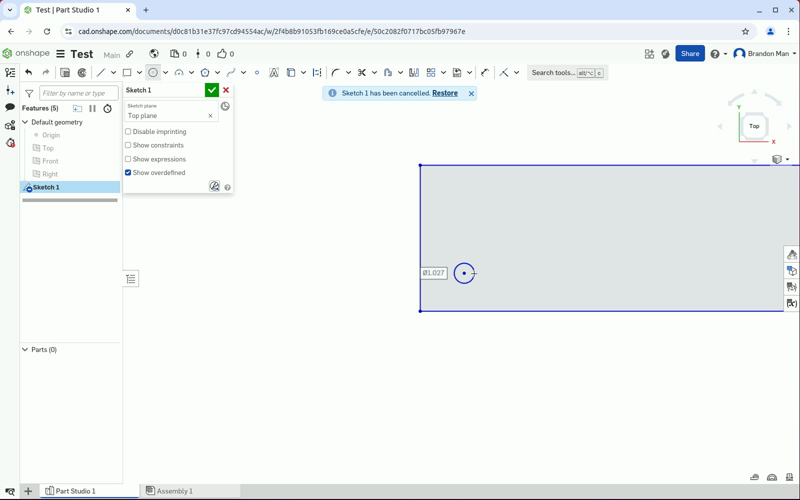
scroll(-6)
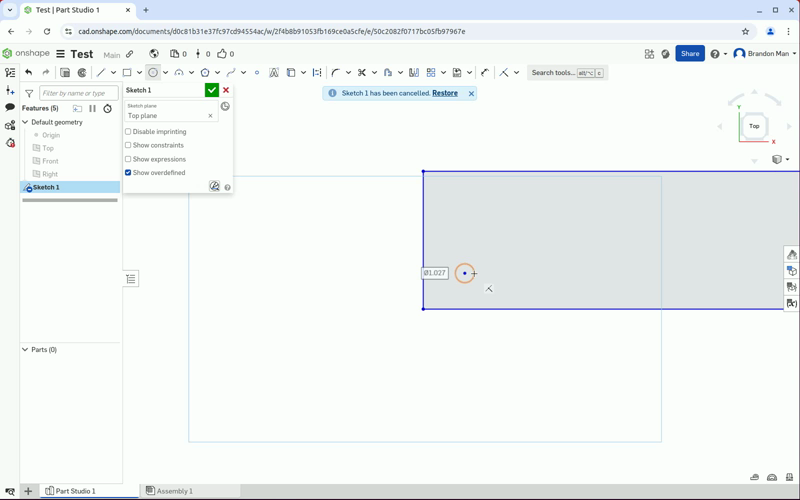
scroll(-6)
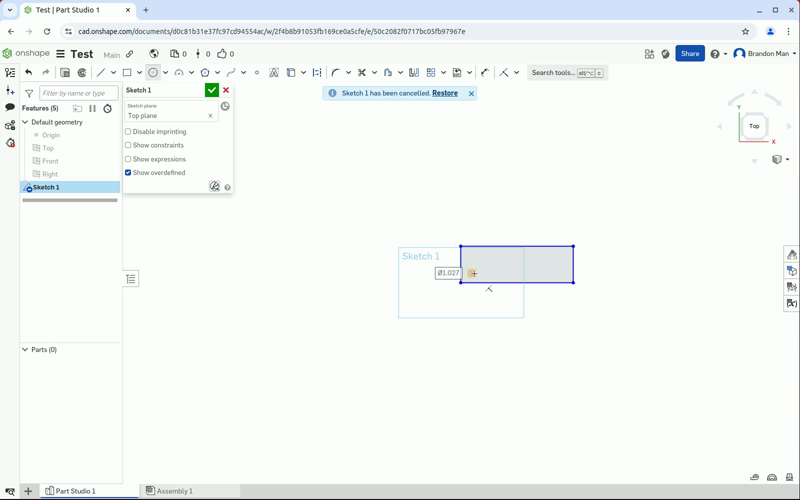
key(esc)
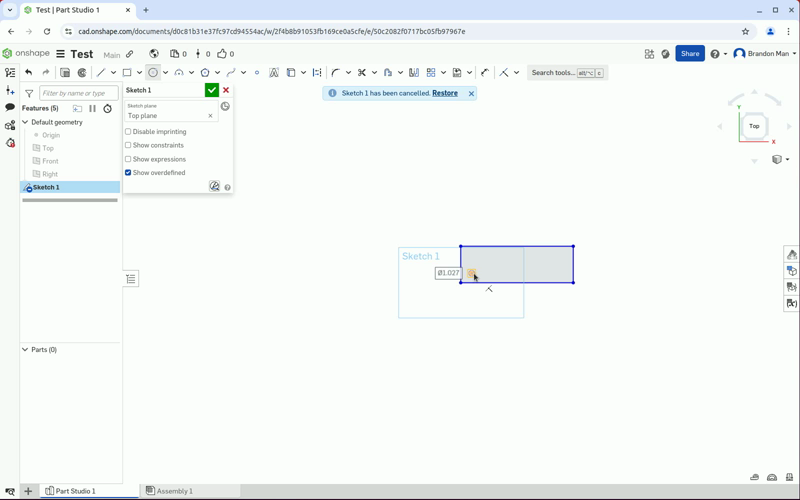
key(c)
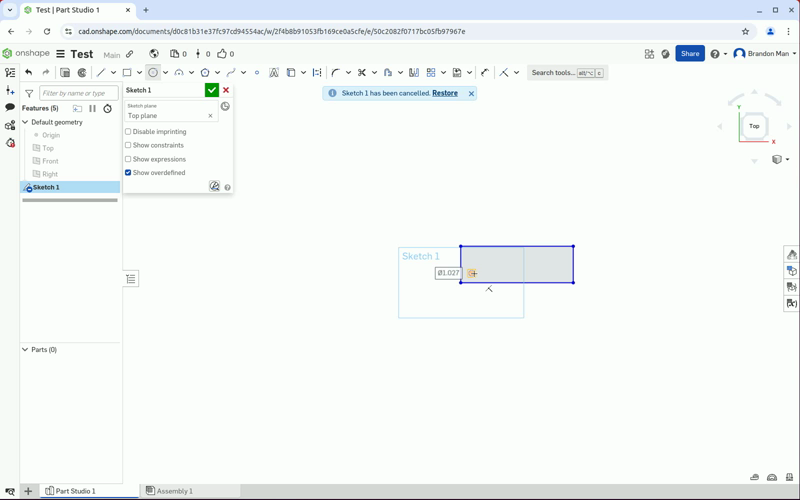
key_down(shift)
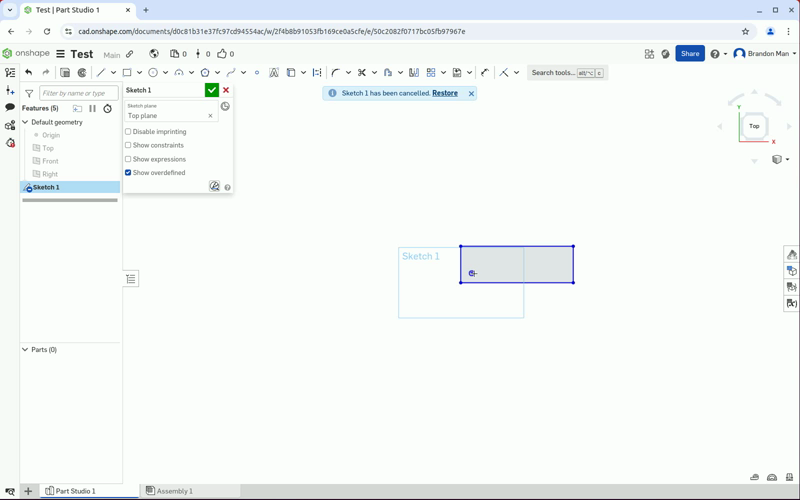
mouse_move(471, 255)
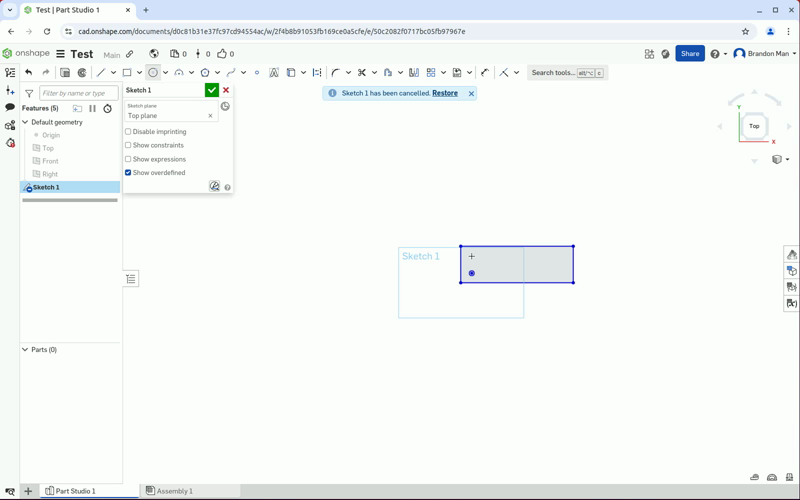
click(471, 255)
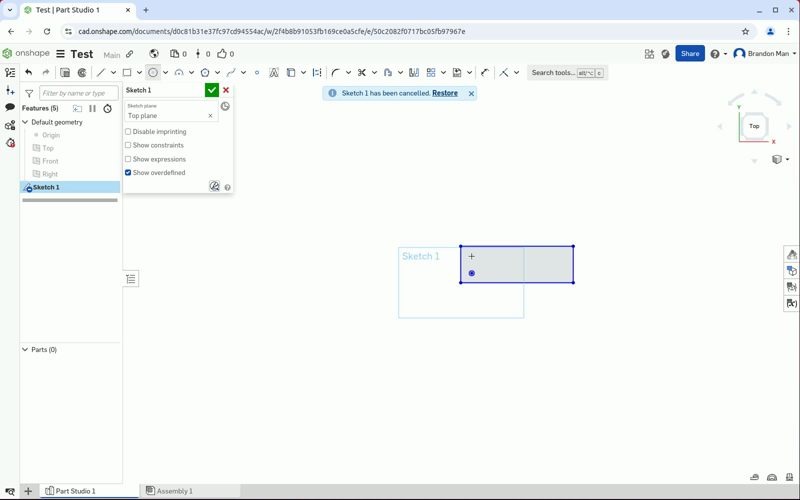
key_up(shift)
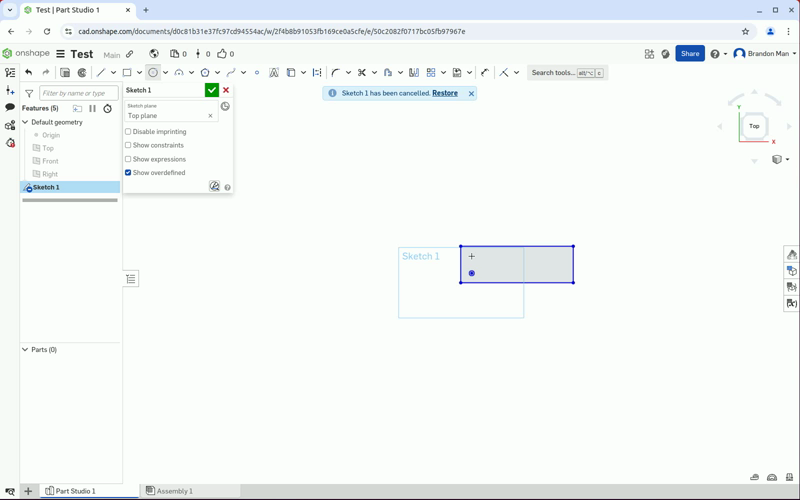
mouse_move(474, 255)
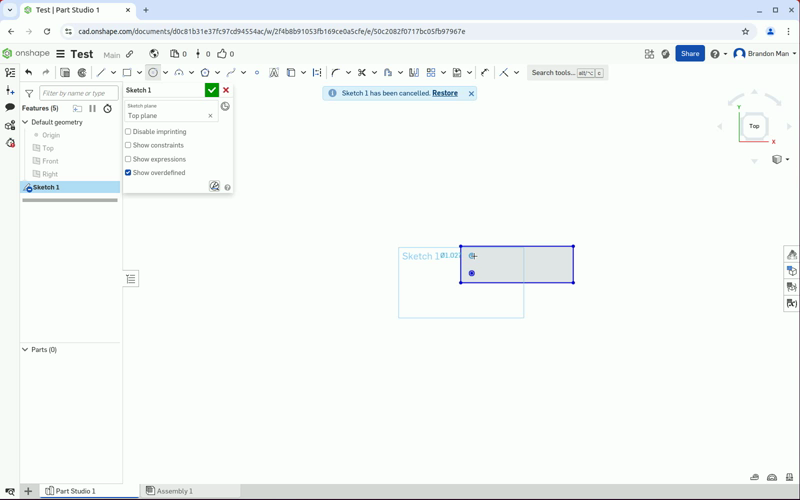
scroll(6)
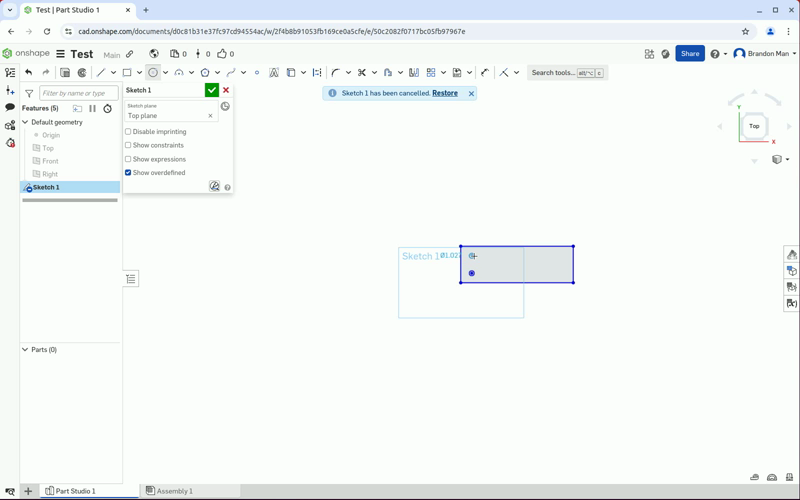
scroll(6)
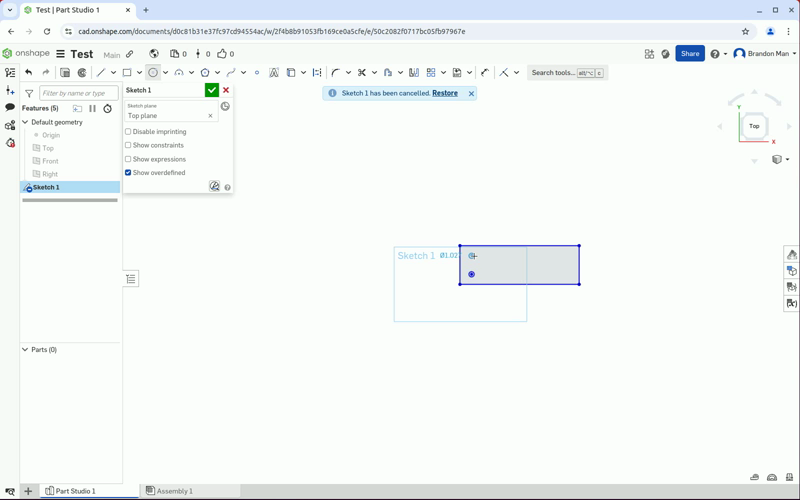
scroll(6)
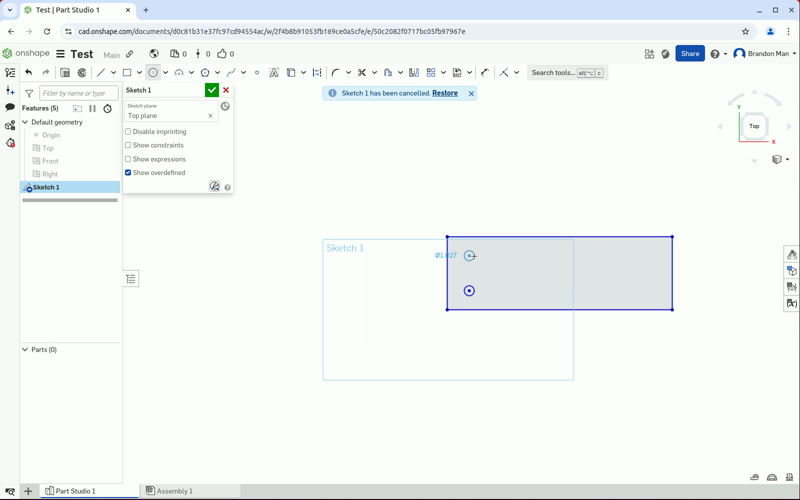
scroll(6)
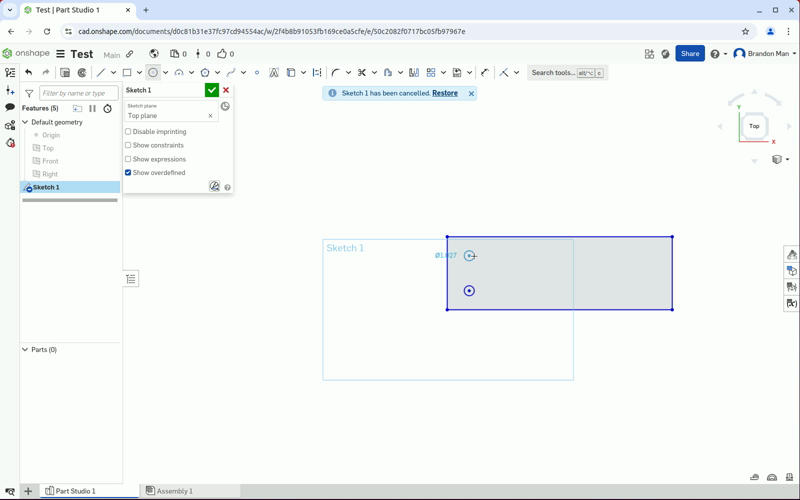
scroll(6)
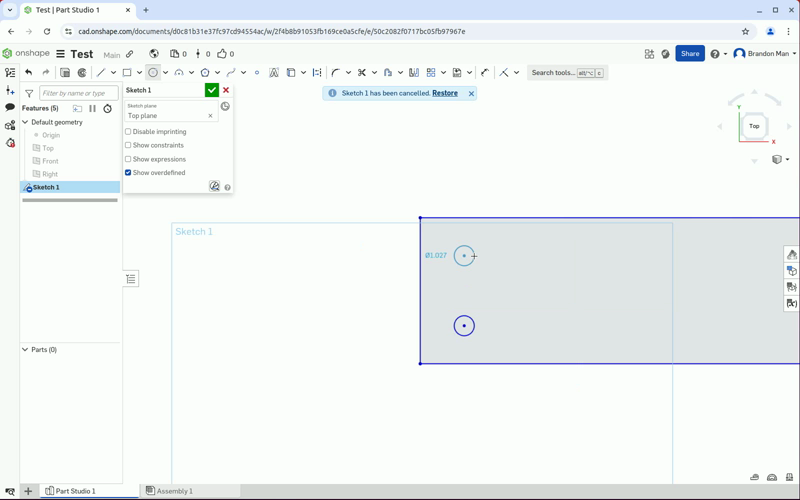
scroll(6)
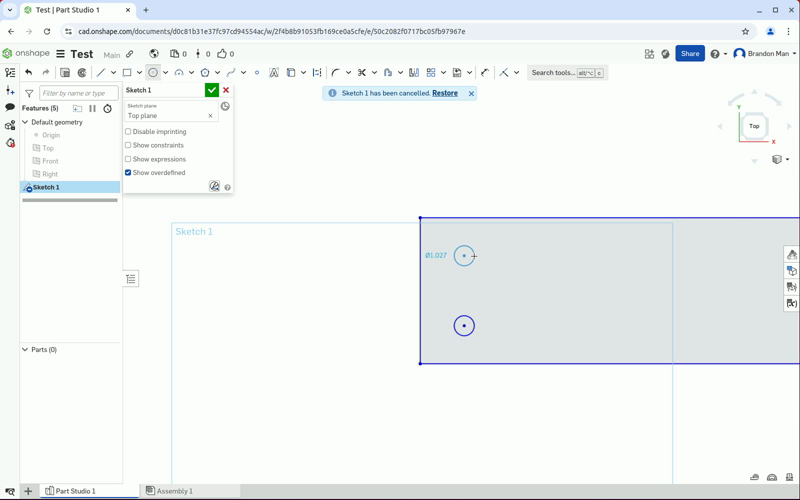
scroll(6)
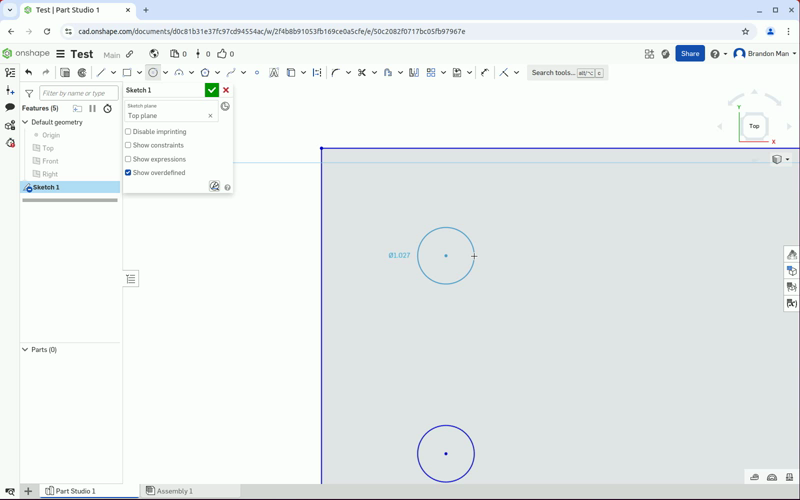
click(474, 255)
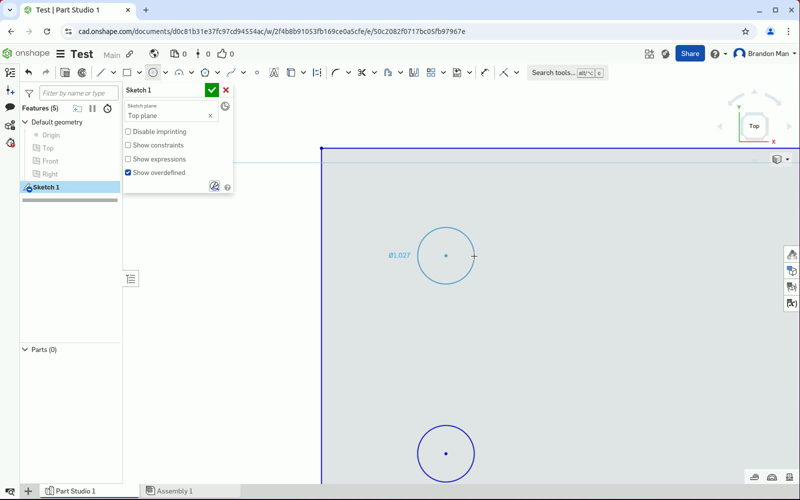
scroll(-6)
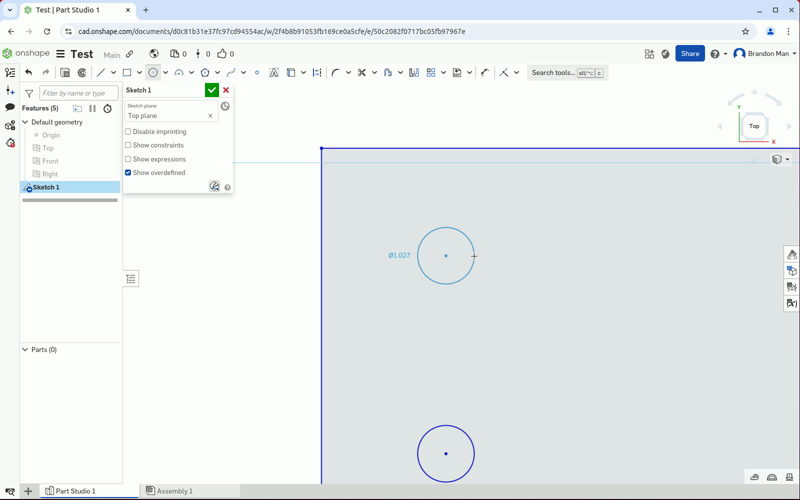
scroll(-6)
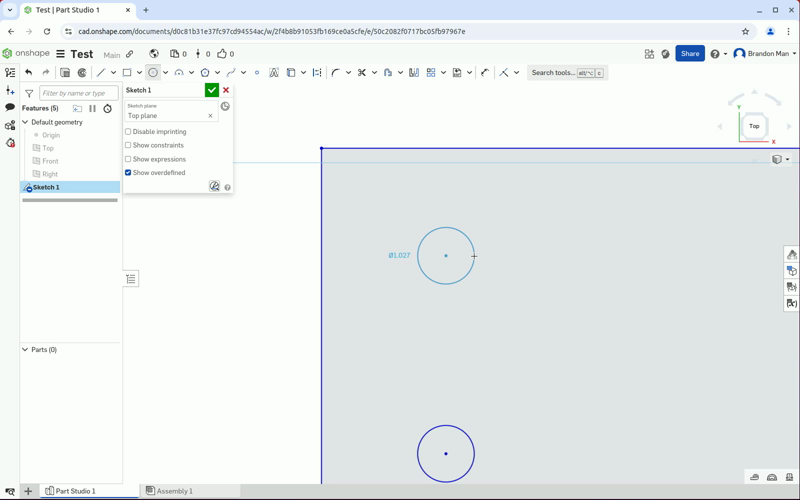
scroll(-6)
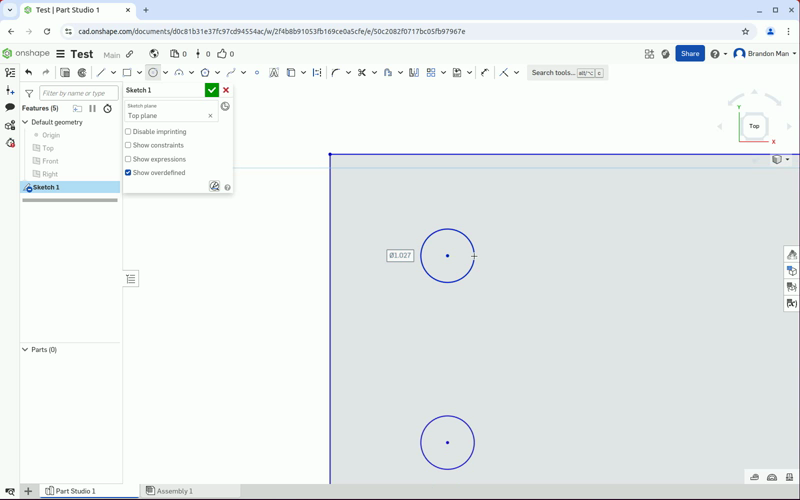
scroll(-6)
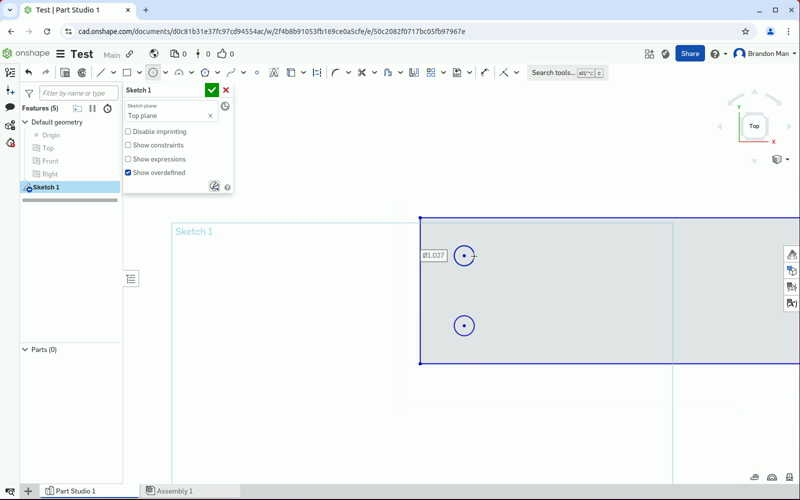
scroll(-6)
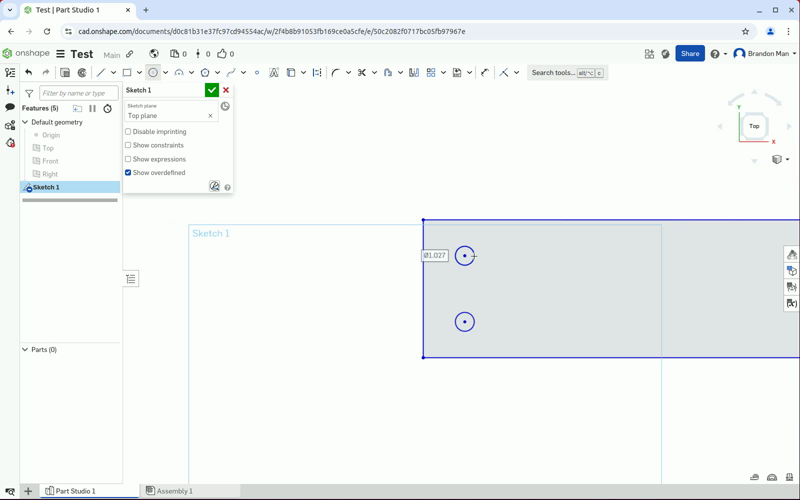
scroll(-6)
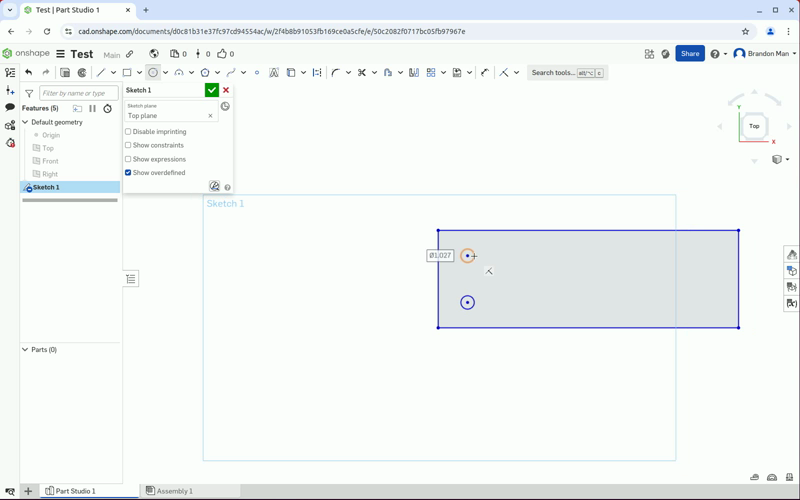
scroll(-6)
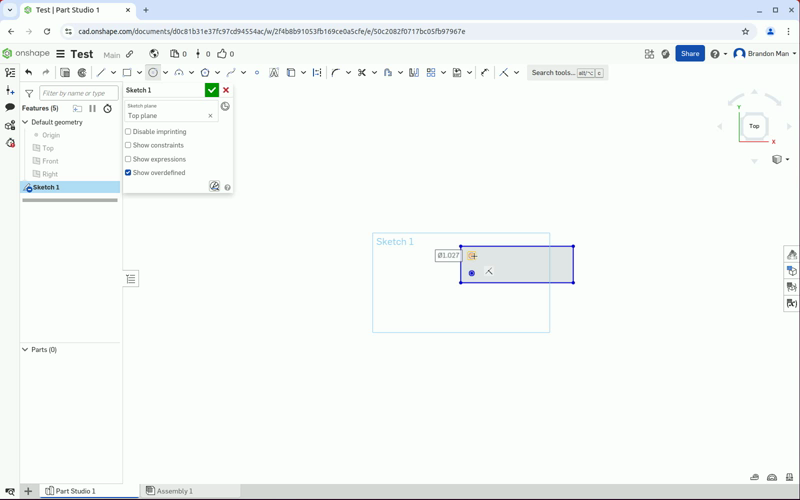
key(esc)
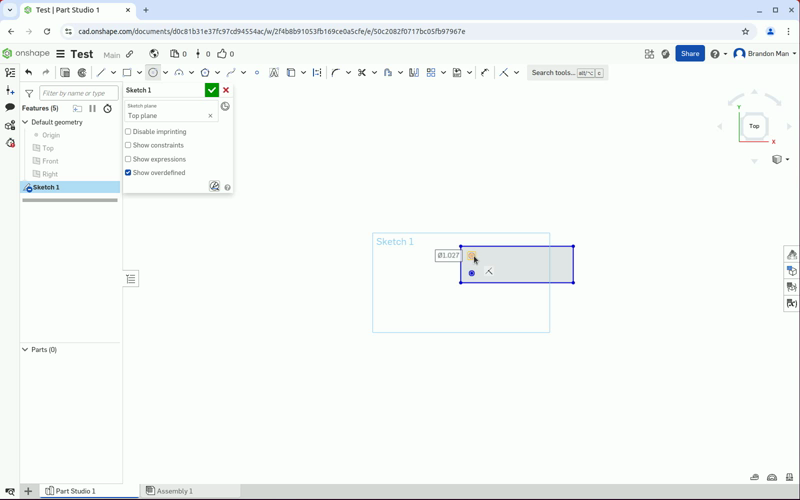
key(c)
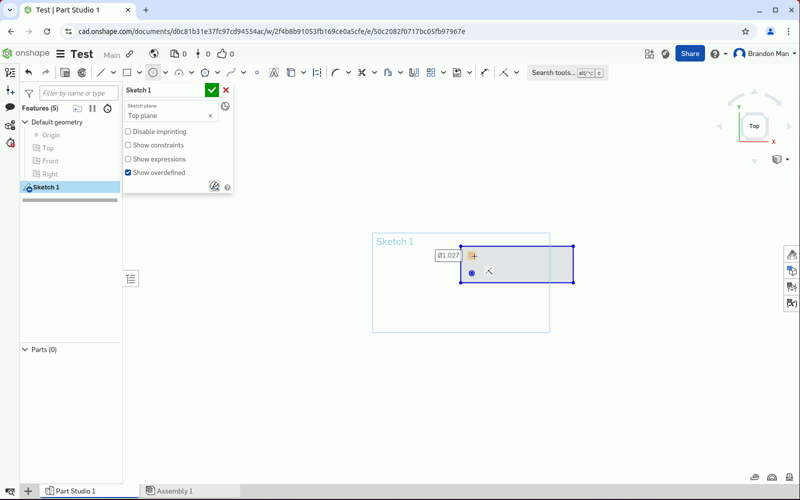
key_down(shift)
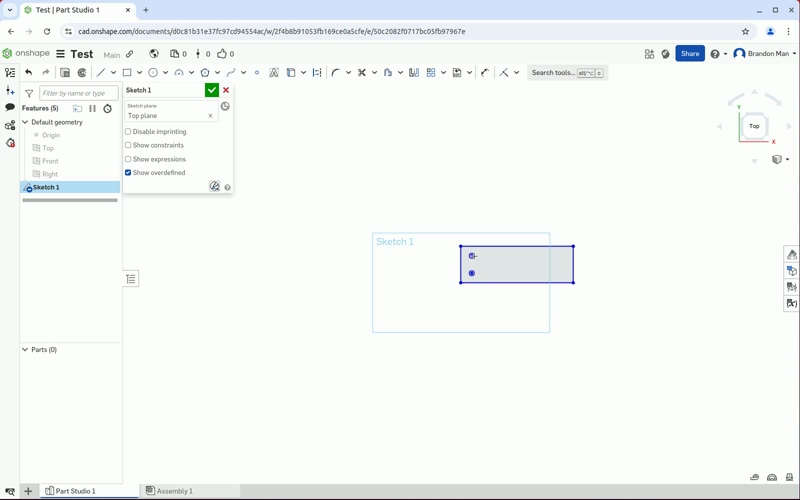
mouse_move(562, 273)
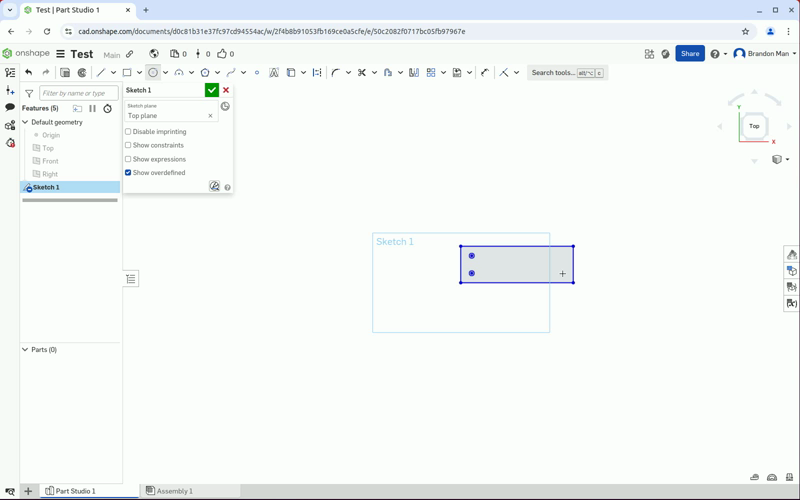
click(562, 273)
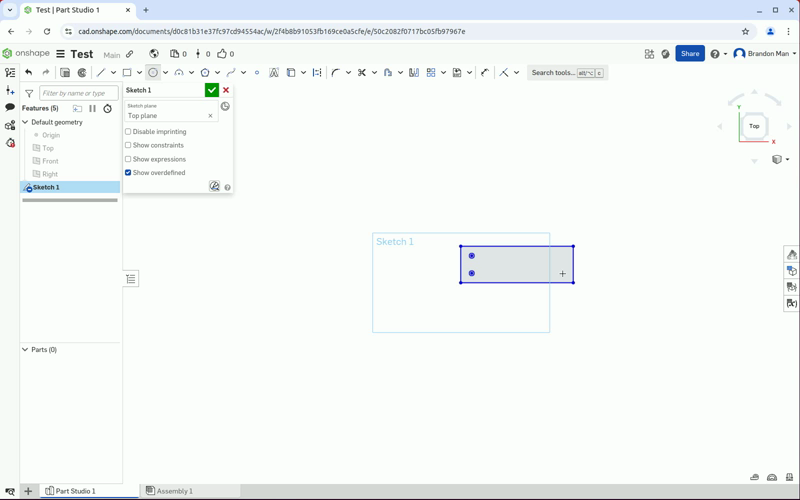
key_up(shift)
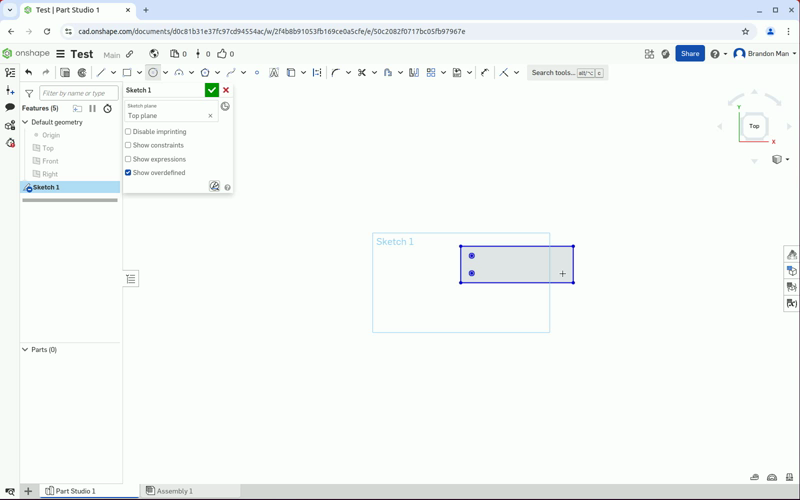
mouse_move(564, 273)
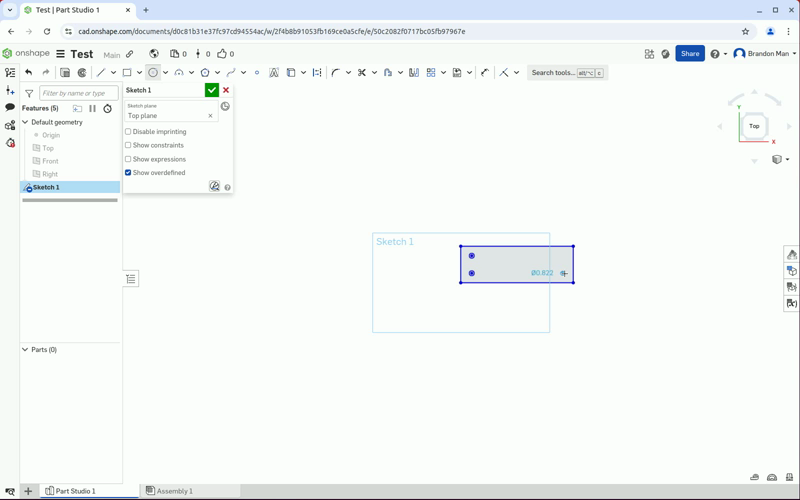
scroll(6)
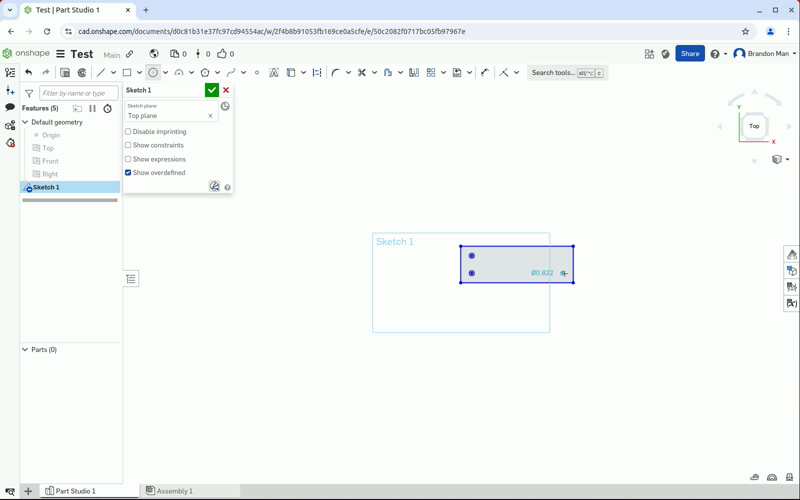
scroll(6)
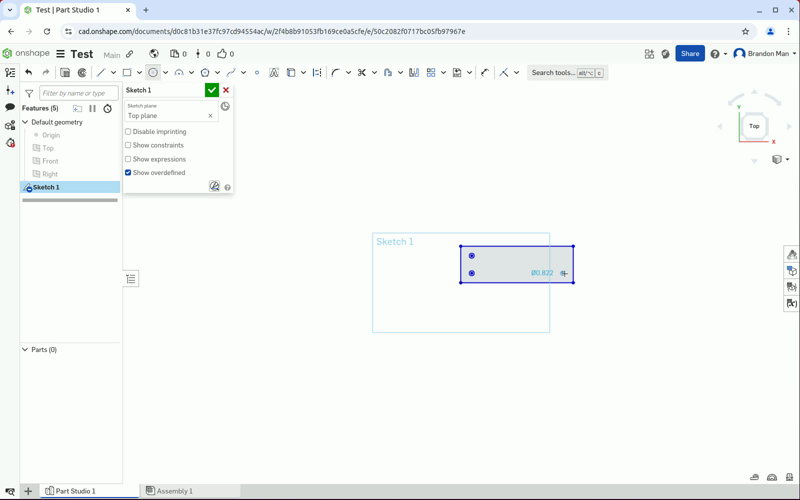
scroll(6)
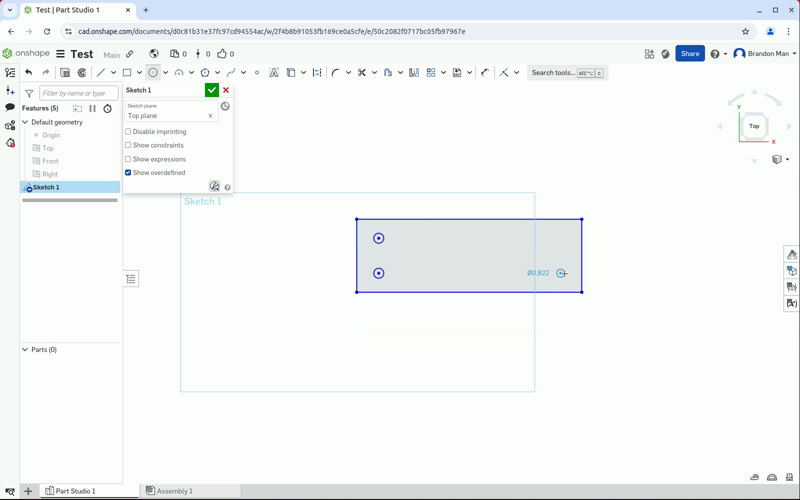
scroll(6)
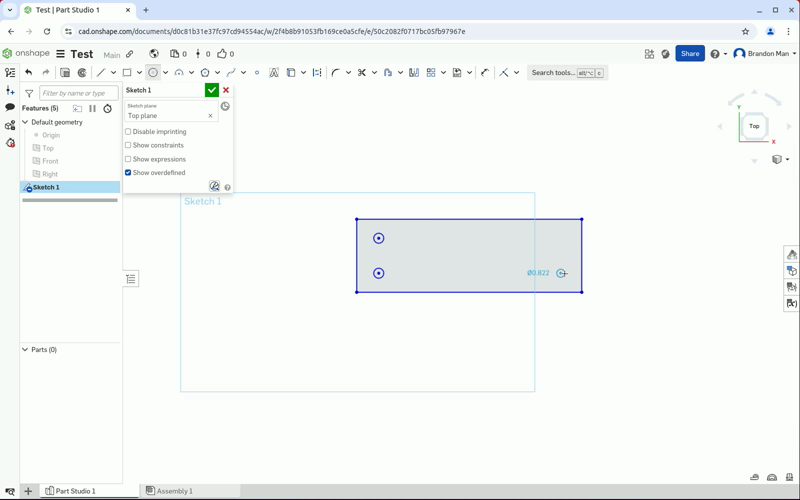
scroll(6)
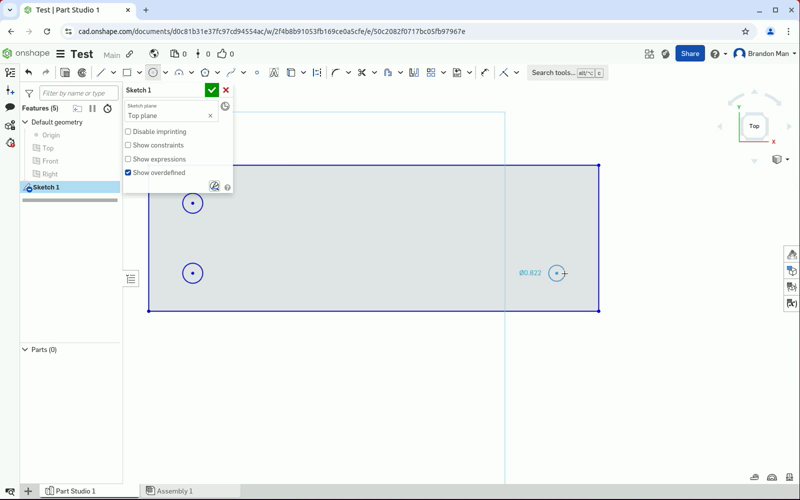
scroll(6)
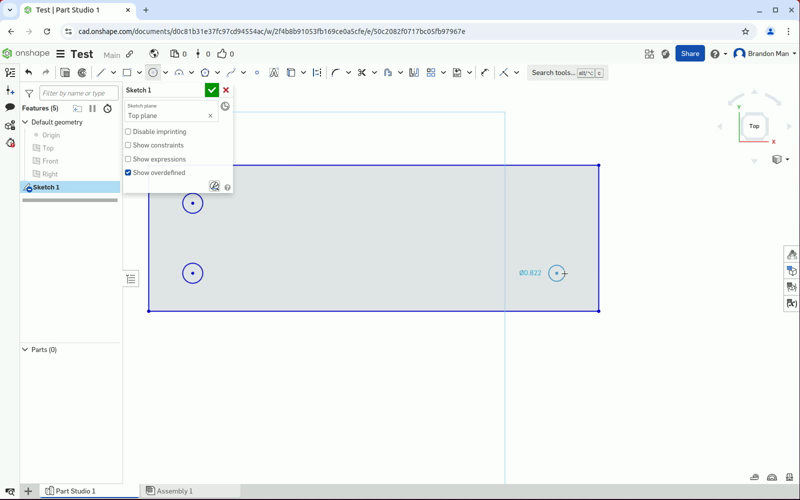
scroll(6)
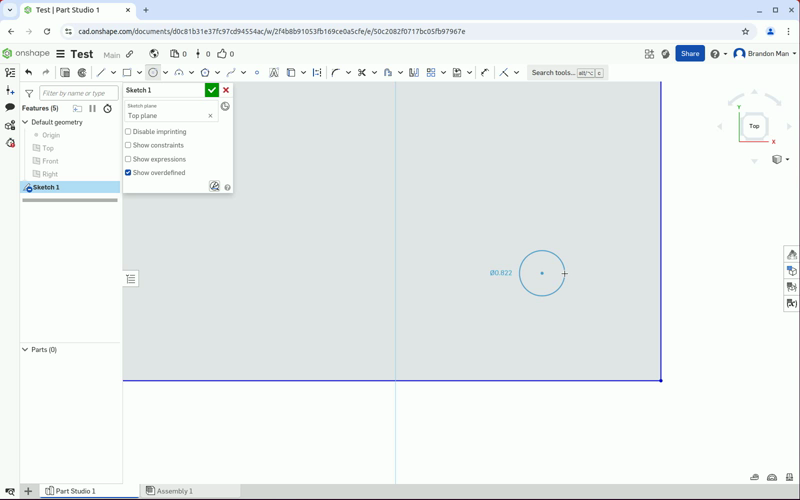
click(564, 273)
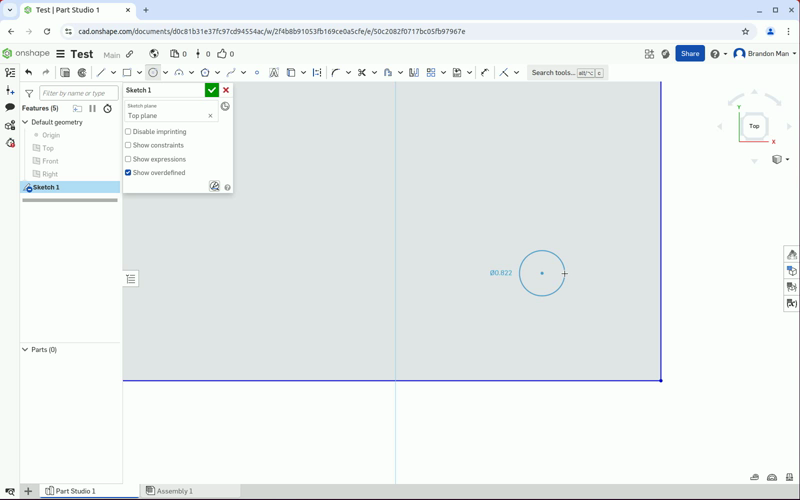
scroll(-6)
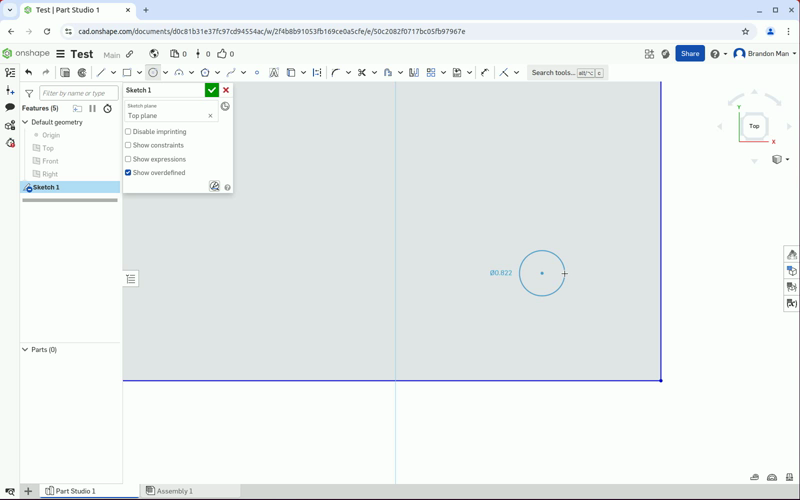
scroll(-6)
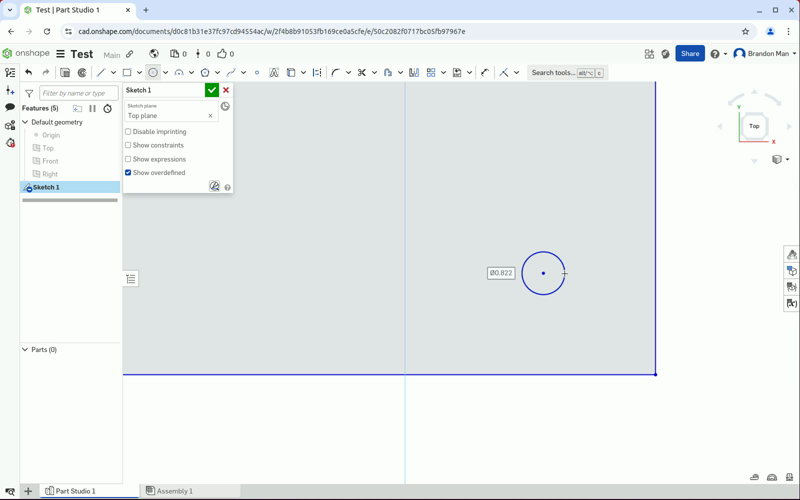
scroll(-6)
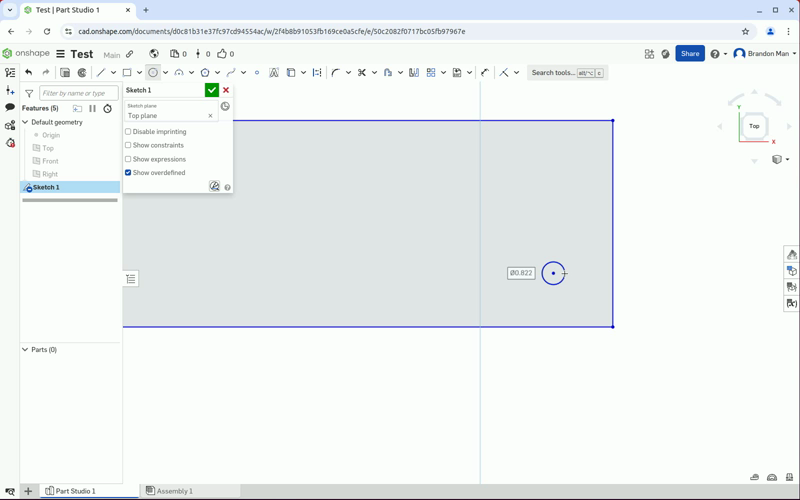
scroll(-6)
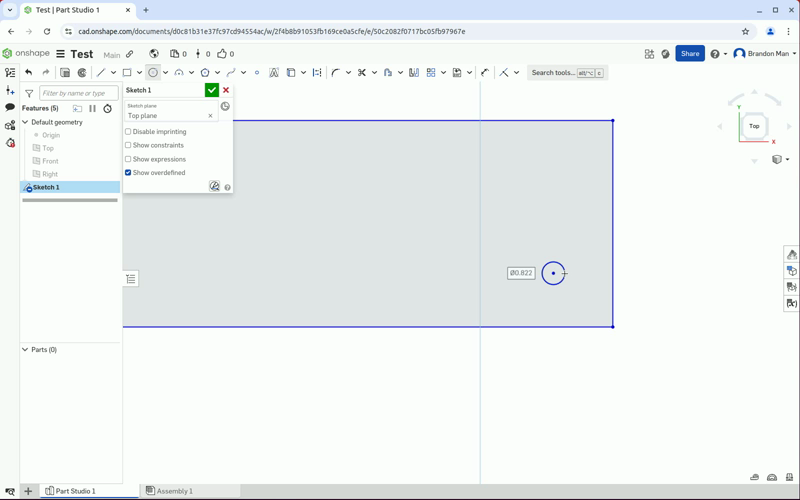
scroll(-6)
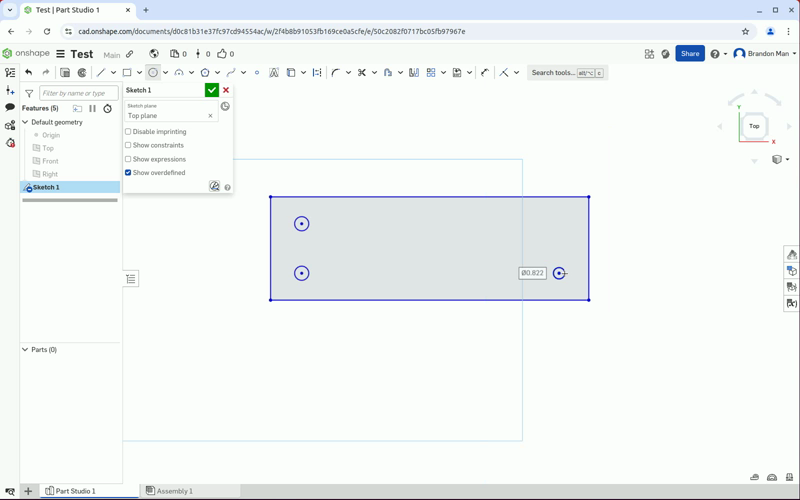
scroll(-6)
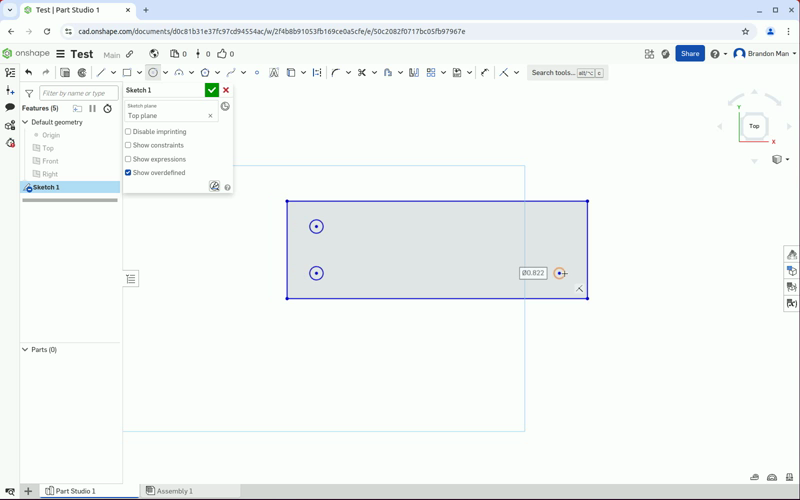
scroll(-6)
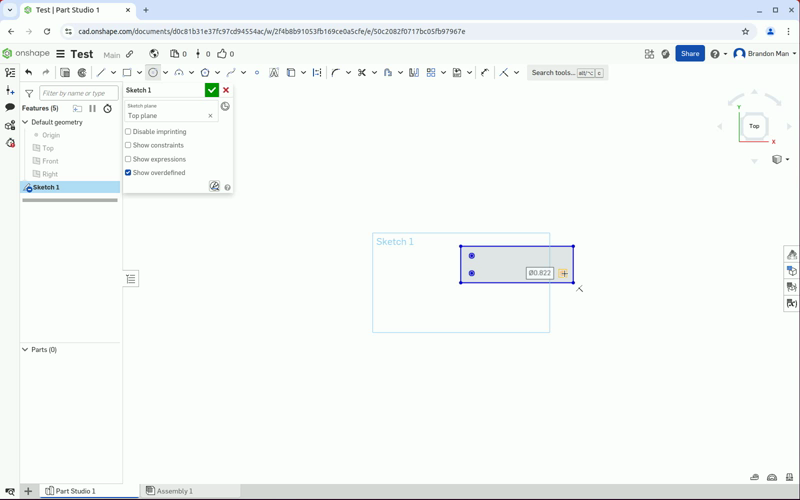
key(esc)
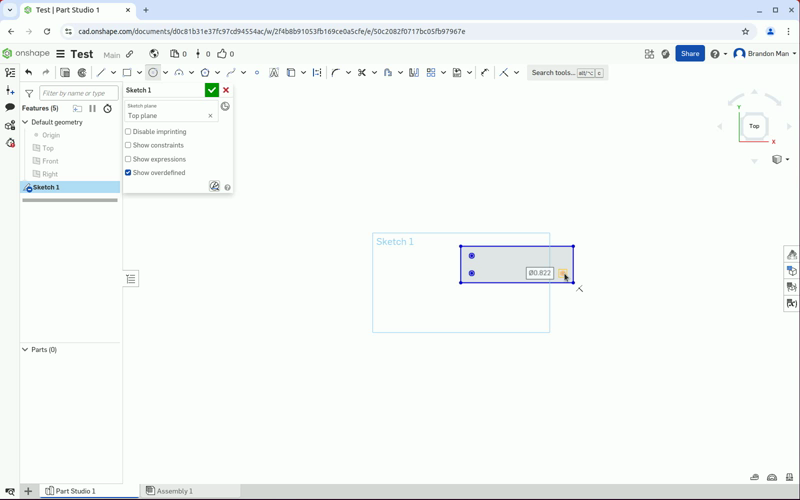
key(c)
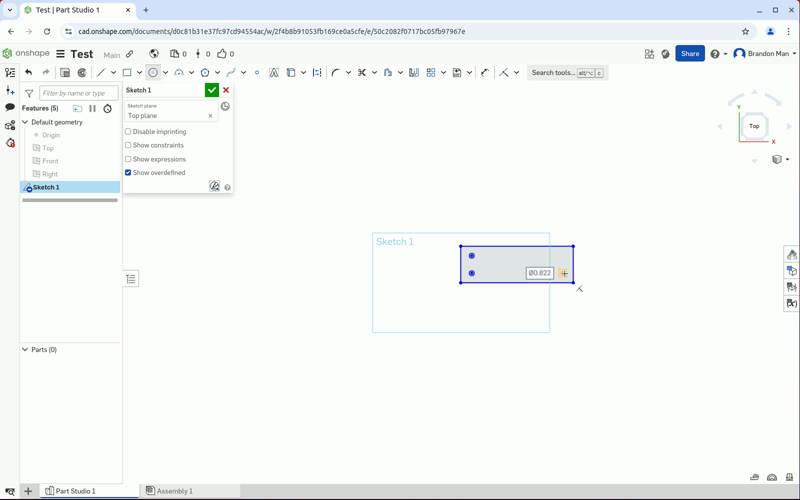
key_down(shift)
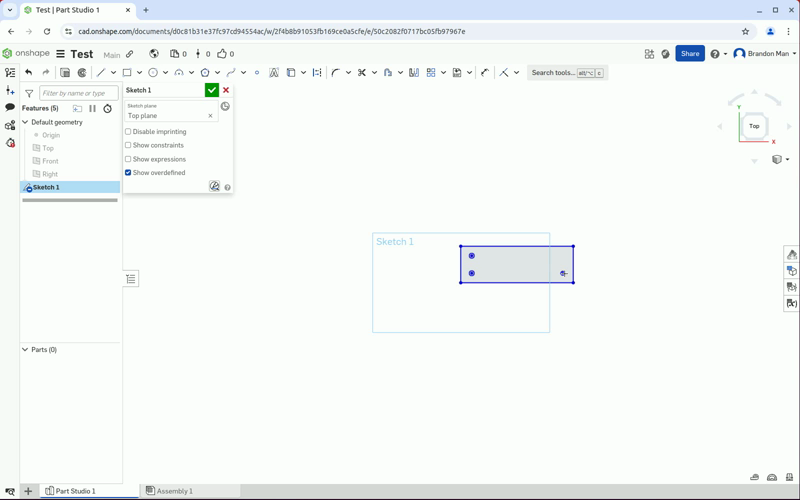
mouse_move(562, 255)
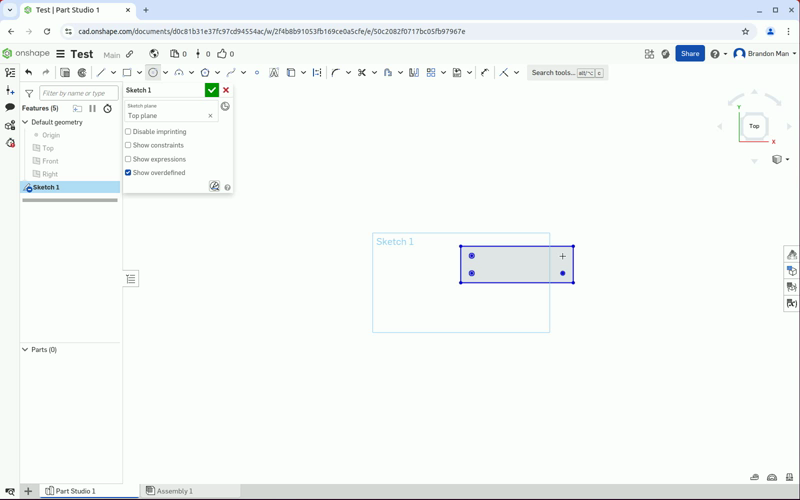
click(562, 255)
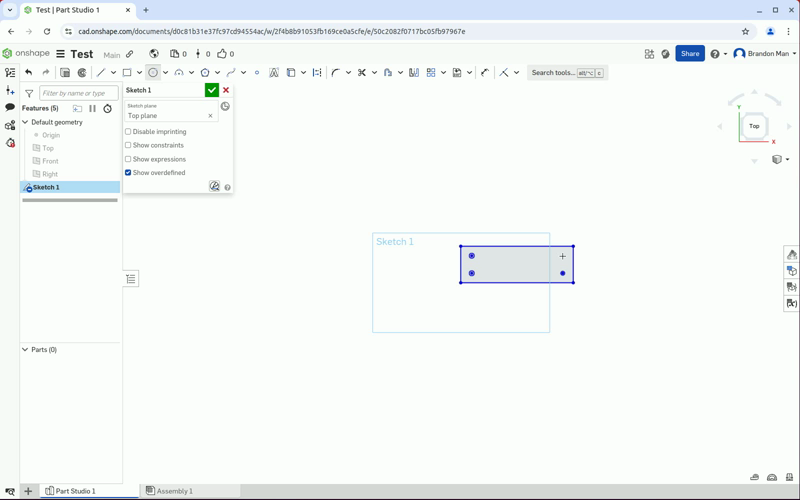
key_up(shift)
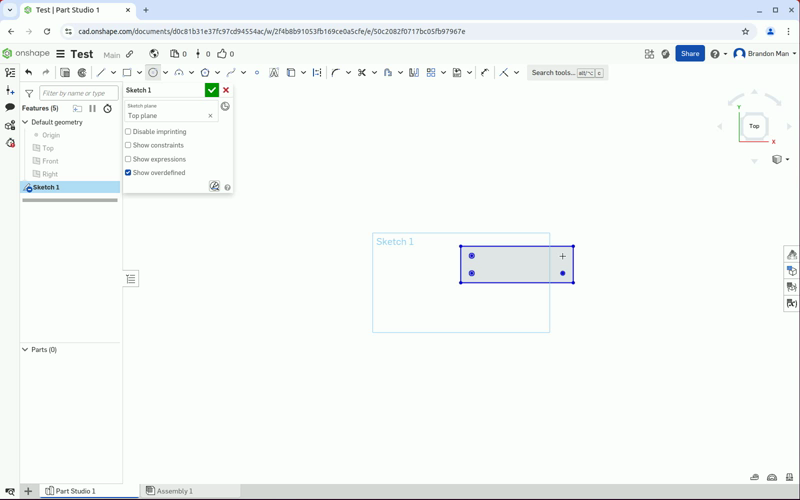
mouse_move(564, 255)
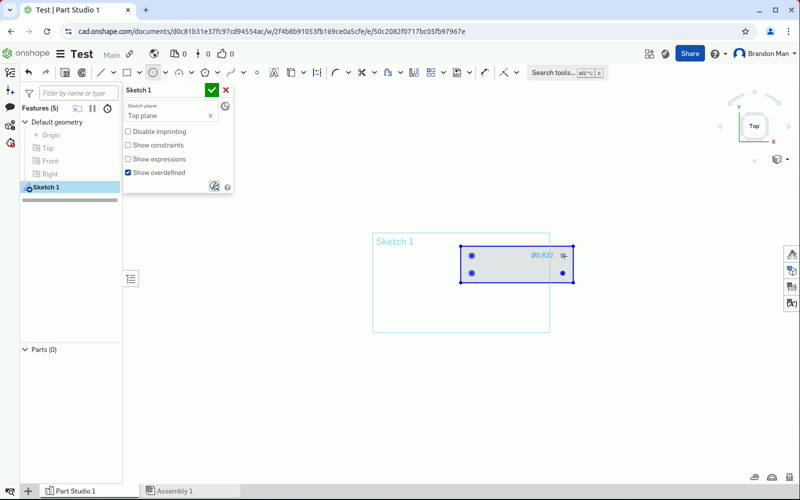
scroll(6)
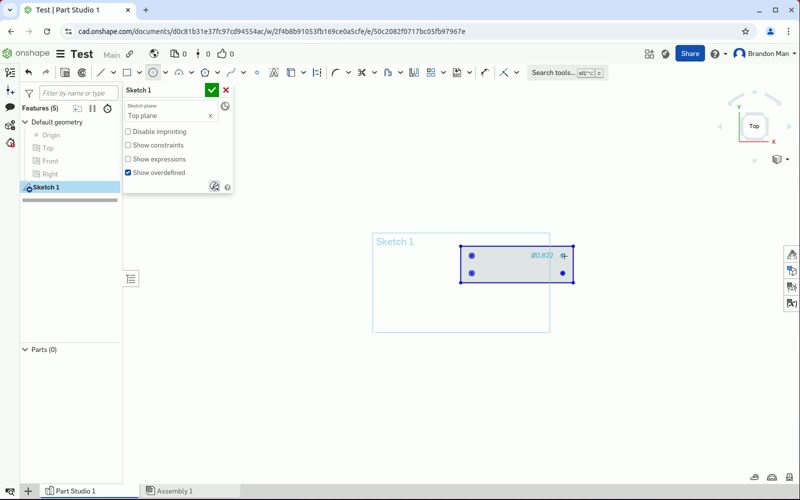
scroll(6)
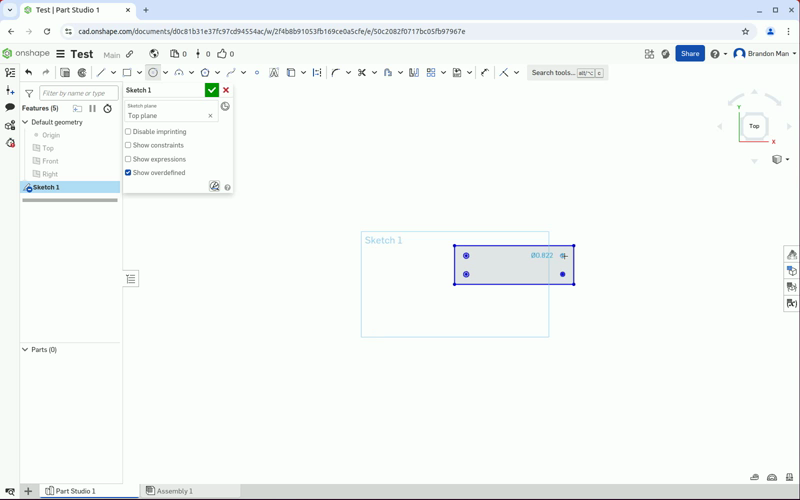
scroll(6)
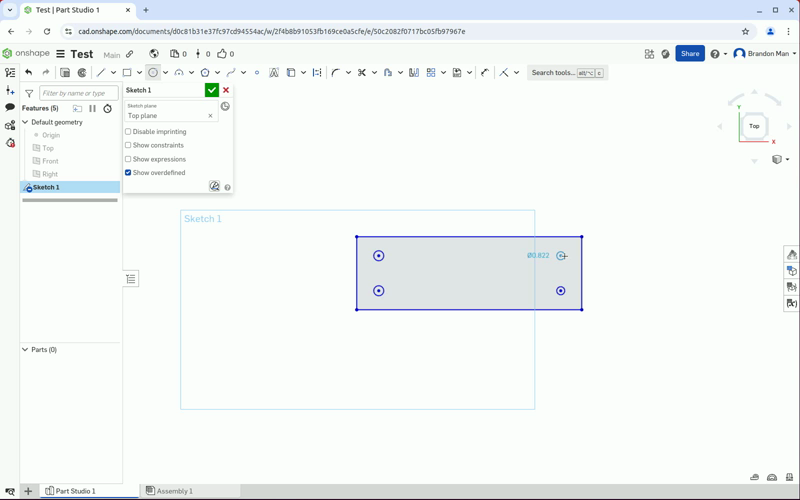
scroll(6)
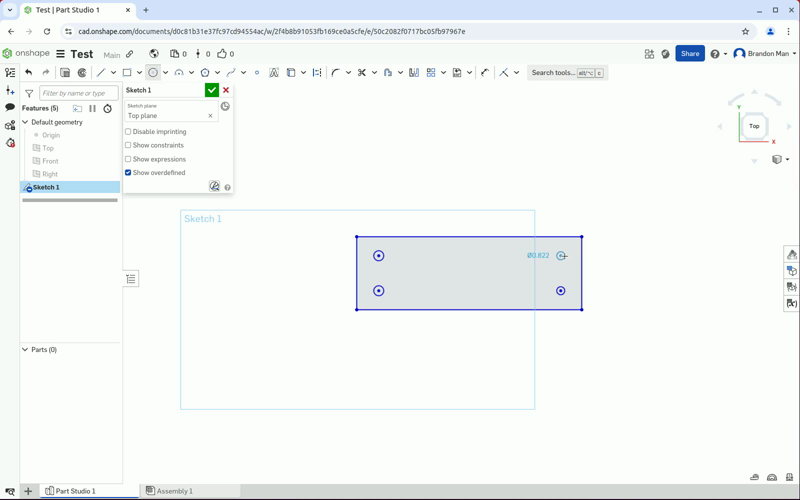
scroll(6)
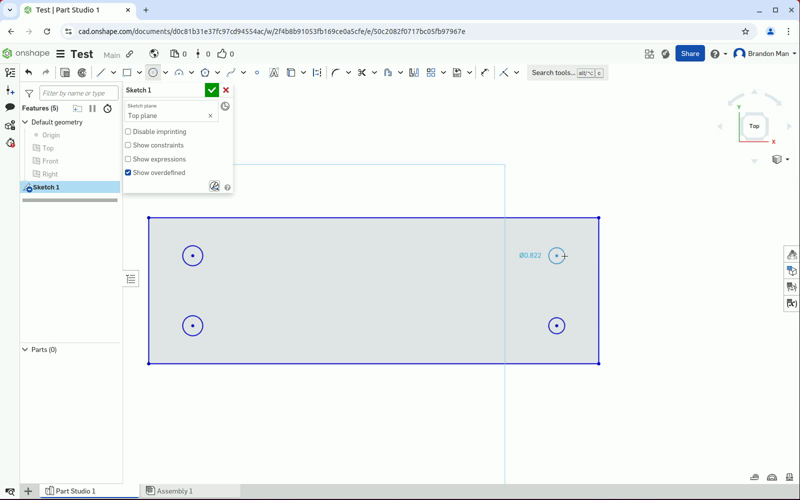
scroll(6)
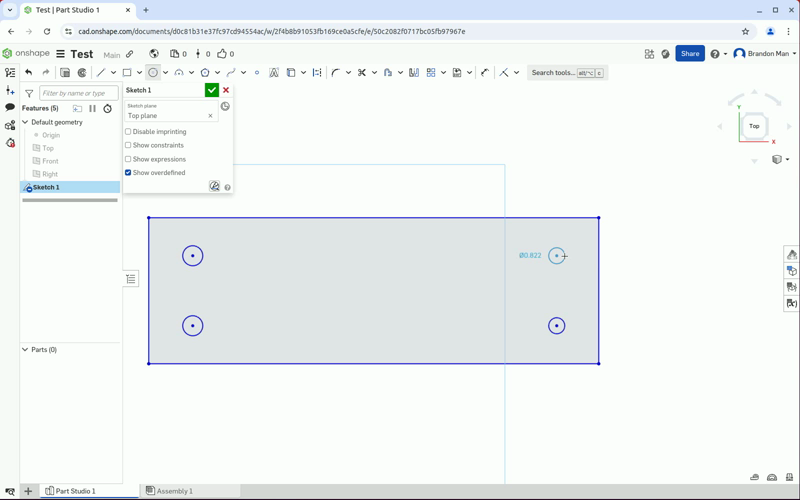
scroll(6)
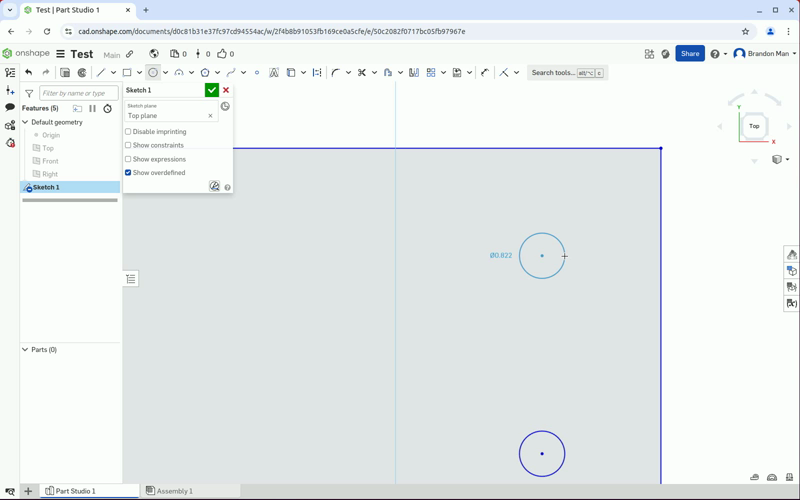
click(564, 255)
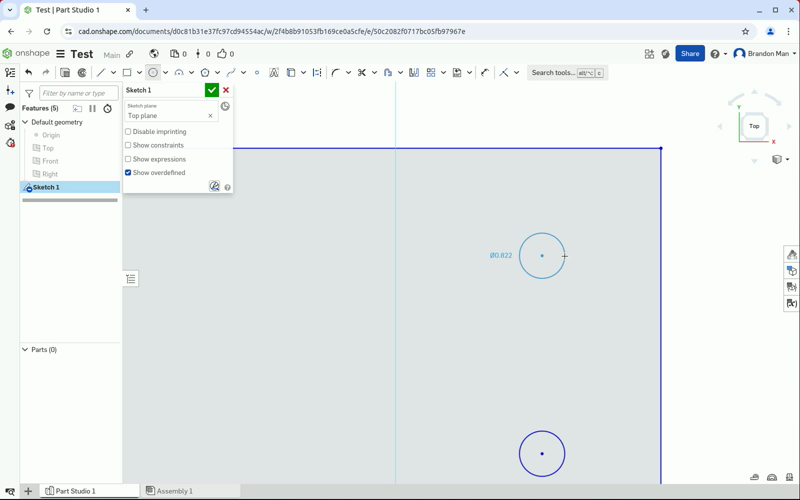
scroll(-6)
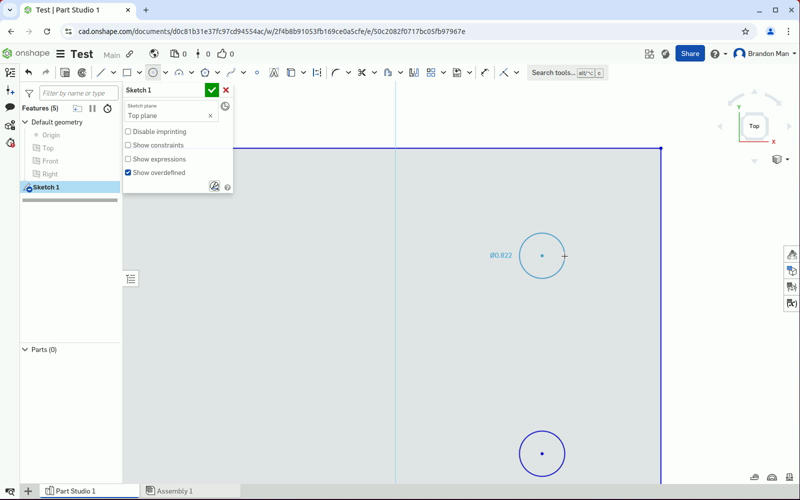
scroll(-6)
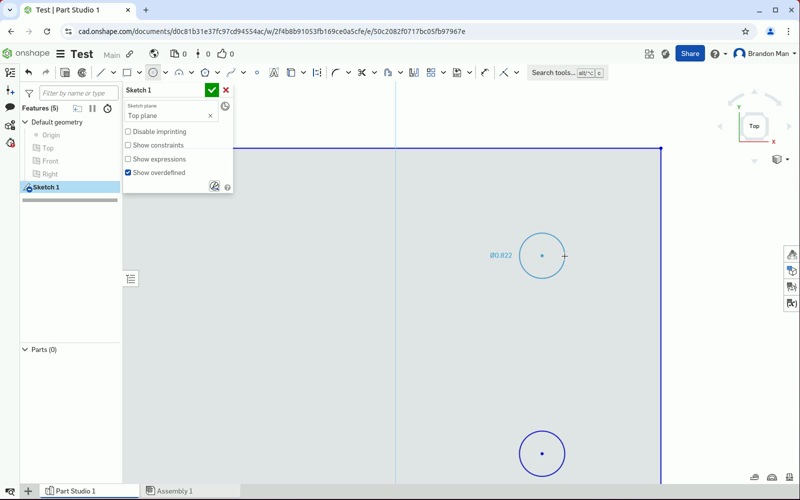
scroll(-6)
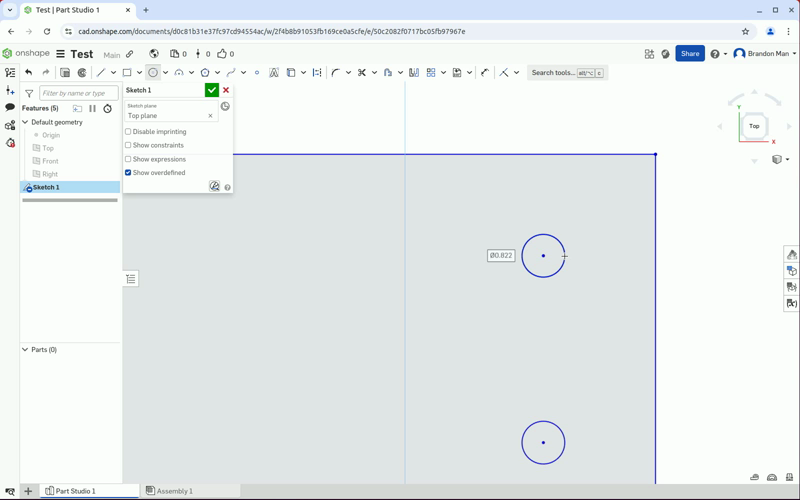
scroll(-6)
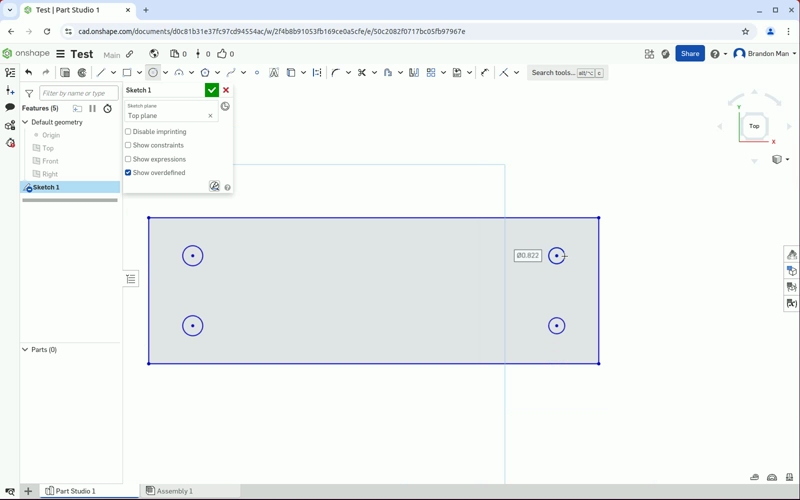
scroll(-6)
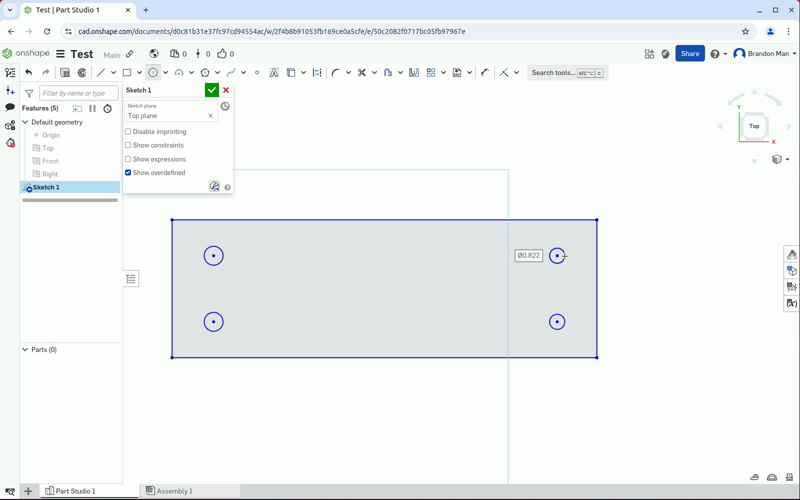
scroll(-6)
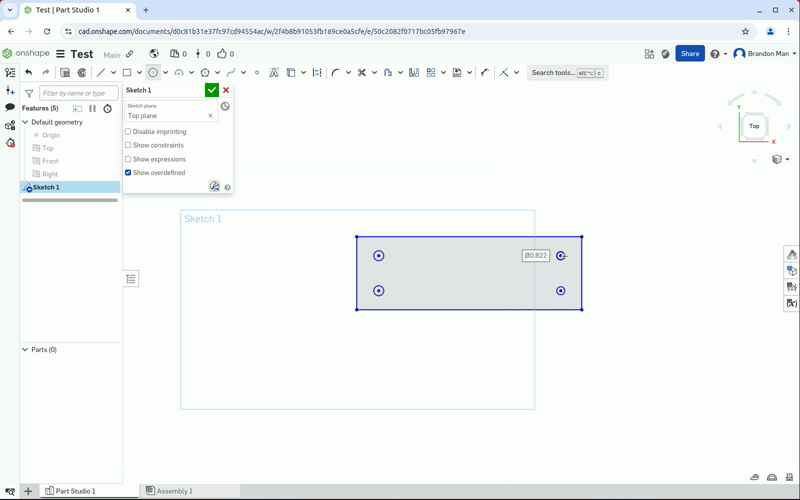
scroll(-6)
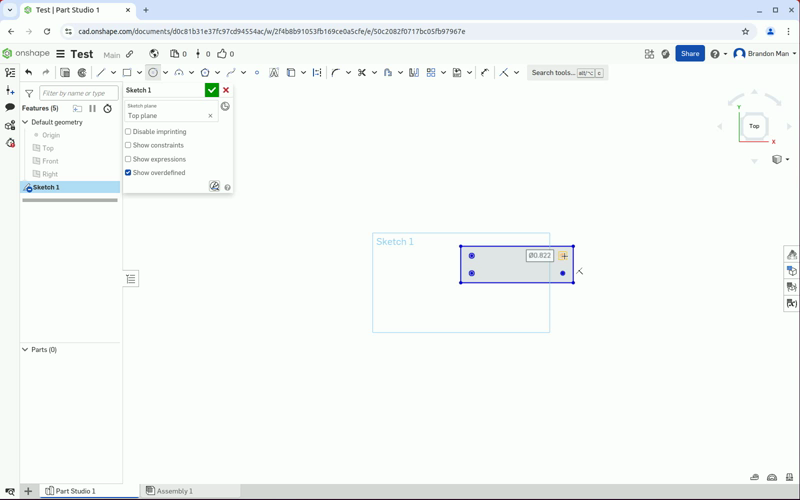
key(esc)
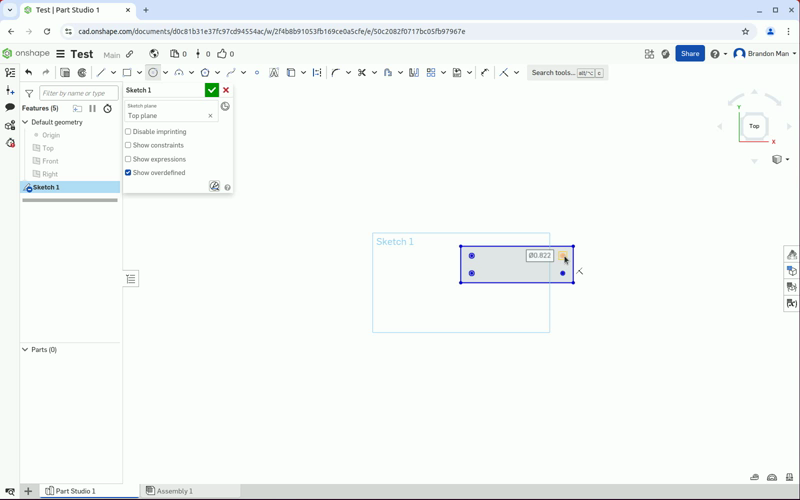
mouse_move(470, 268)
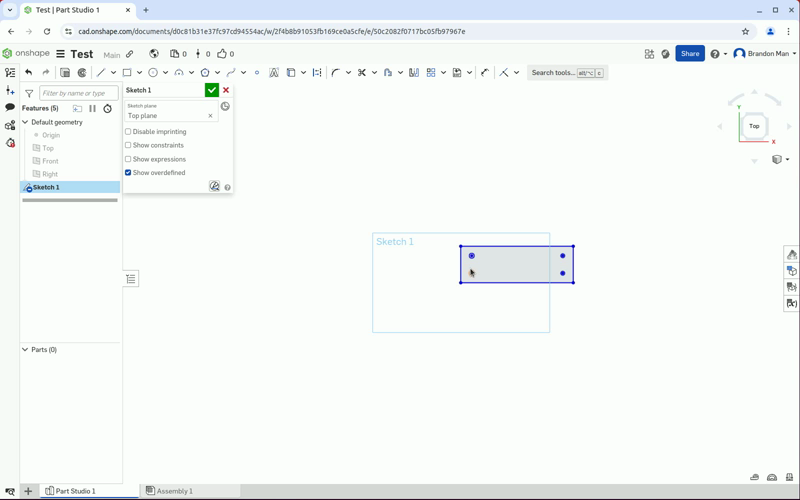
click(470, 268)
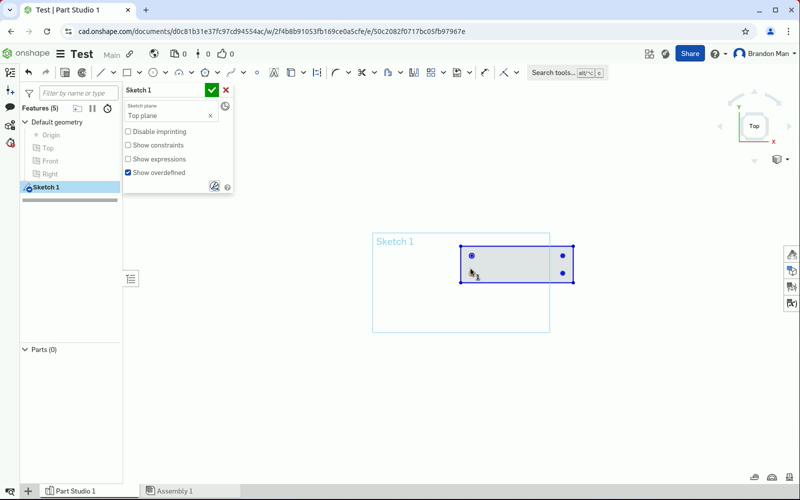
mouse_move(73, 352)
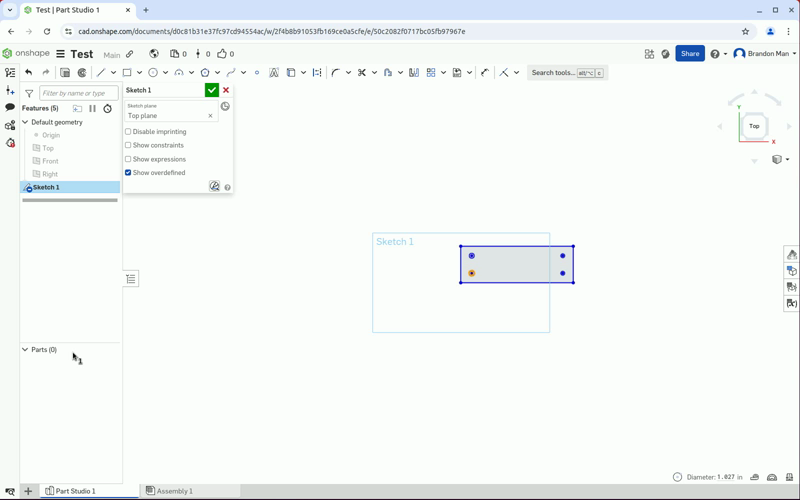
key(shift+y)
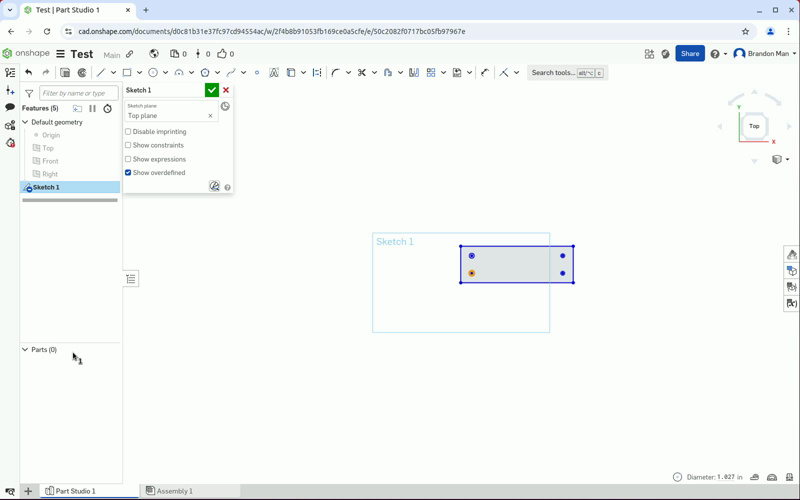
key(shift+e)
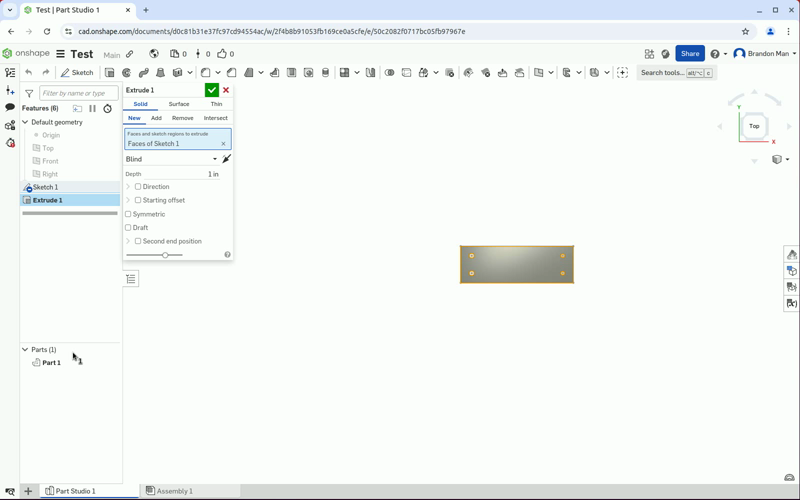
mouse_move(143, 106)
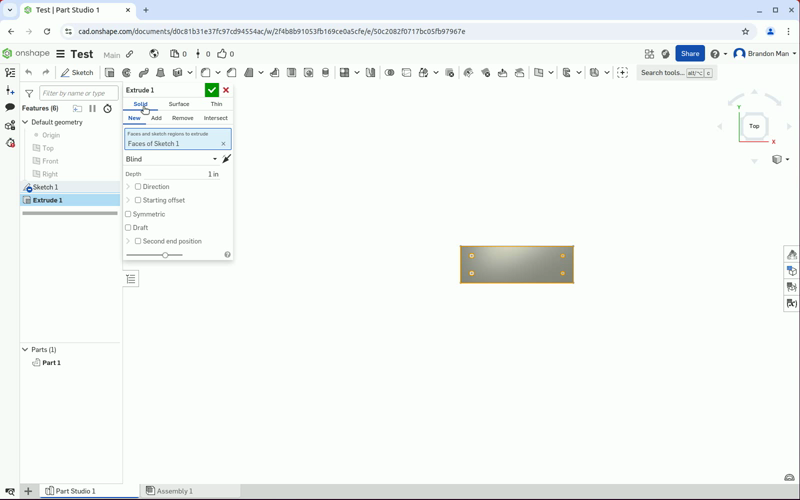
click(143, 106)
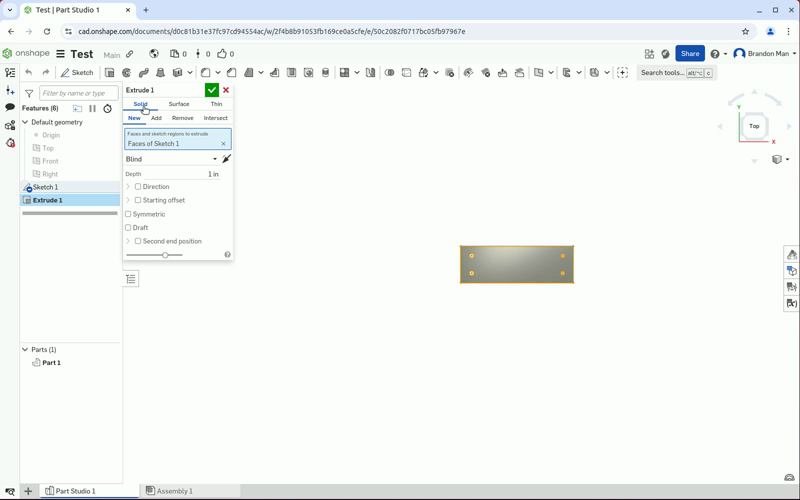
mouse_move(137, 120)
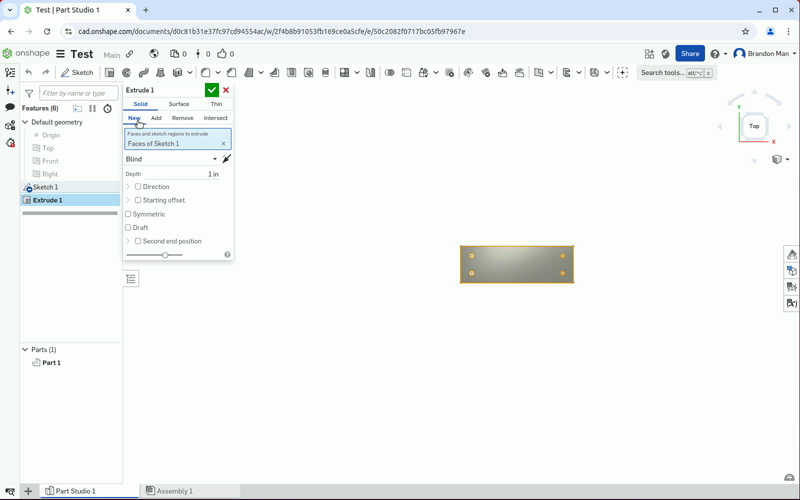
click(137, 120)
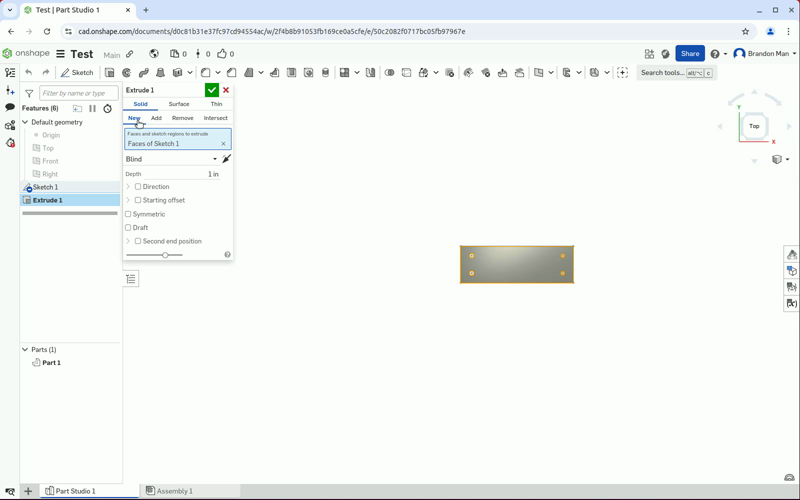
key(tab, 4)
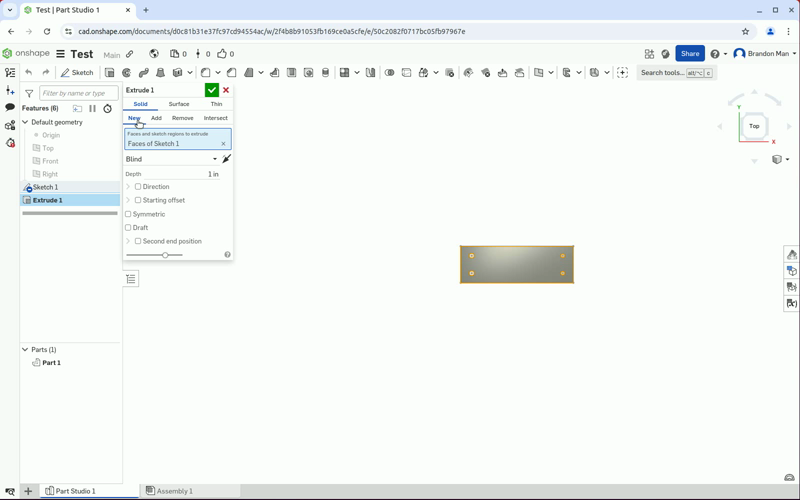
text(0.481)
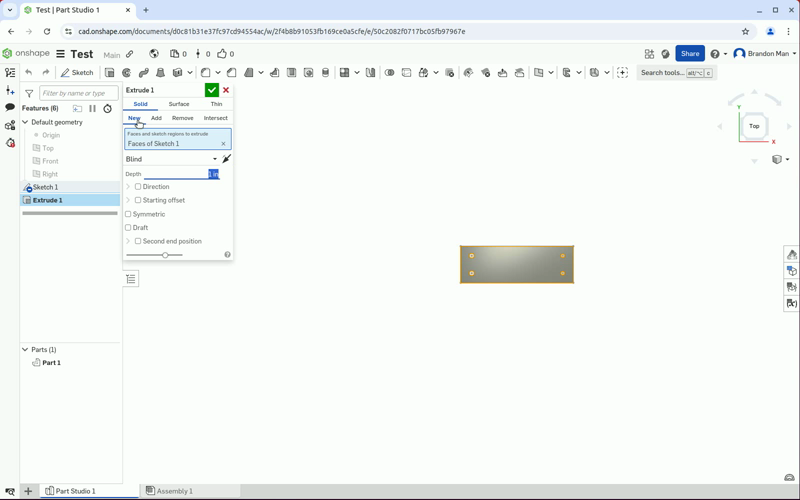
key(enter)
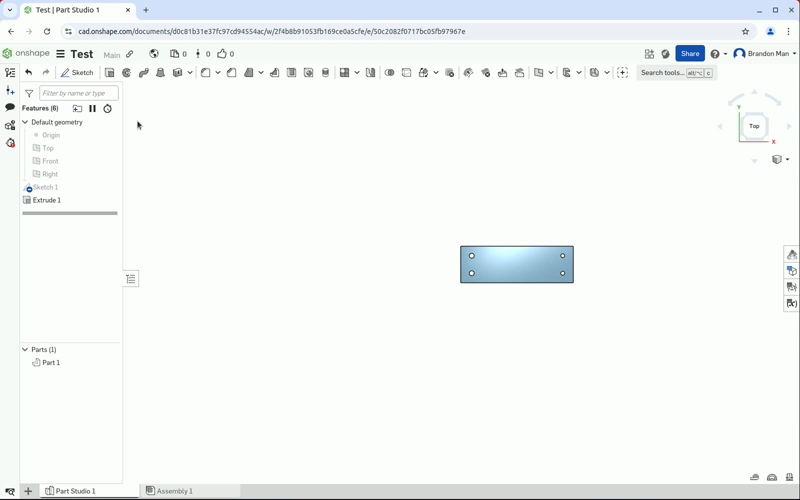
key(shift+h)
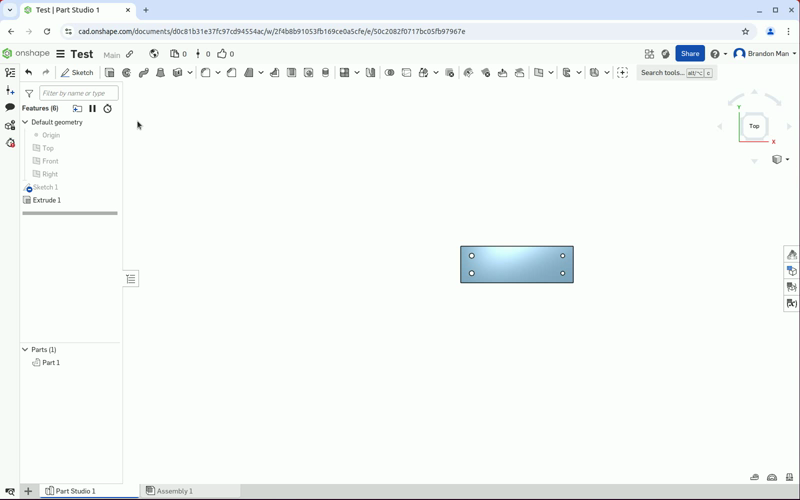
key(shift+h)
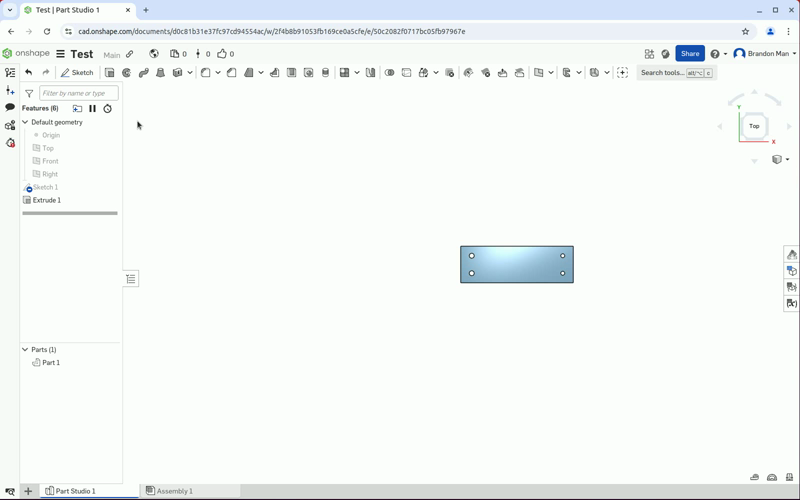
mouse_move(73, 189)
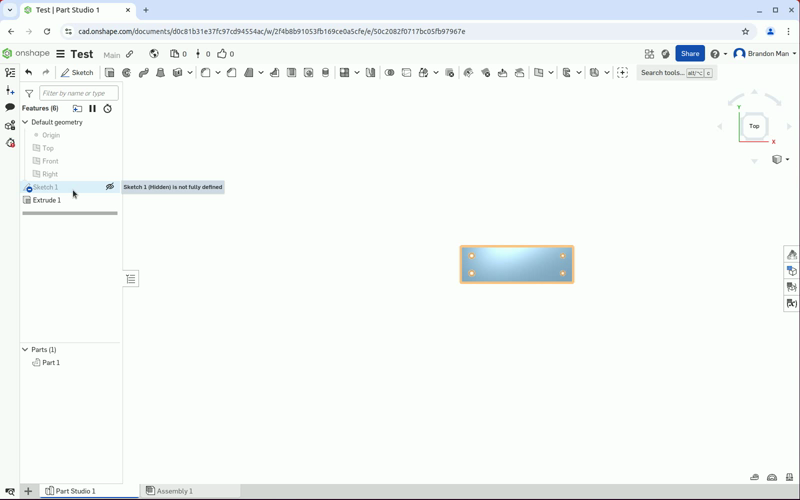
click(73, 189)
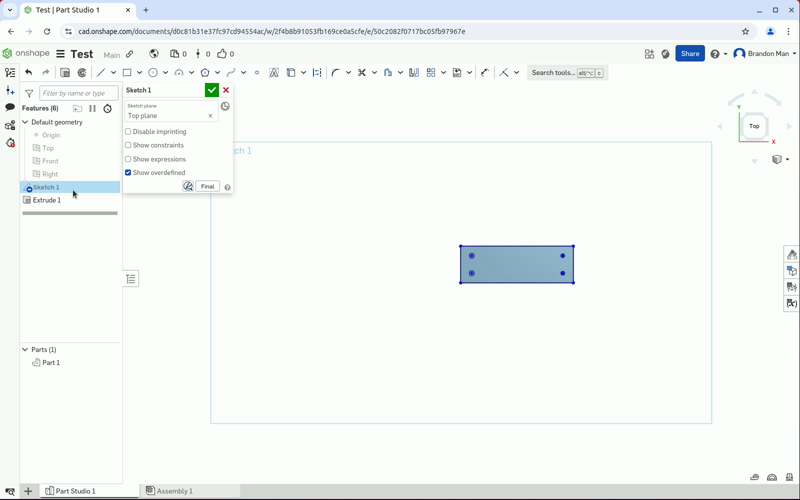
mouse_move(229, 92)
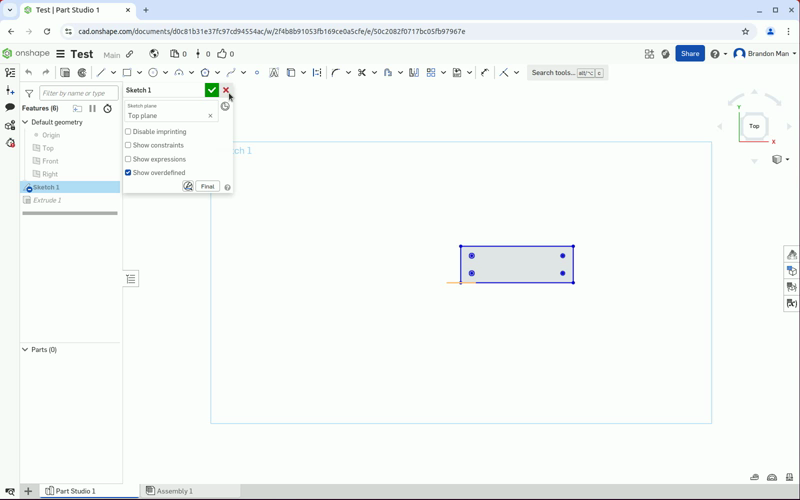
click(229, 92)
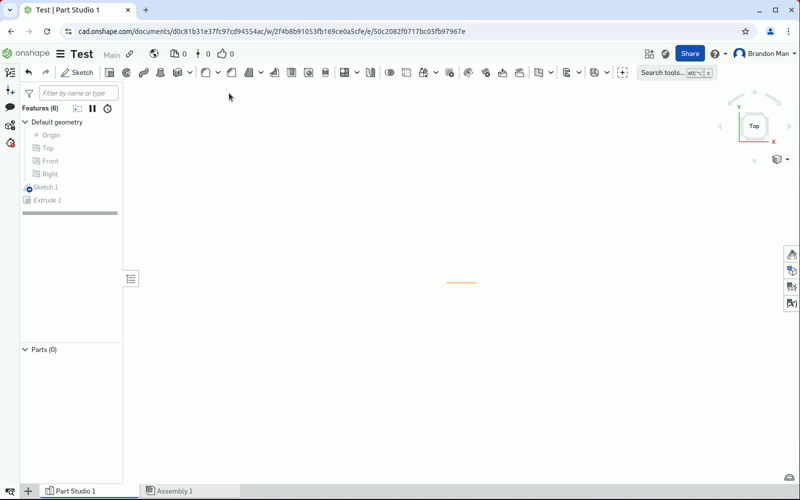
mouse_move(541, 75)
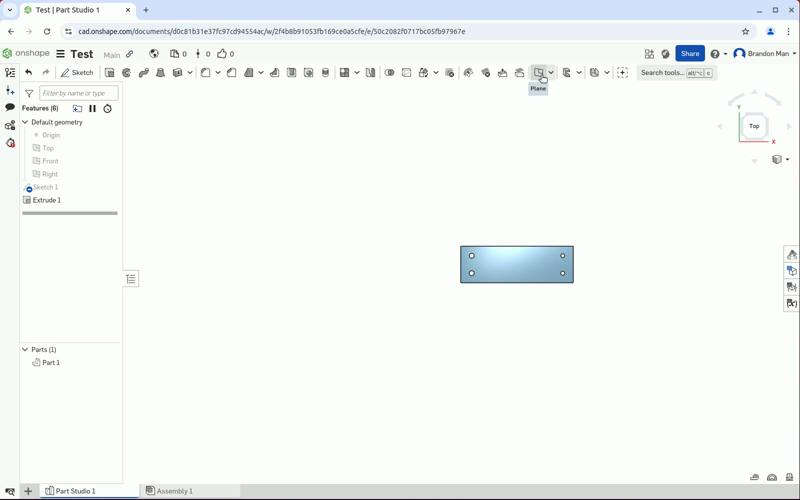
click(541, 75)
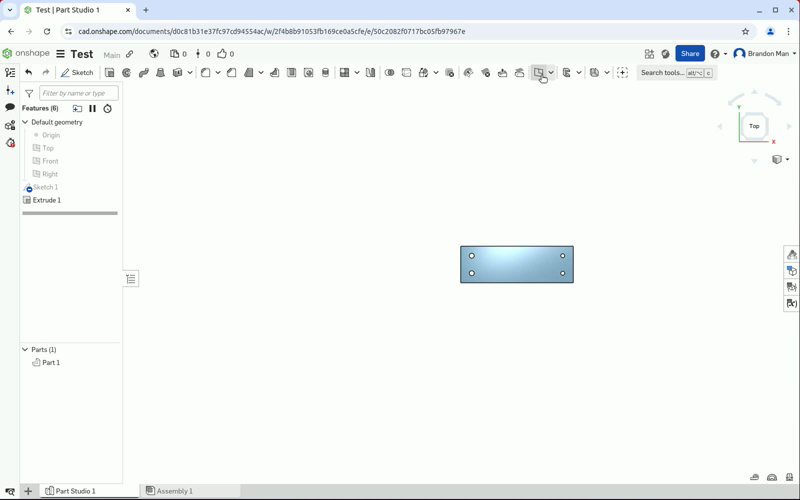
mouse_move(73, 150)
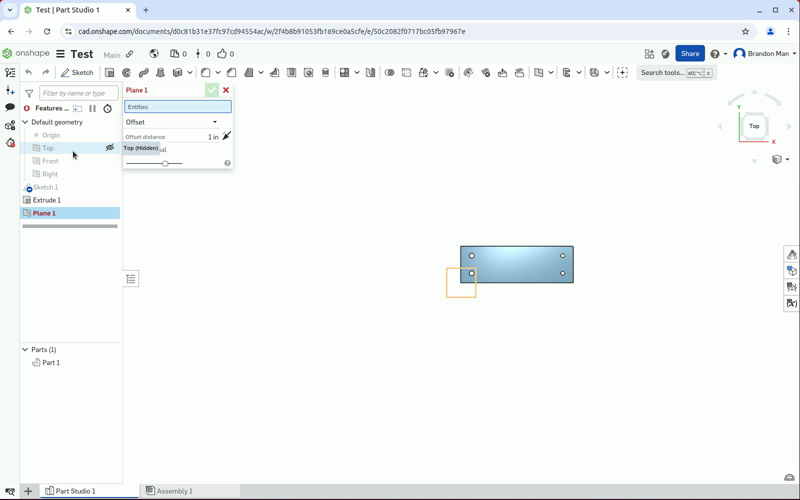
click(73, 150)
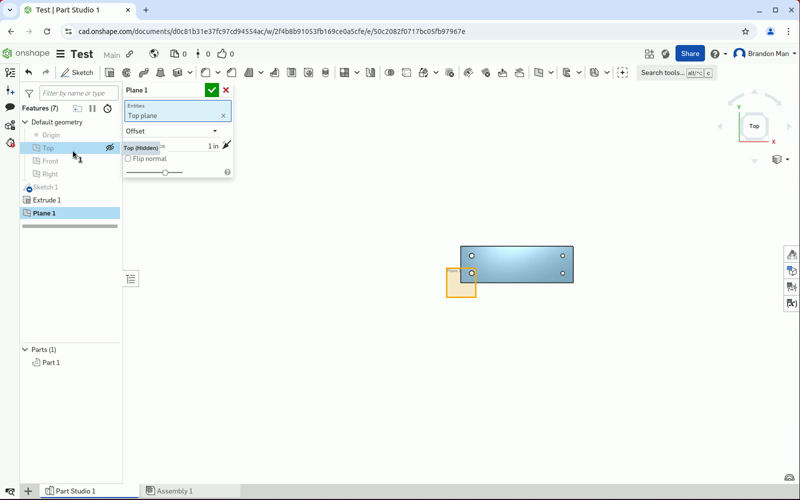
key(tab, 2)
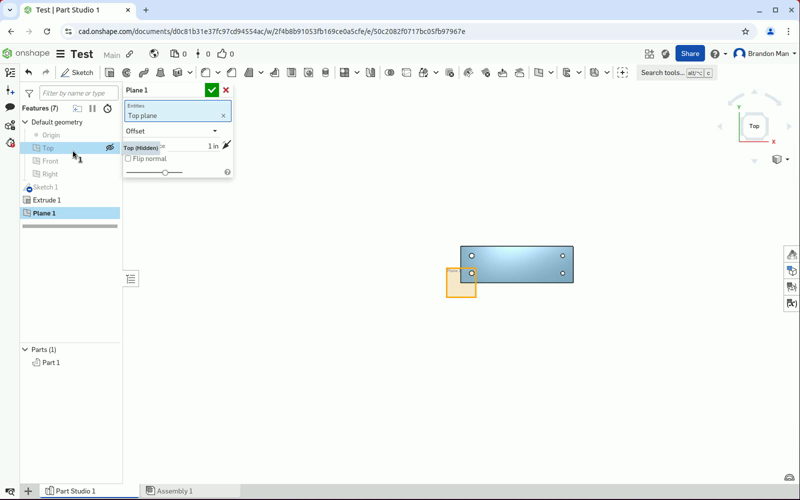
text(0.493)
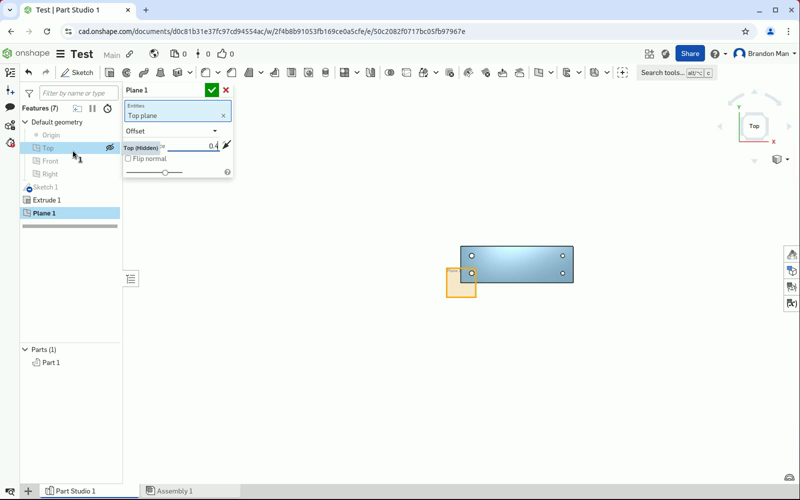
key(enter, 2)
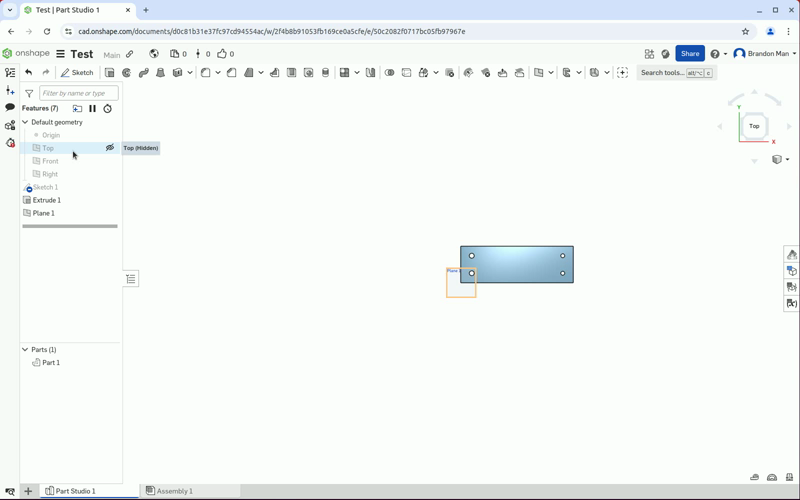
key(shift+s)
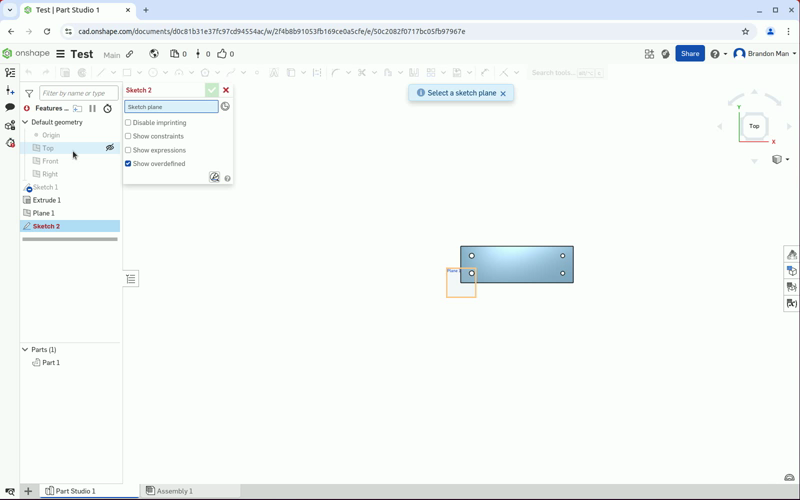
mouse_move(73, 215)
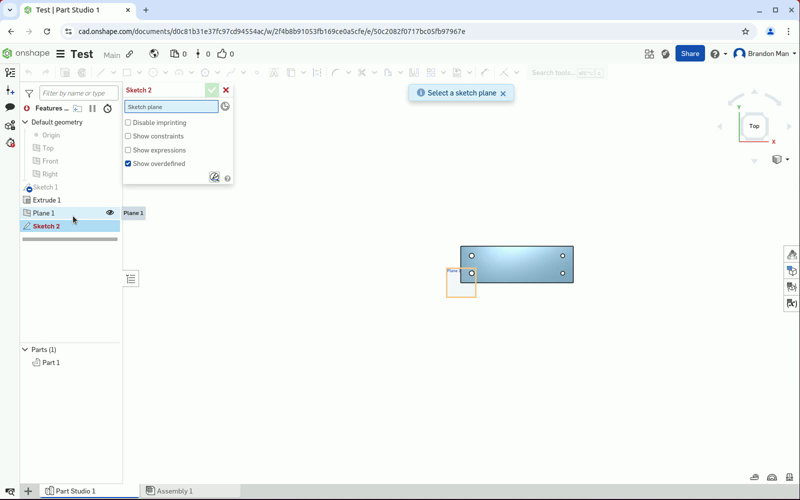
click(73, 215)
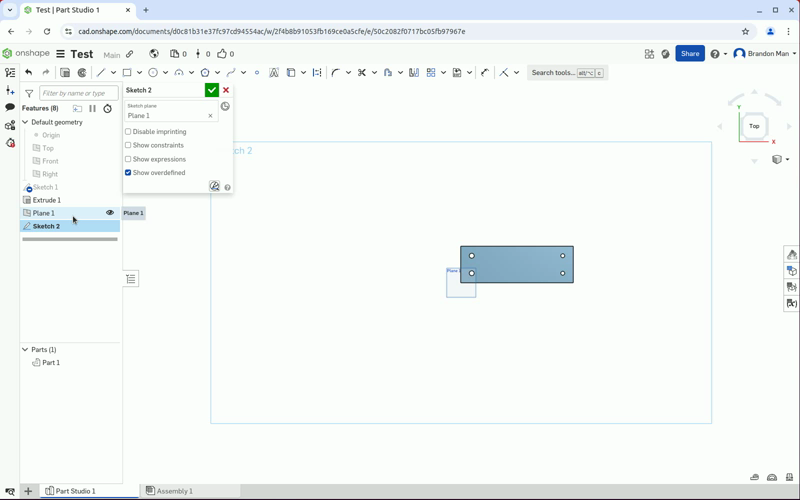
mouse_move(73, 352)
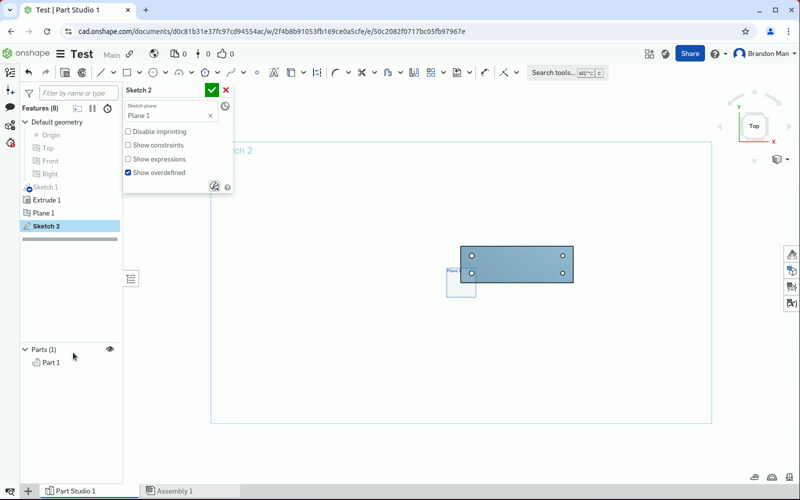
key(y)
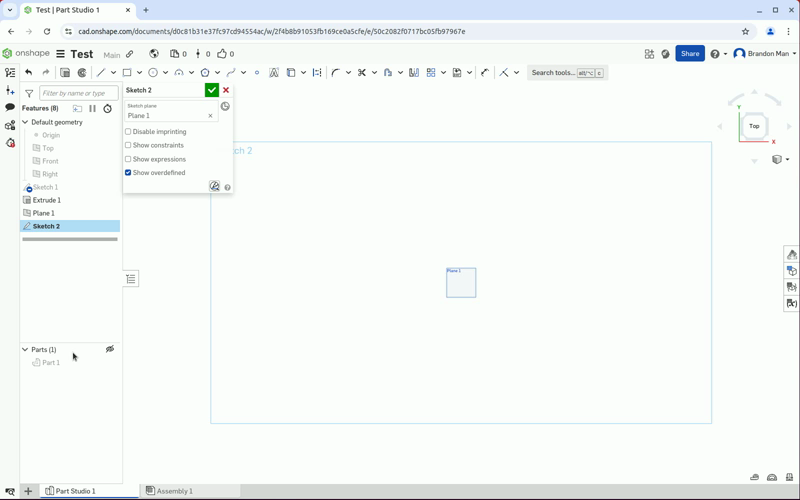
key(l)
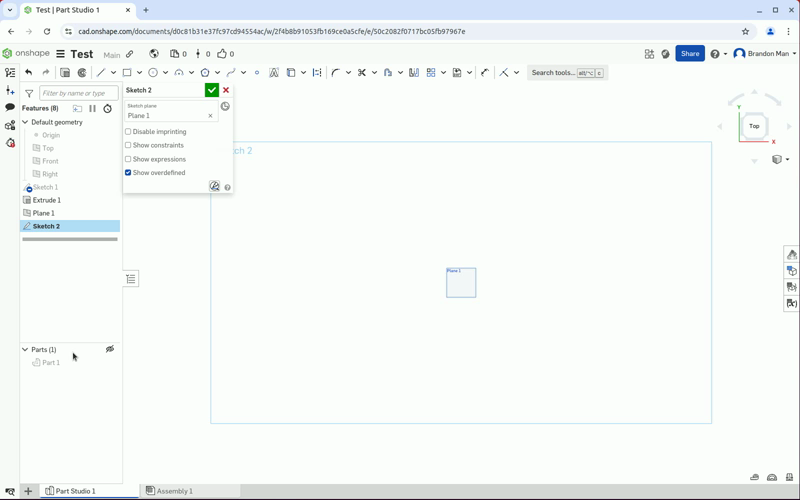
key_down(shift)
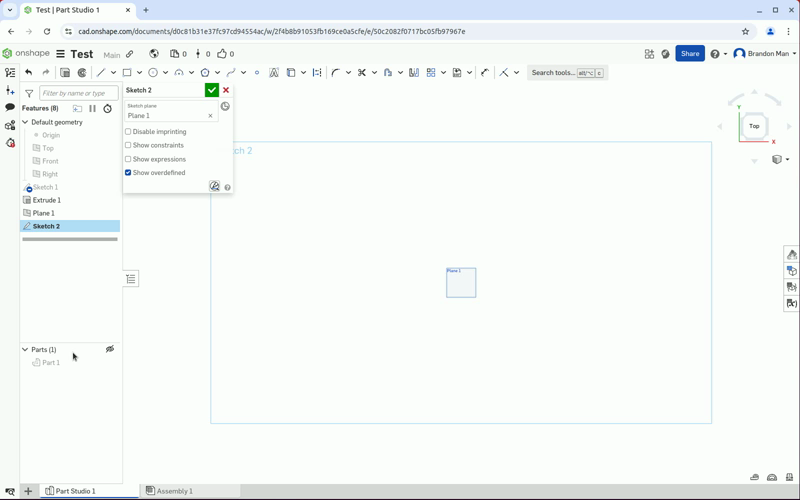
mouse_move(483, 279)
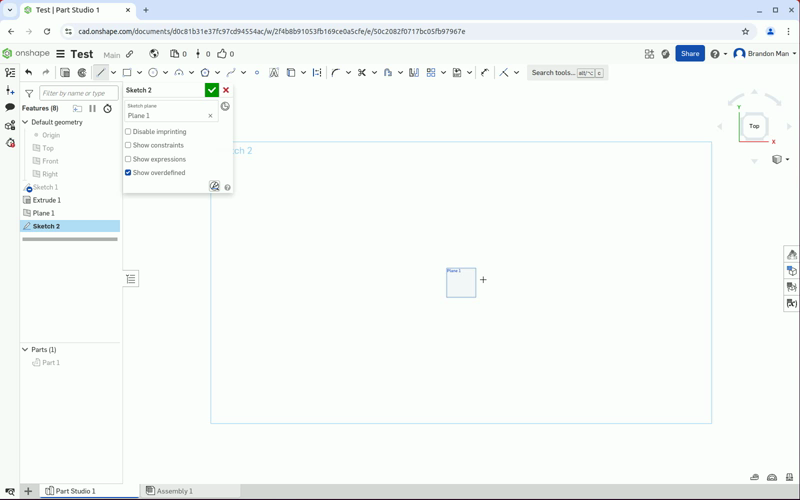
click(483, 279)
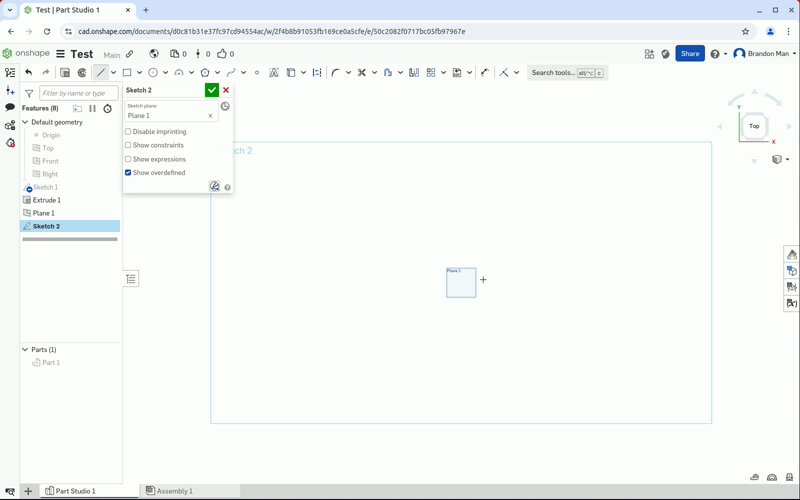
key_up(shift)
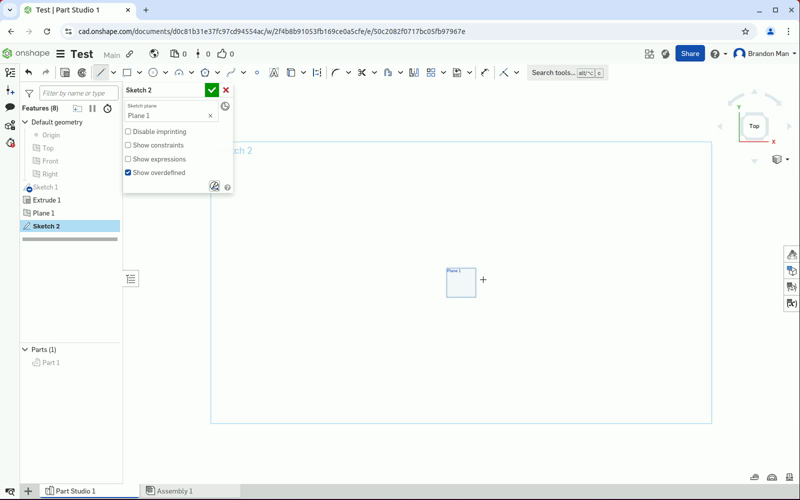
key_down(shift)
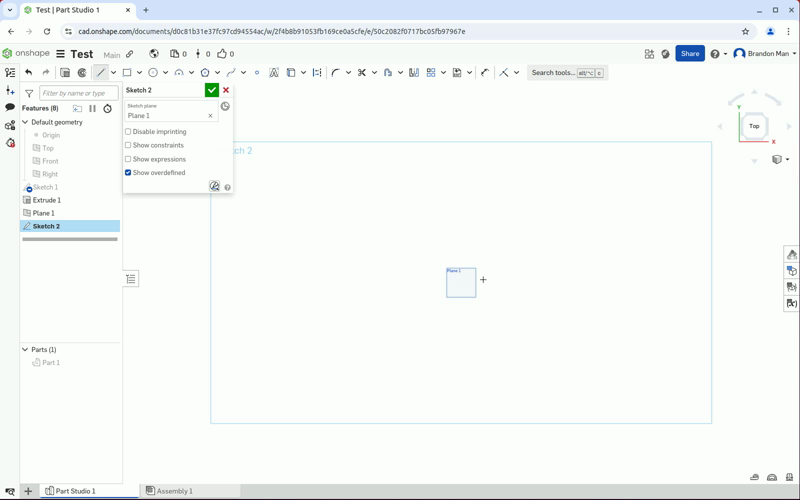
mouse_move(552, 279)
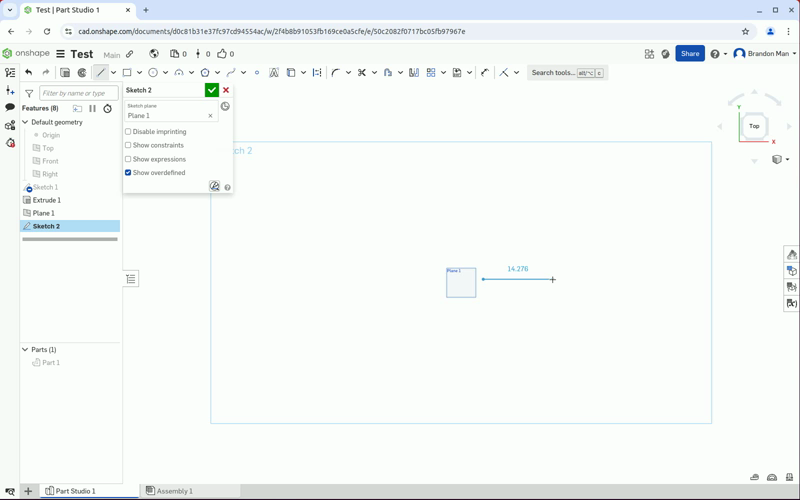
click(552, 279)
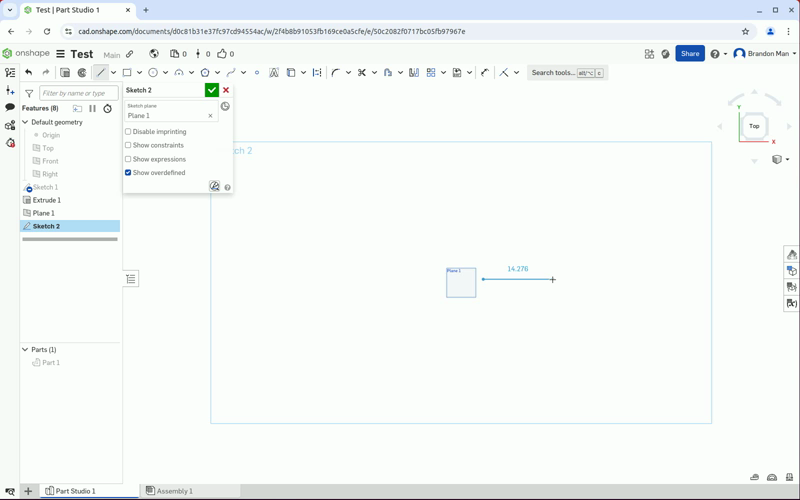
key_up(shift)
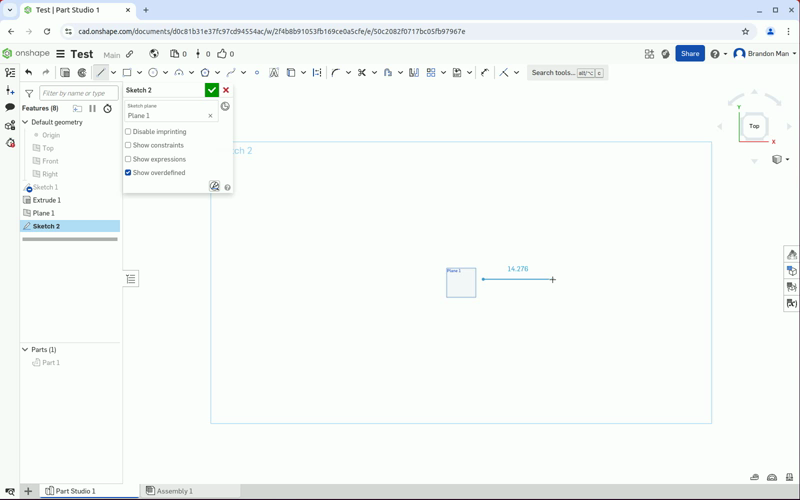
key_down(shift)
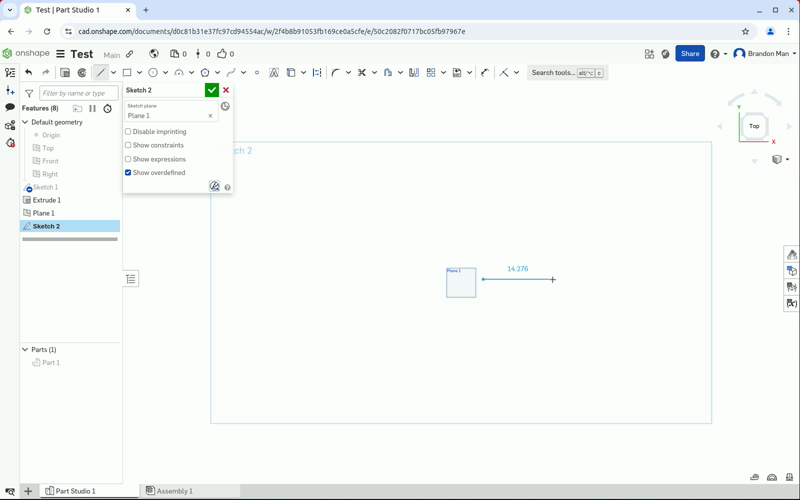
mouse_move(582, 279)
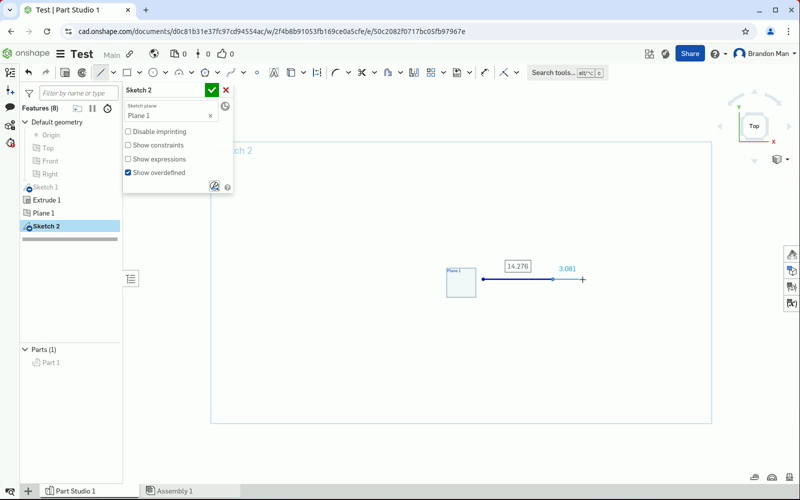
mouse_move(552, 250)
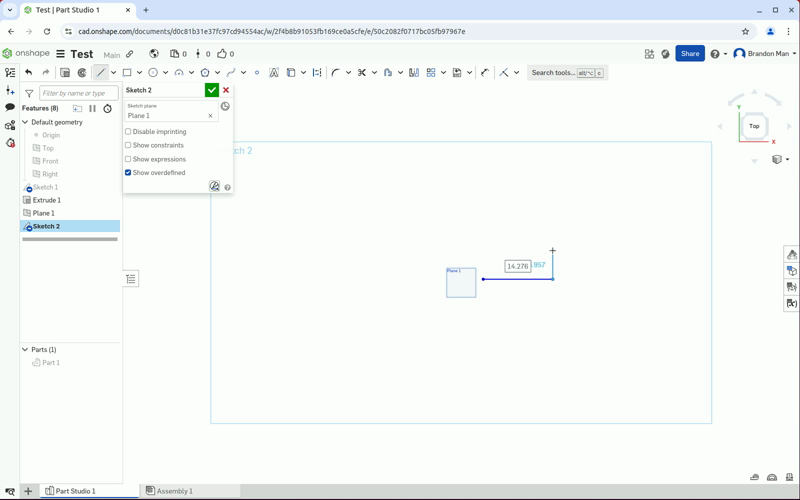
click(552, 250)
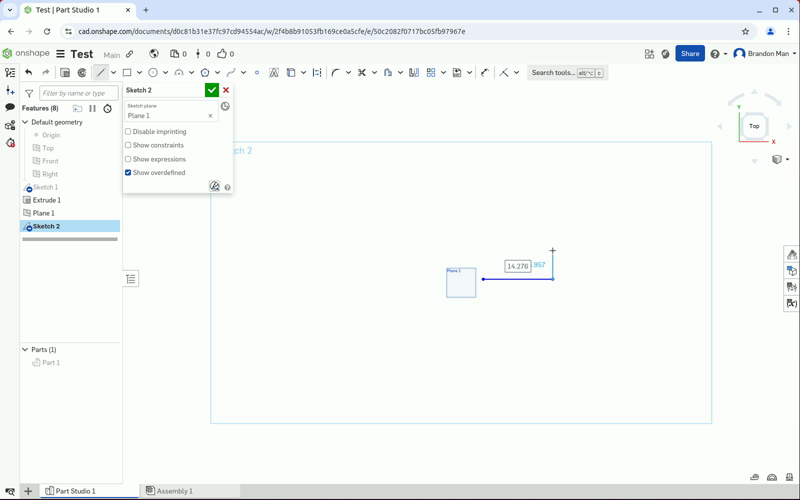
key_up(shift)
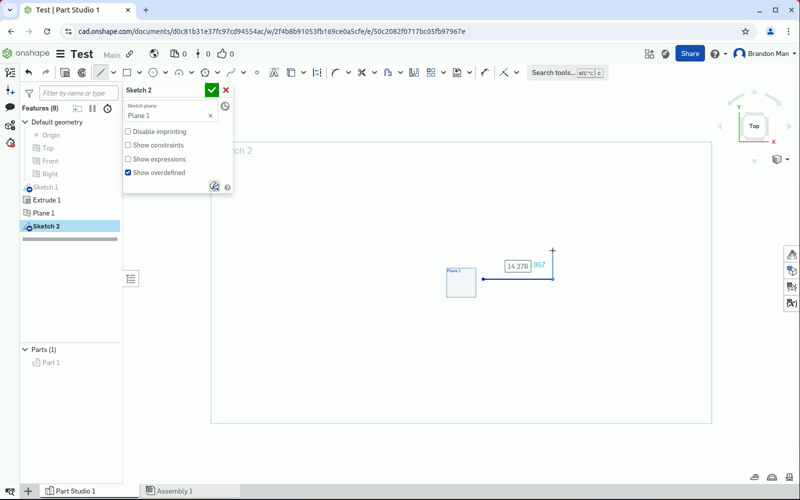
key_down(shift)
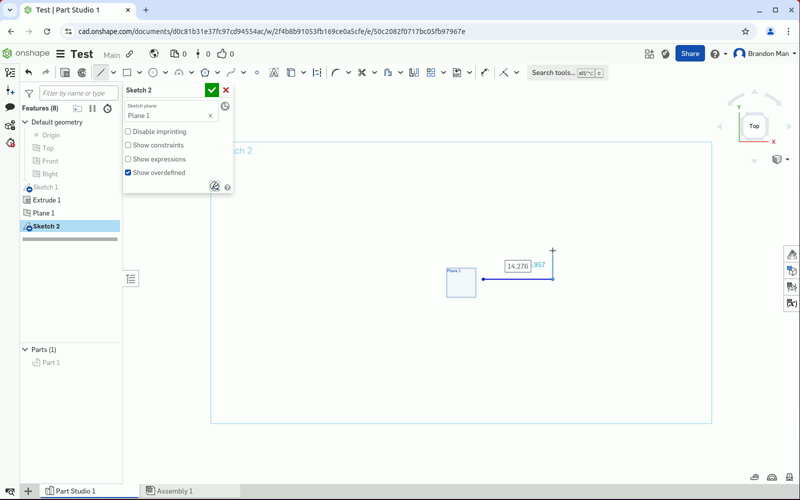
mouse_move(483, 250)
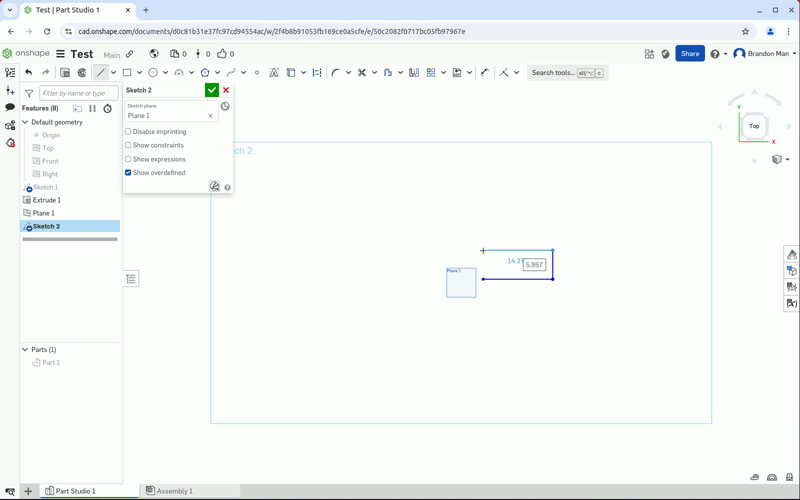
click(483, 250)
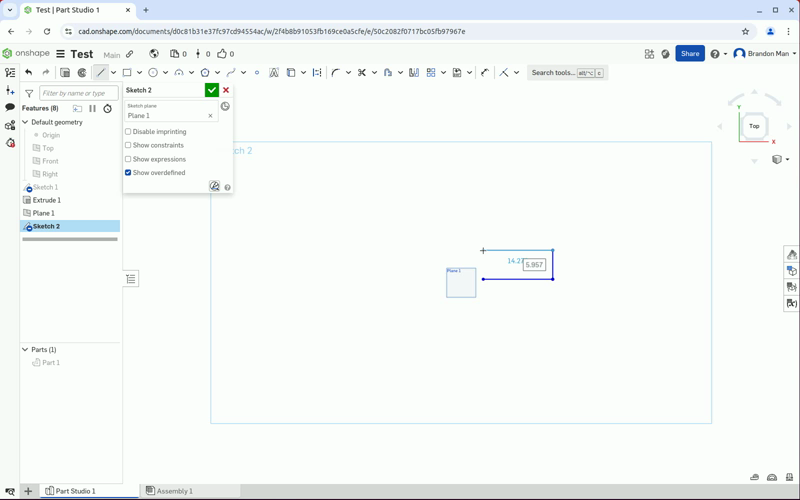
key_up(shift)
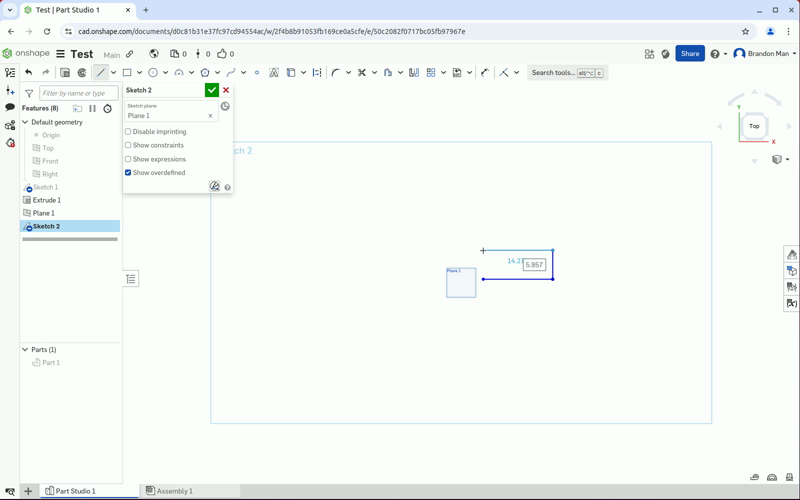
mouse_move(513, 250)
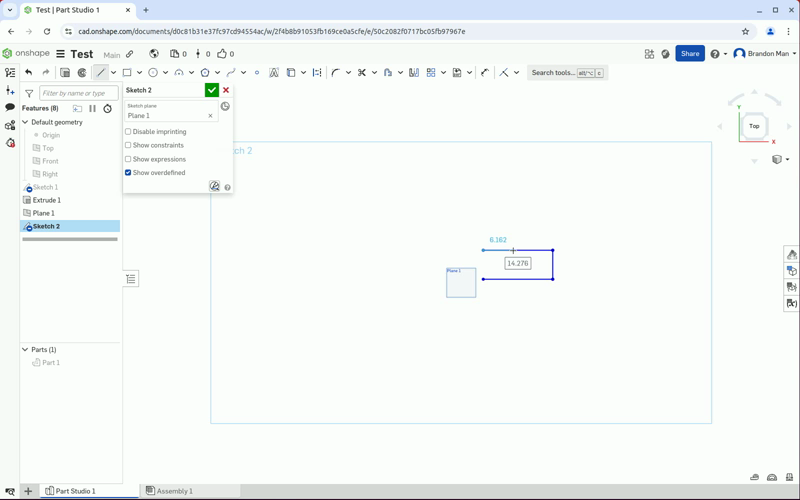
key_down(shift)
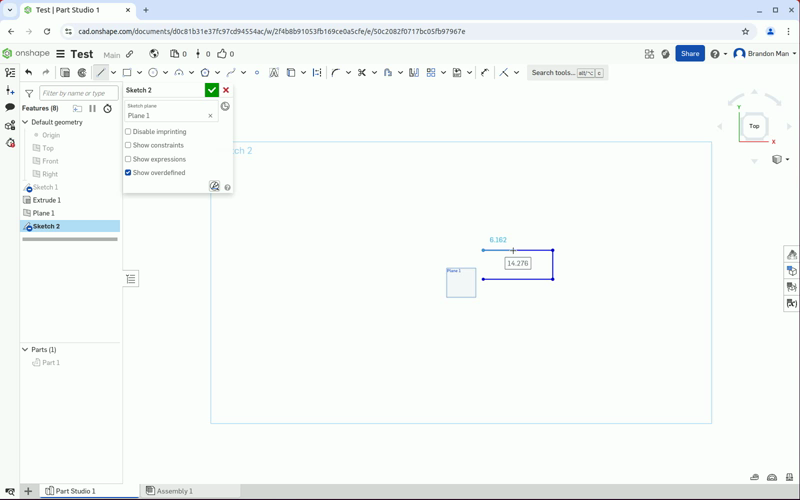
mouse_move(483, 279)
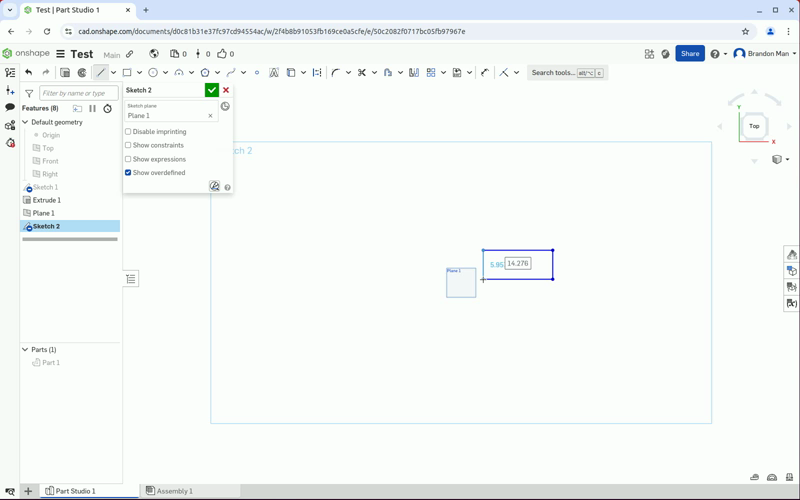
key_up(shift)
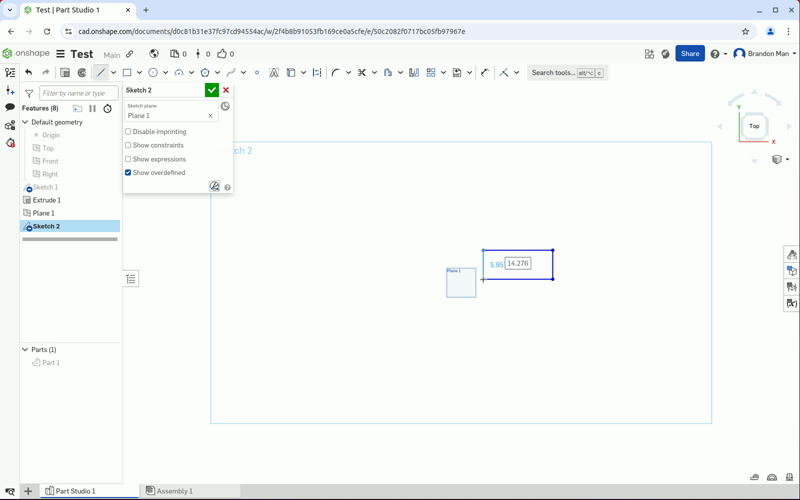
click(483, 279)
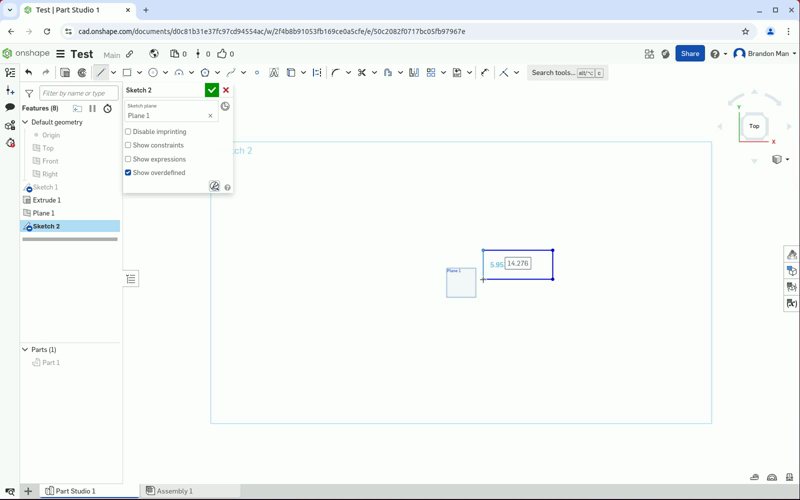
key(esc)
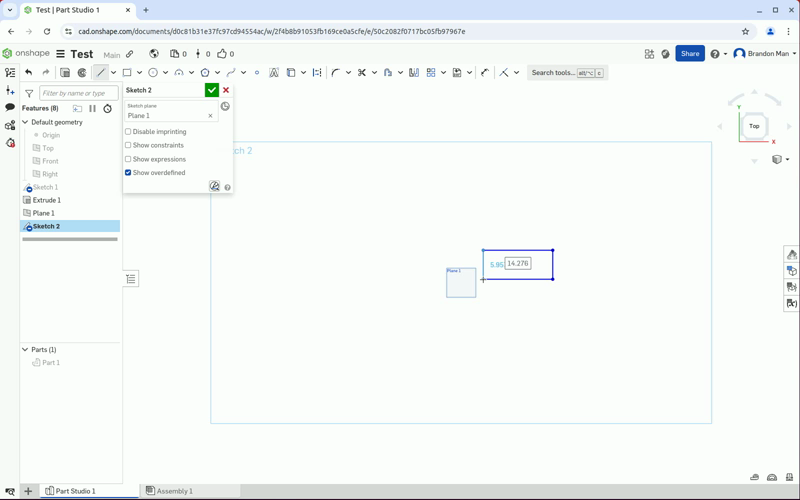
mouse_move(525, 251)
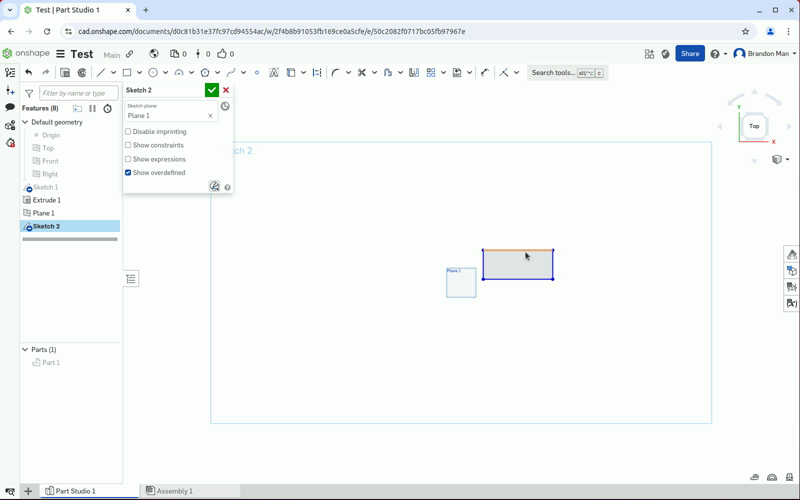
click(525, 251)
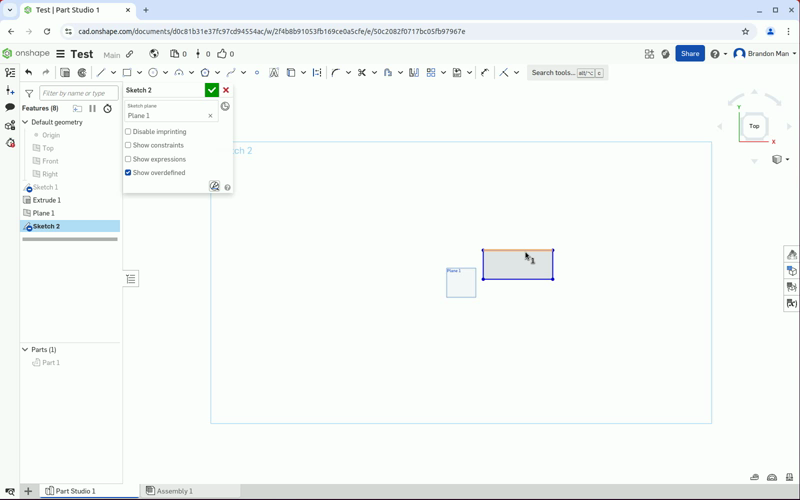
mouse_move(73, 352)
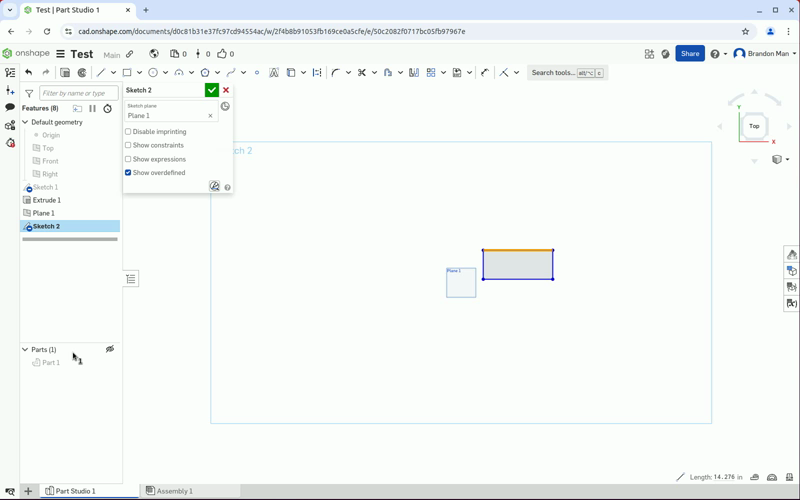
key(shift+y)
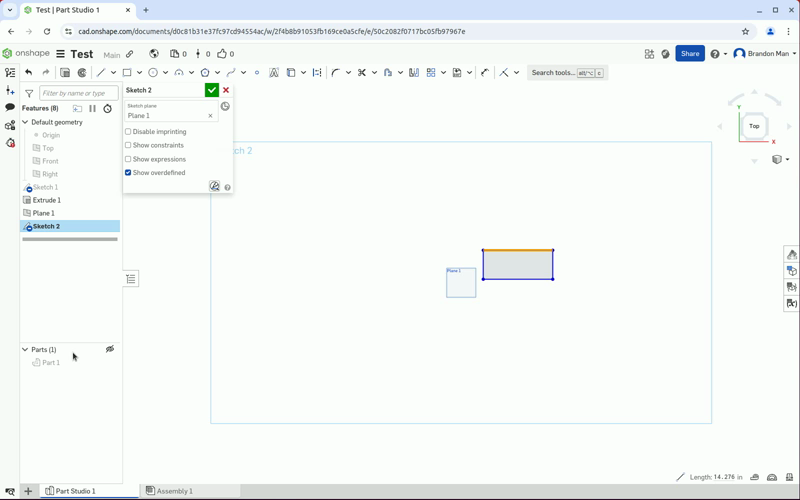
key(shift+e)
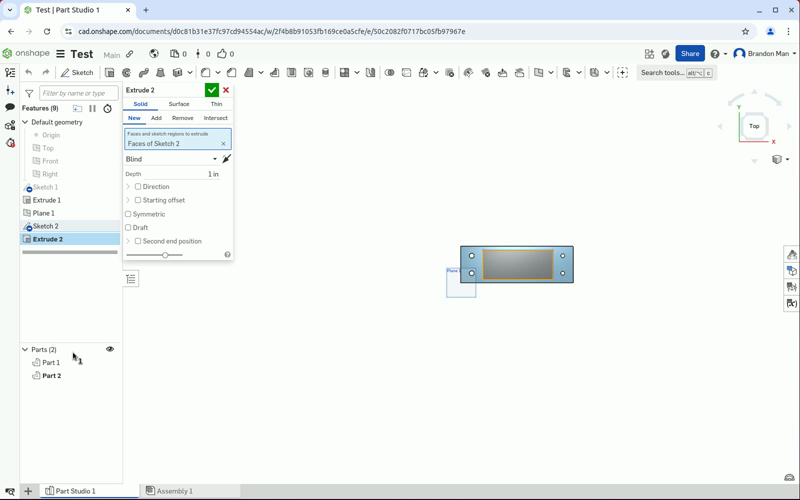
mouse_move(143, 106)
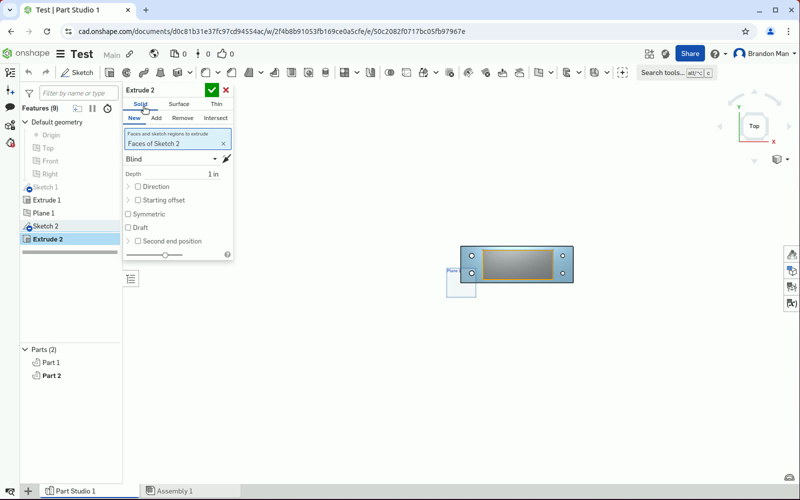
click(143, 106)
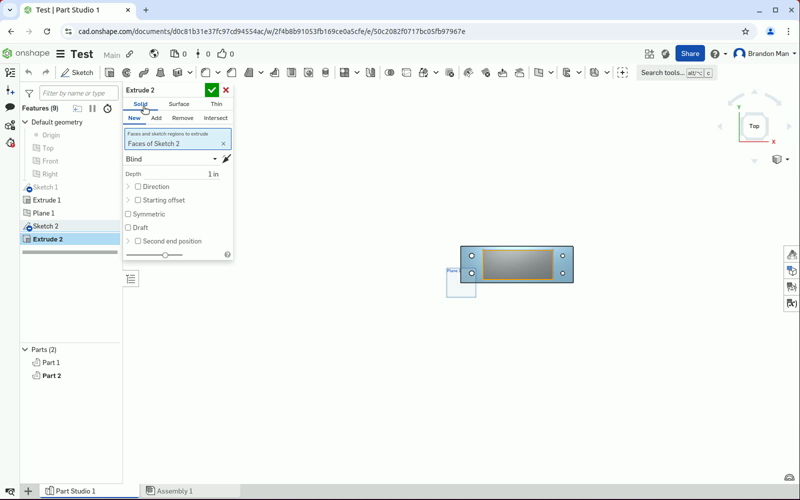
mouse_move(137, 120)
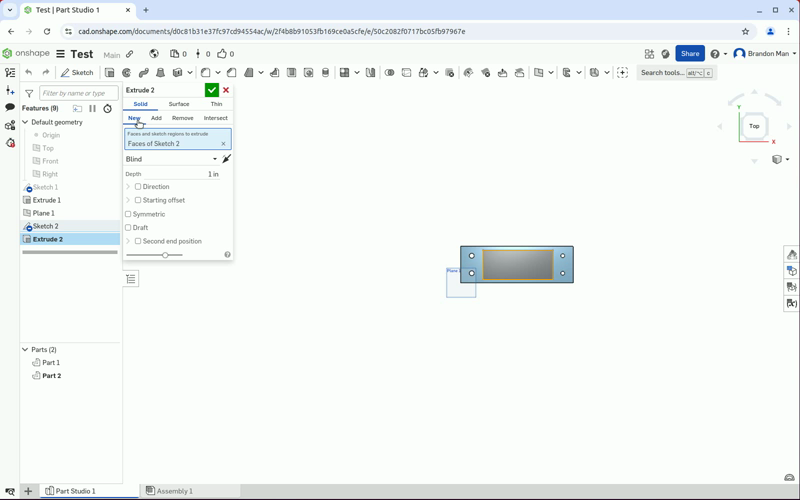
click(137, 120)
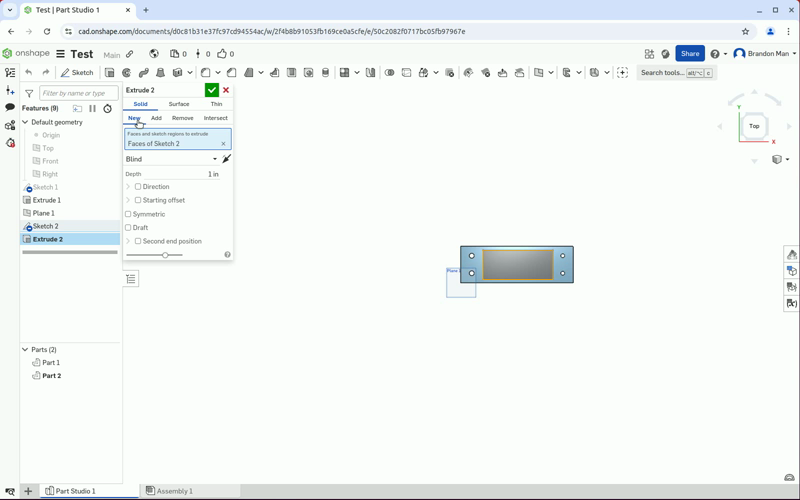
key(tab, 4)
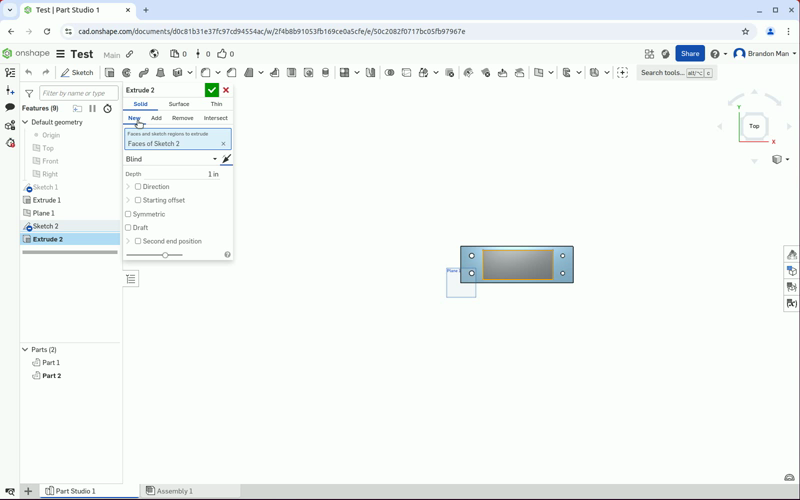
text(0.481)
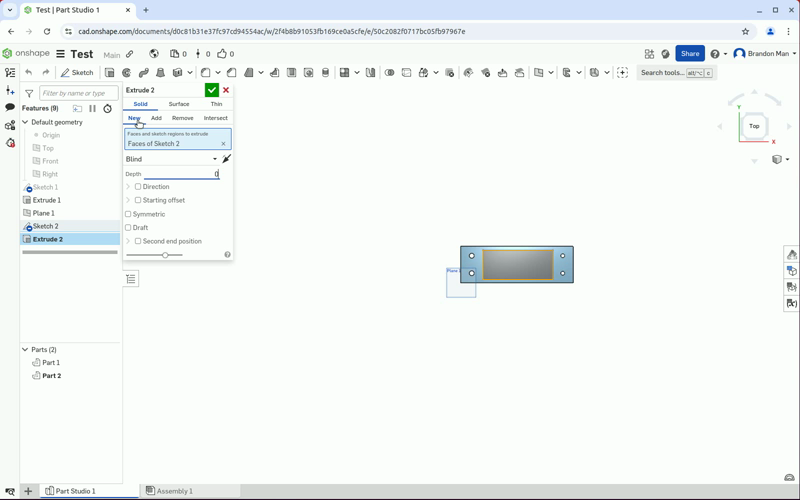
key(enter)
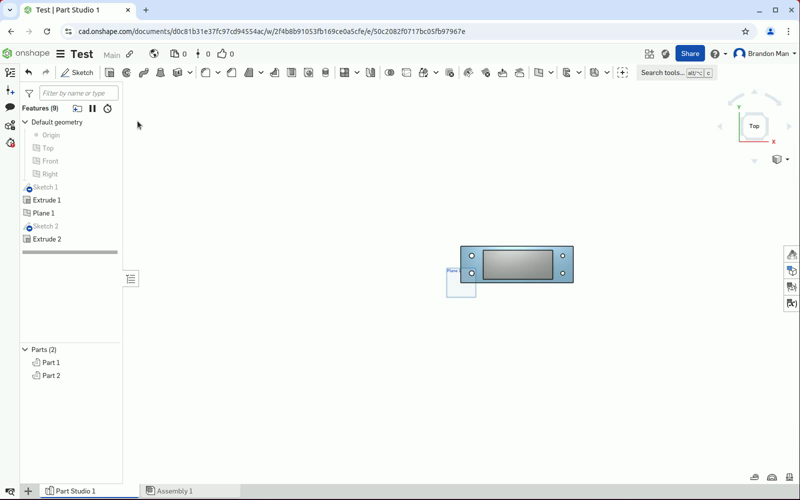
key(shift+h)
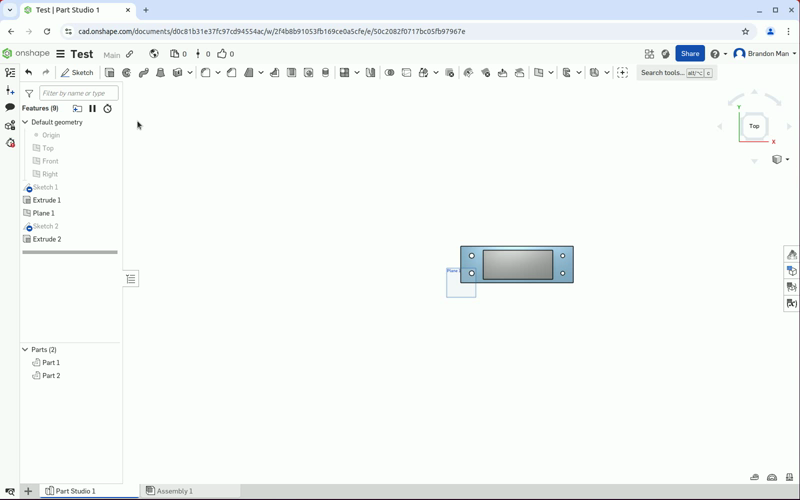
key(shift+h)
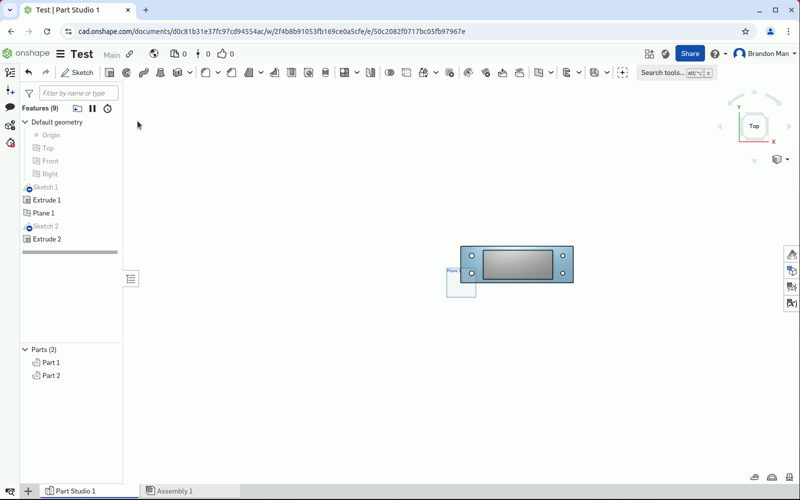
key(shift+7)
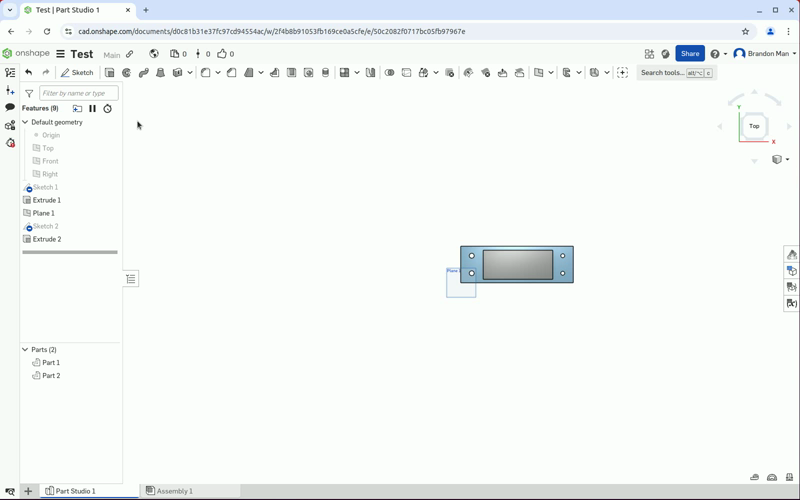
key(up, 3)
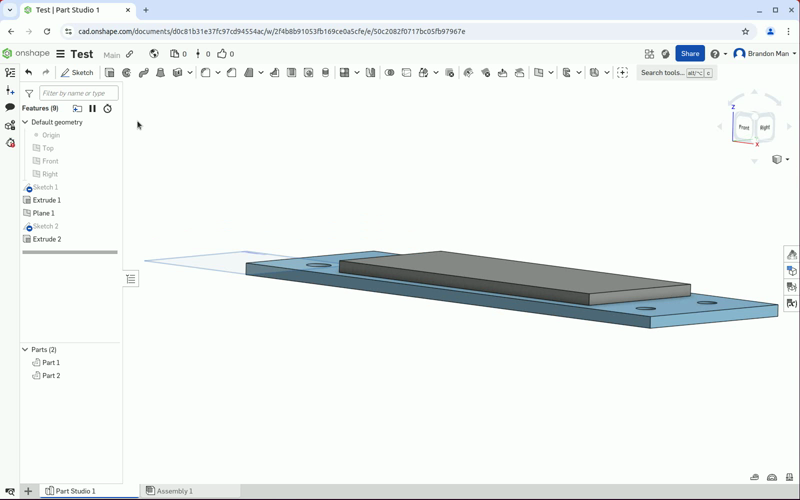
key(left, 3)
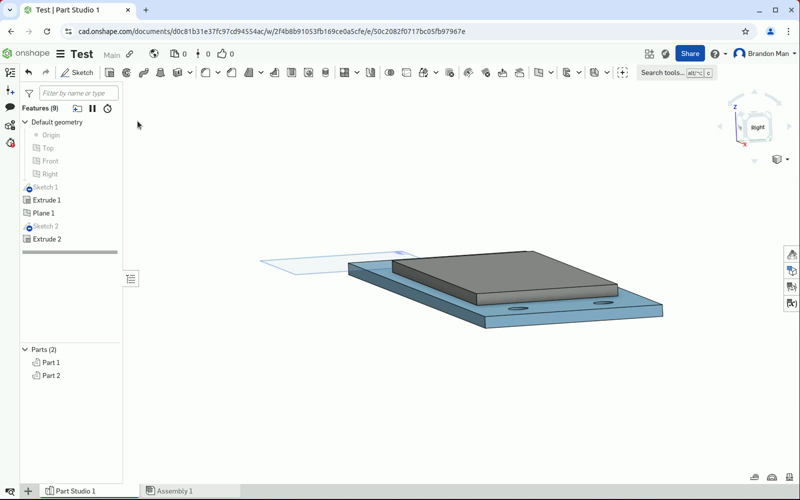
key(right, 3)
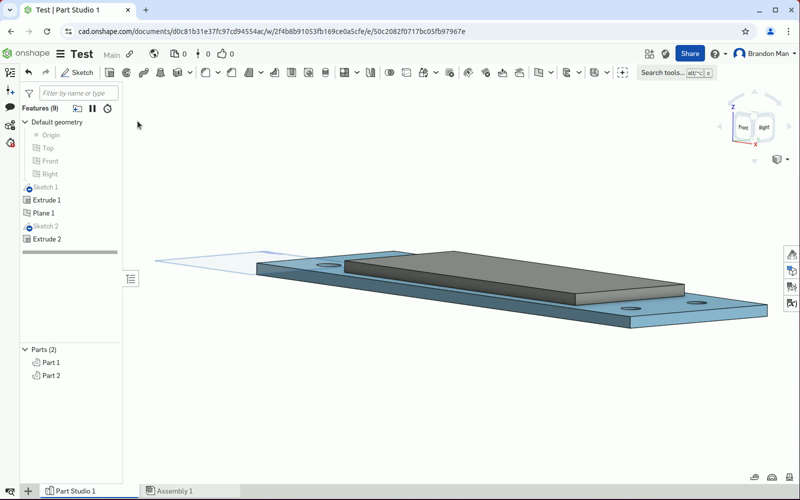
key(down, 3)
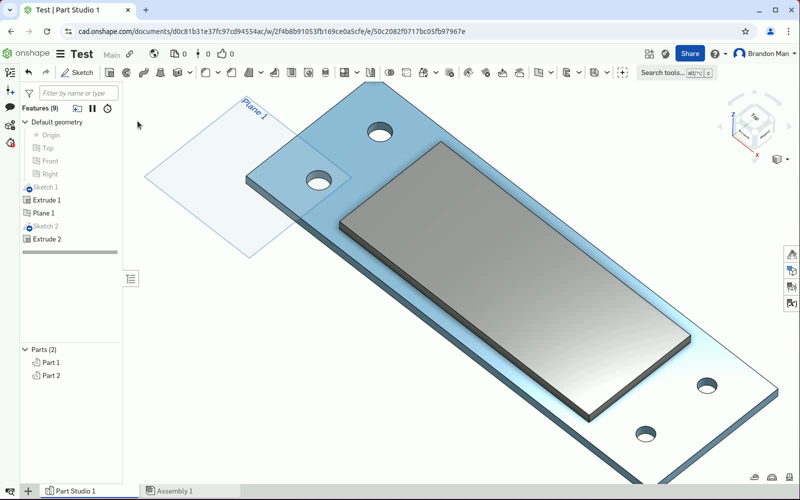
mouse_move(73, 189)
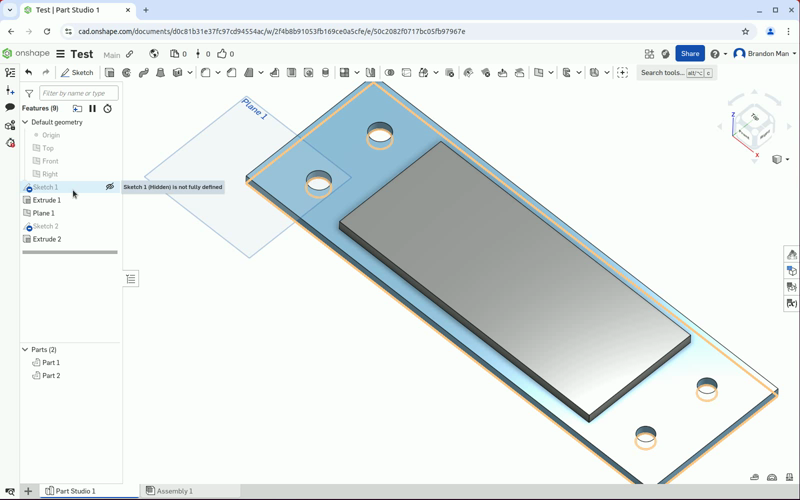
click(73, 189)